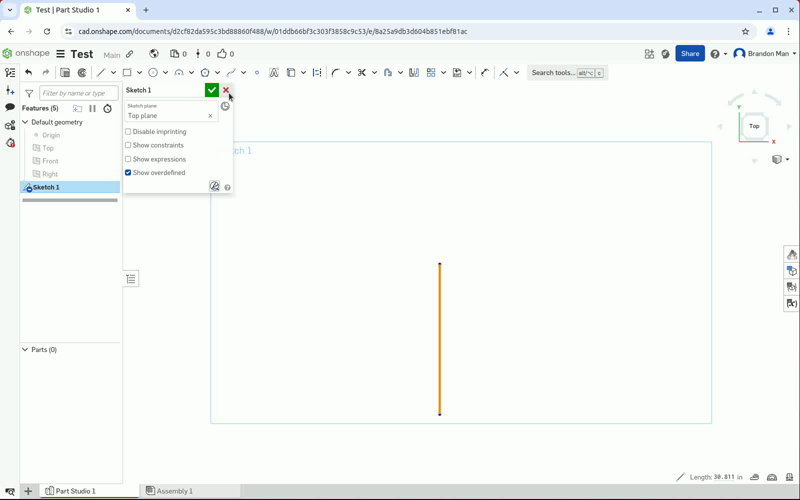
key(shift+h)
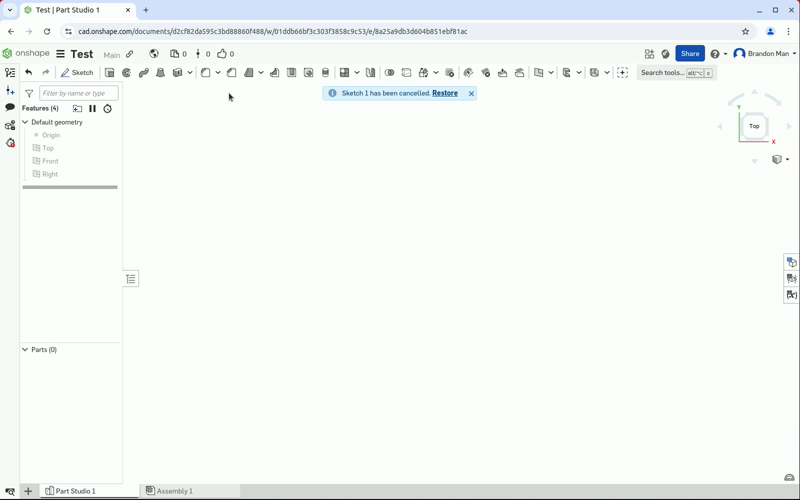
mouse_move(73, 352)
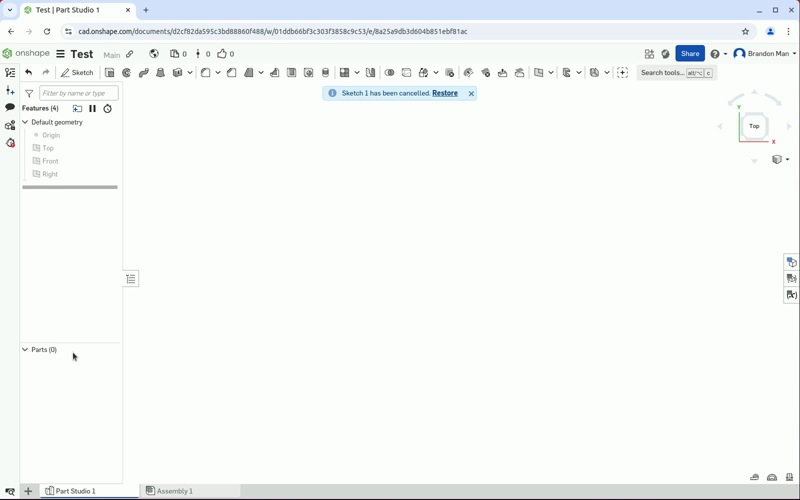
key(y)
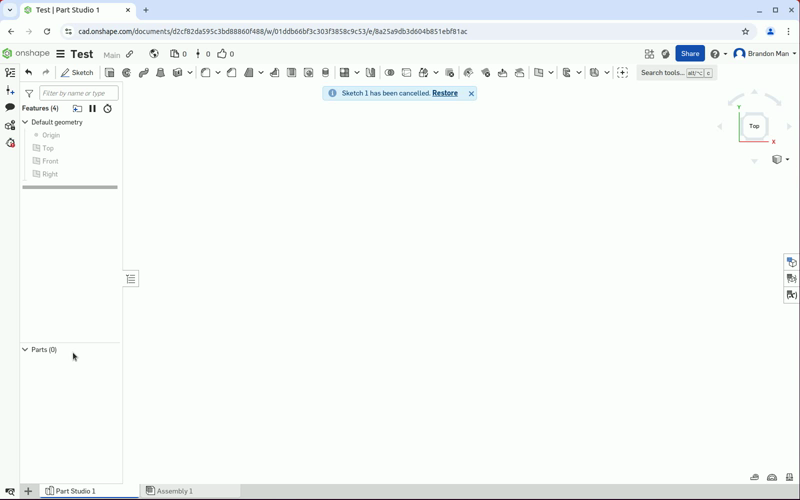
key(shift+p)
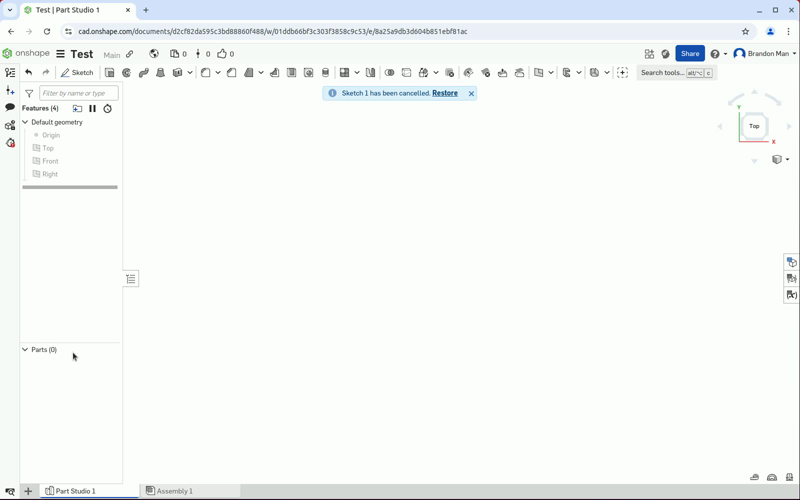
key(space)
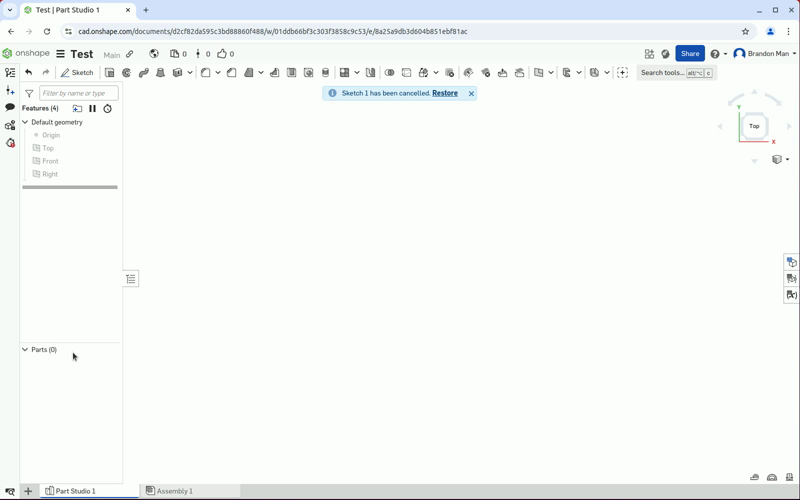
key_down(shift)
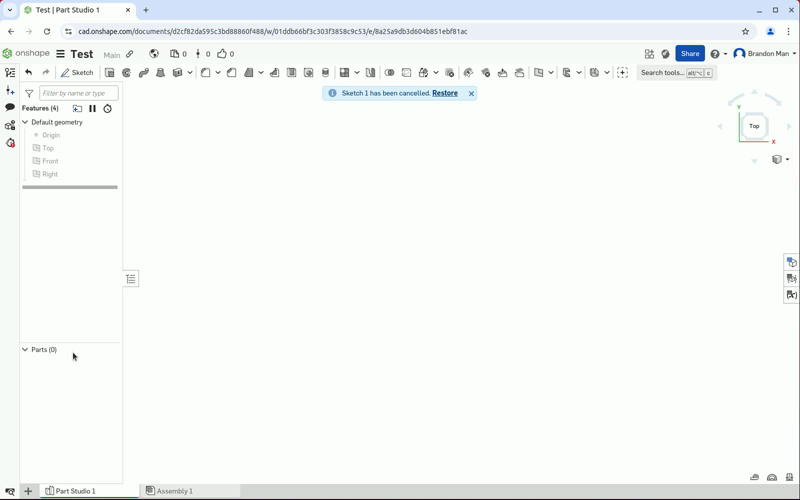
key(up)
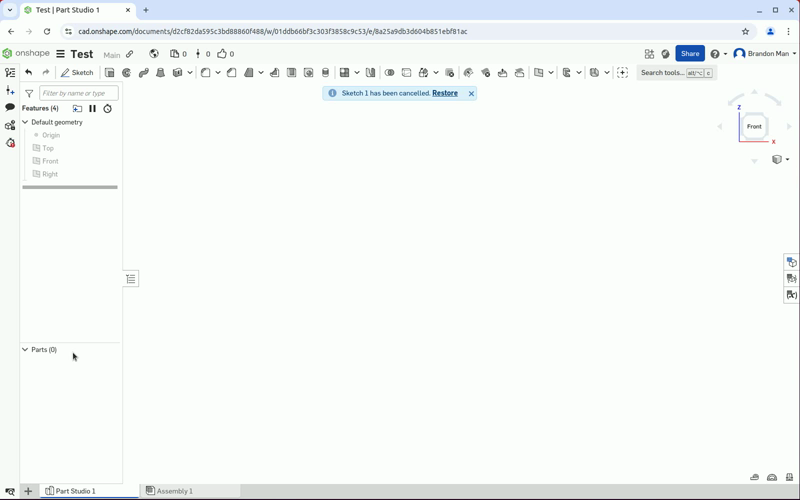
key_up(shift)
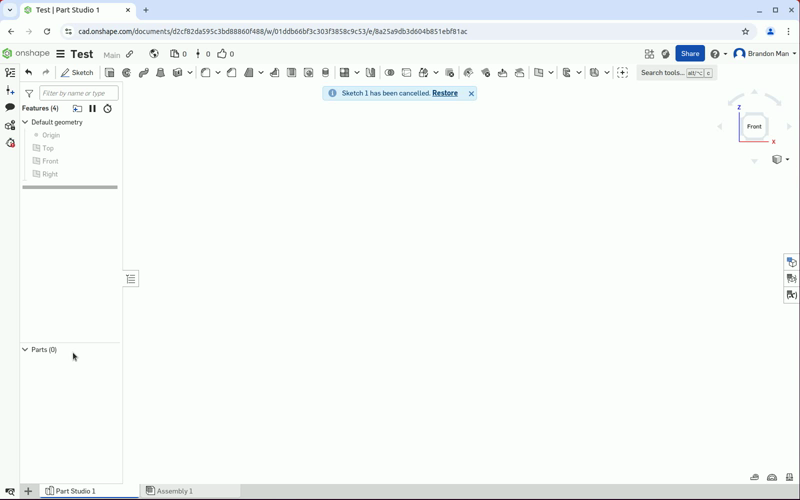
mouse_move(73, 352)
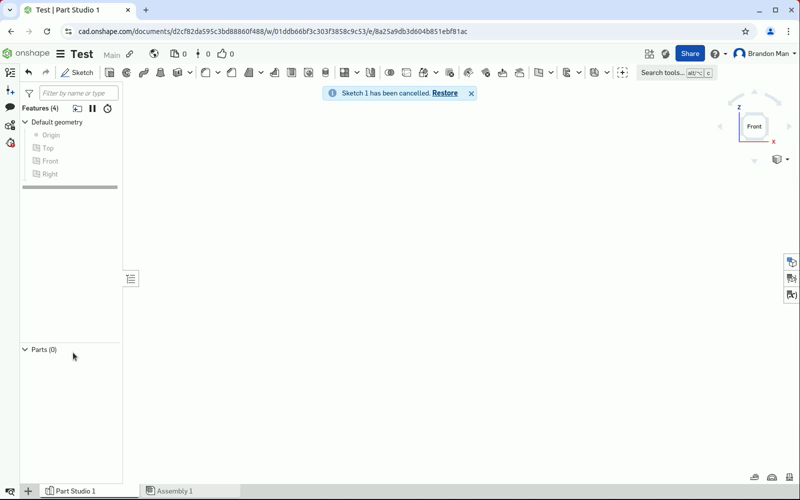
key(shift+y)
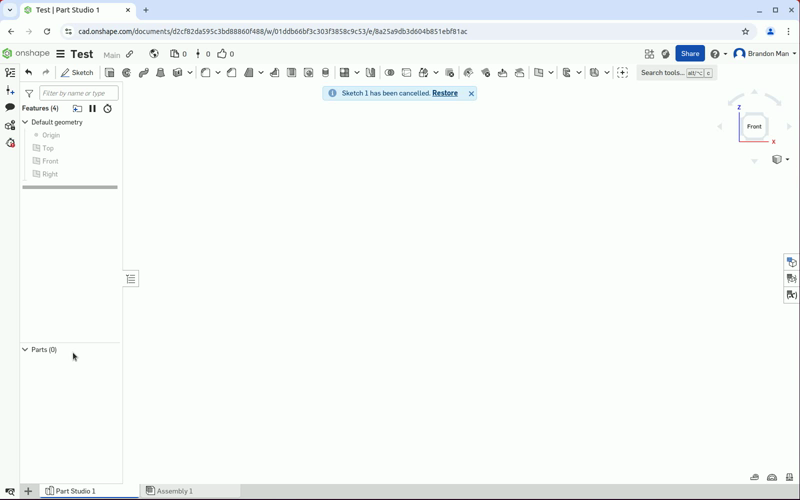
key(shift+s)
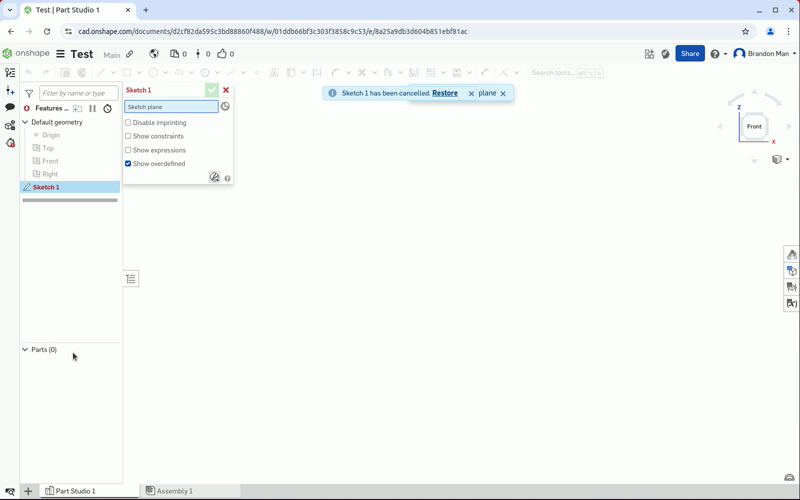
mouse_move(73, 163)
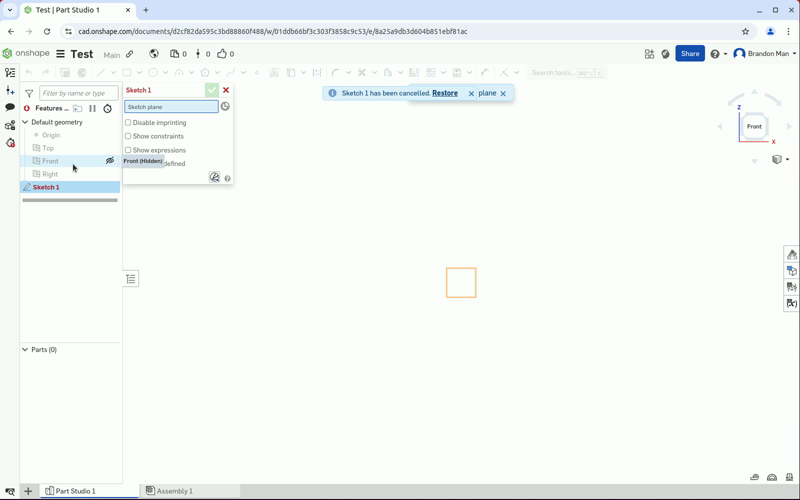
click(73, 163)
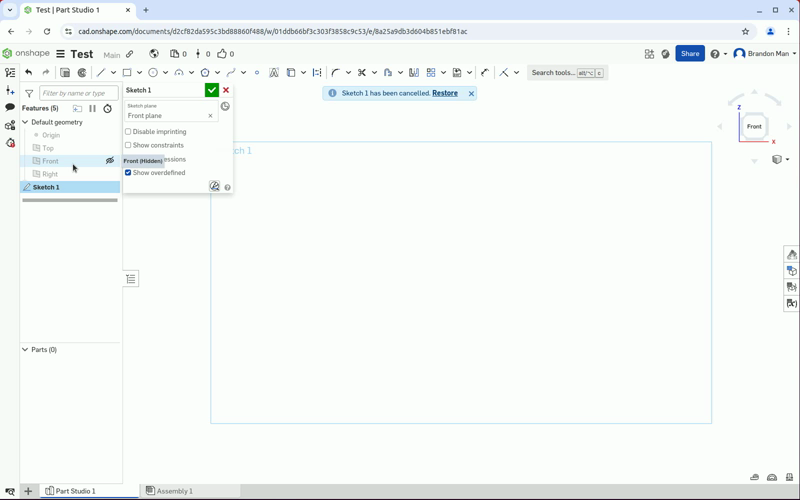
mouse_move(73, 352)
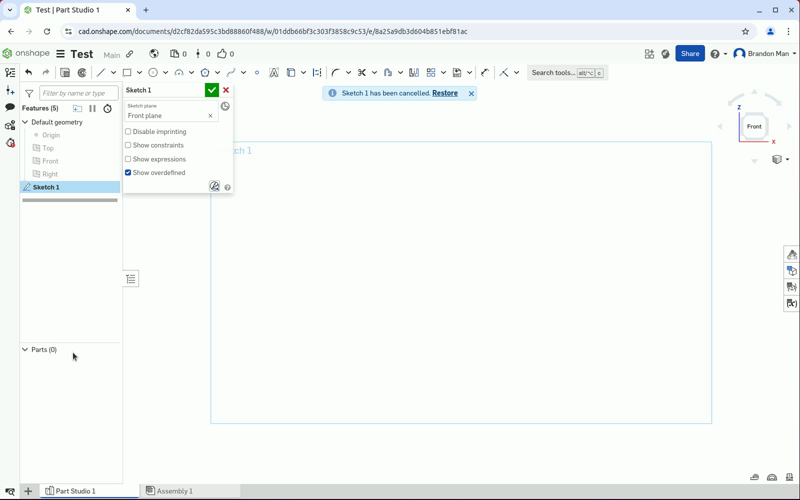
key(y)
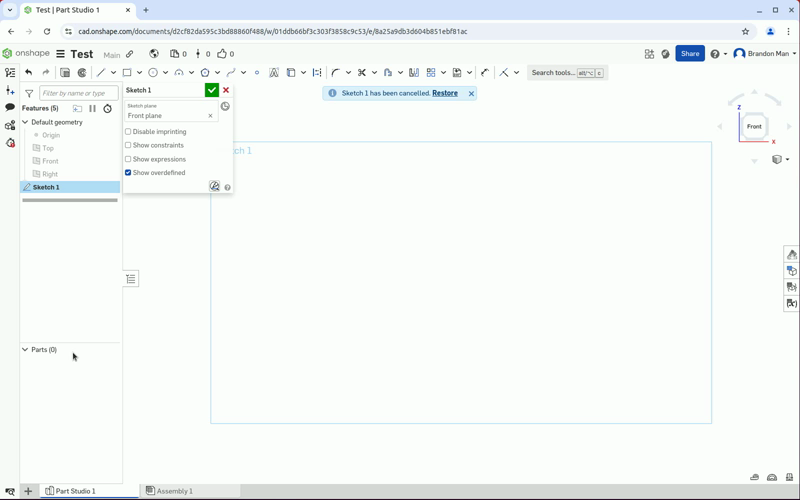
key(l)
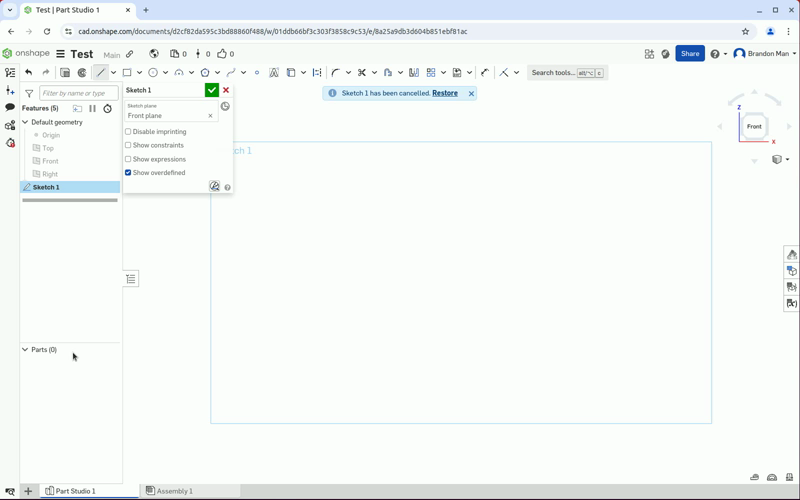
key_down(shift)
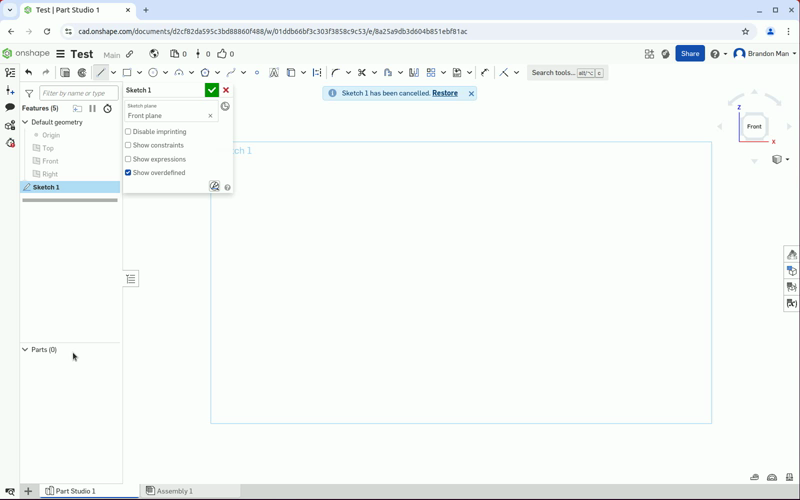
mouse_move(359, 295)
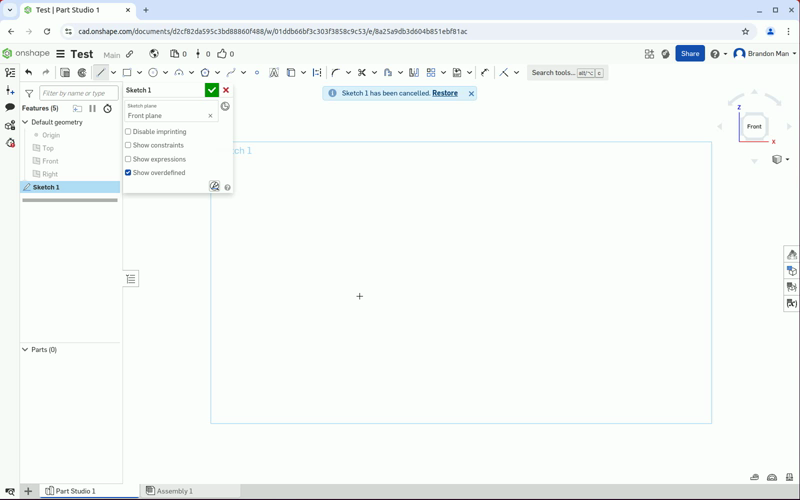
click(359, 295)
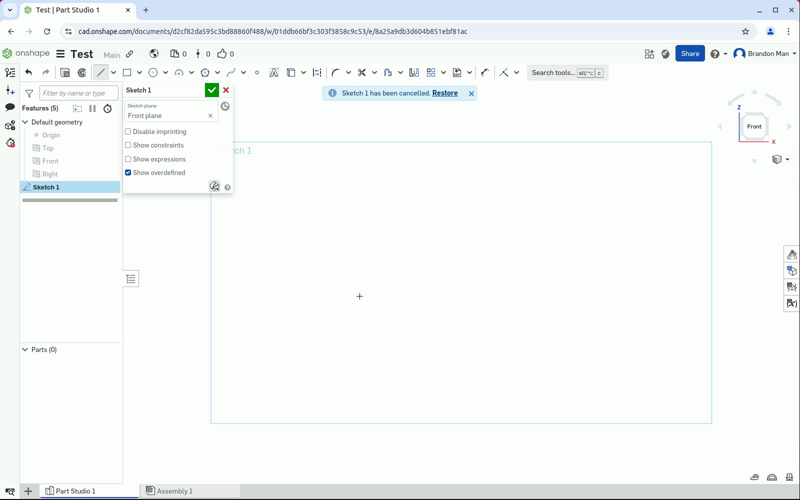
key_up(shift)
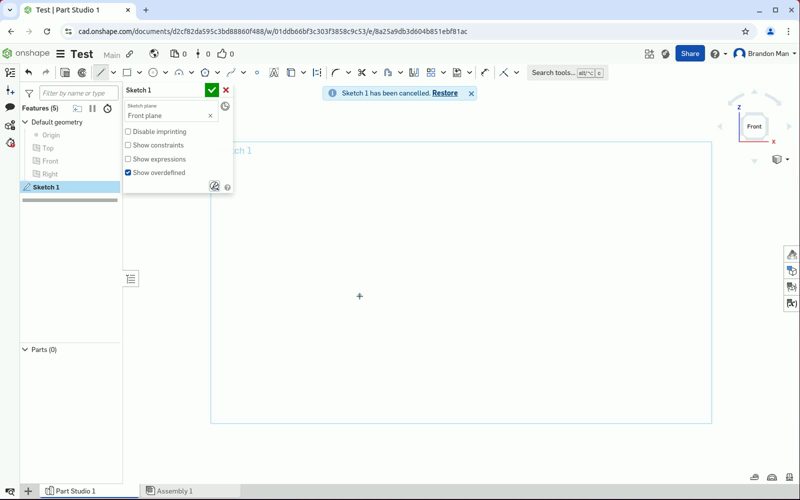
key_down(shift)
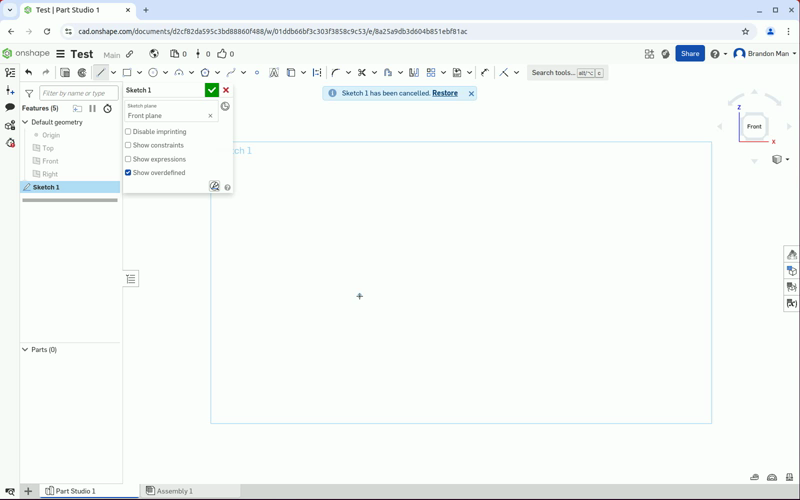
mouse_move(389, 295)
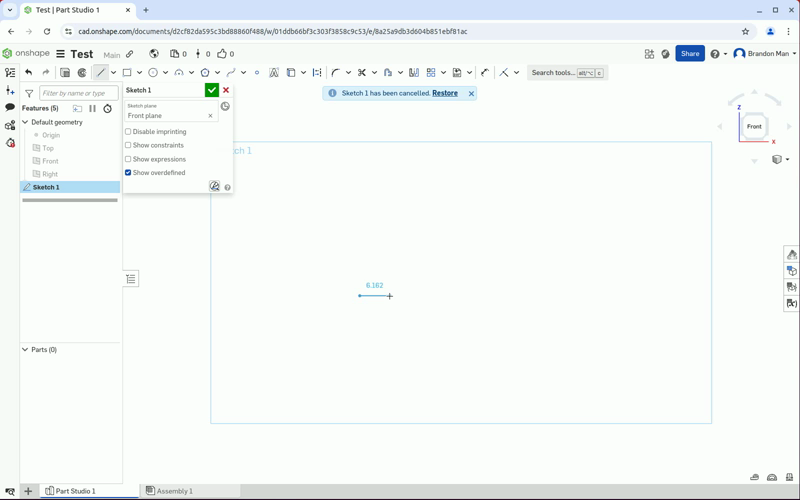
mouse_move(360, 295)
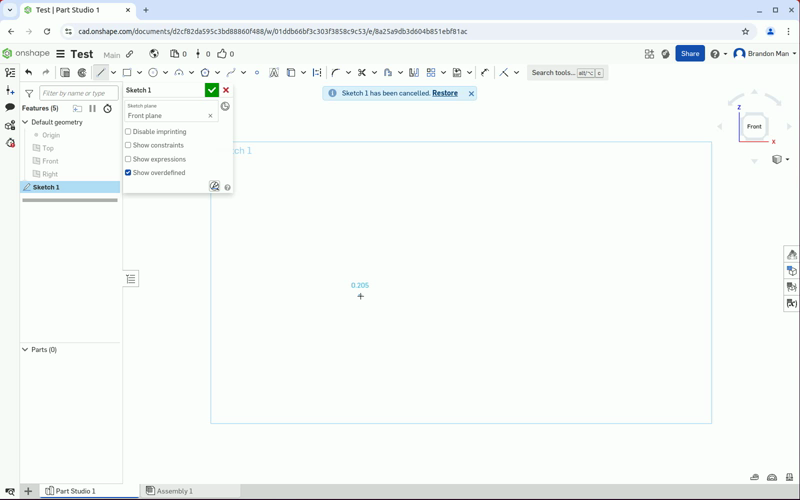
scroll(6)
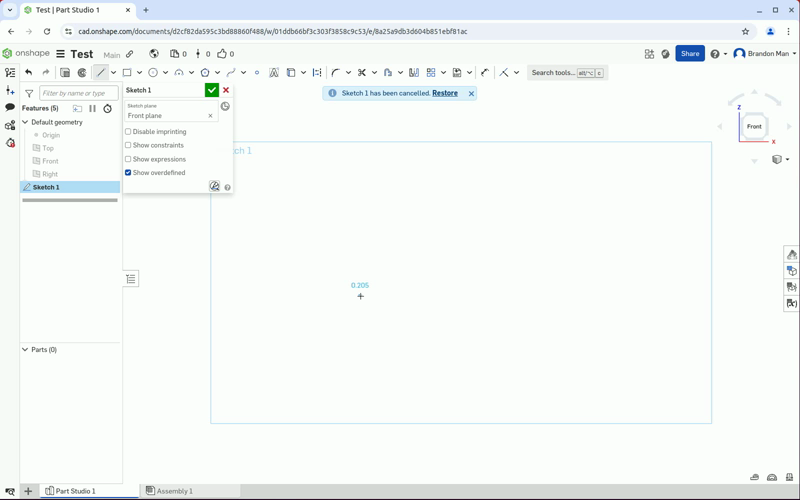
scroll(6)
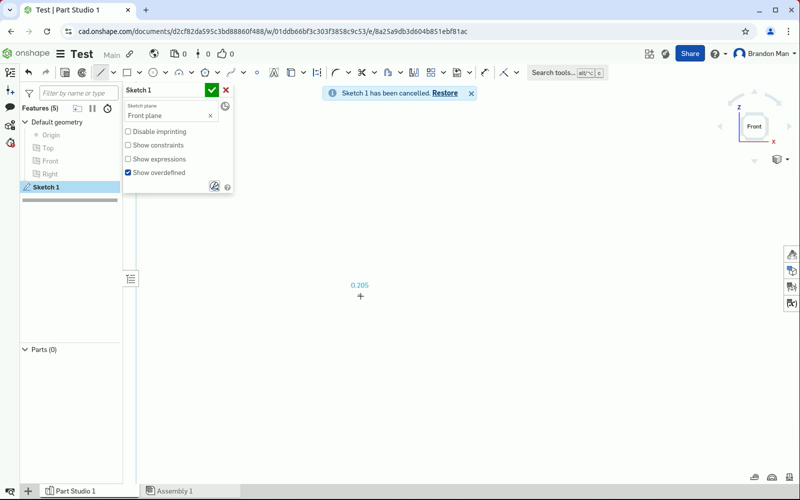
scroll(6)
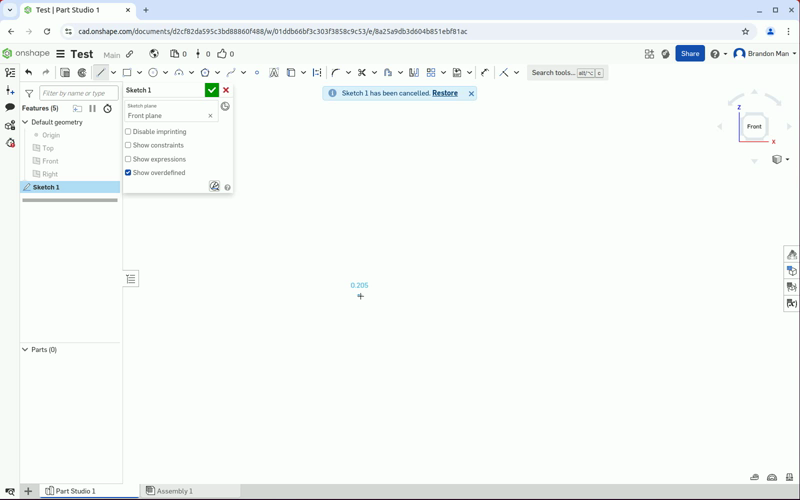
scroll(6)
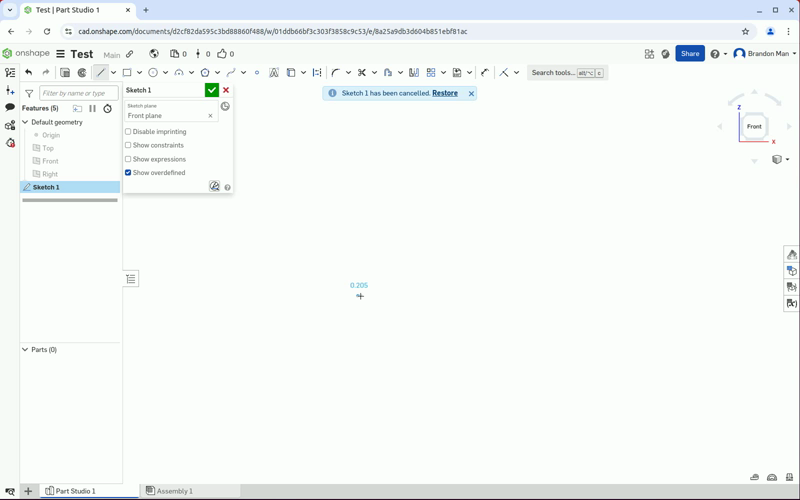
scroll(6)
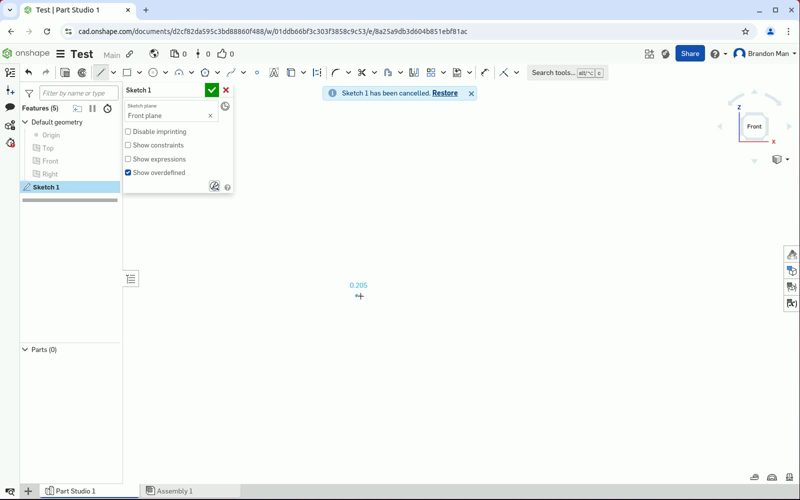
scroll(6)
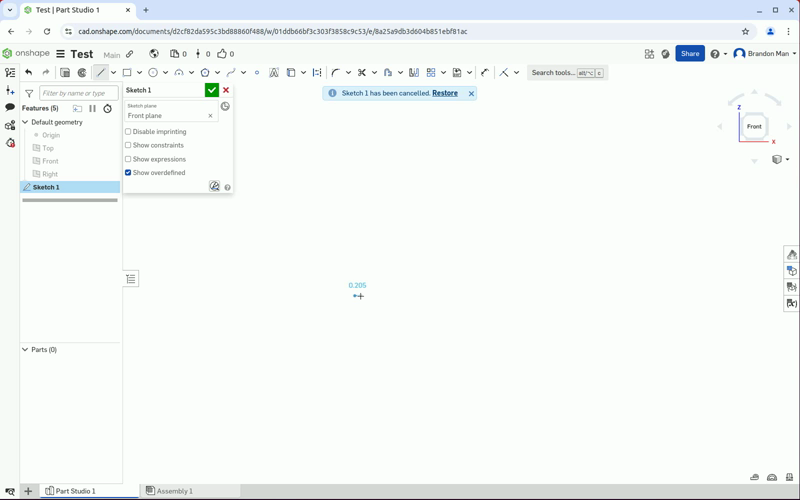
scroll(6)
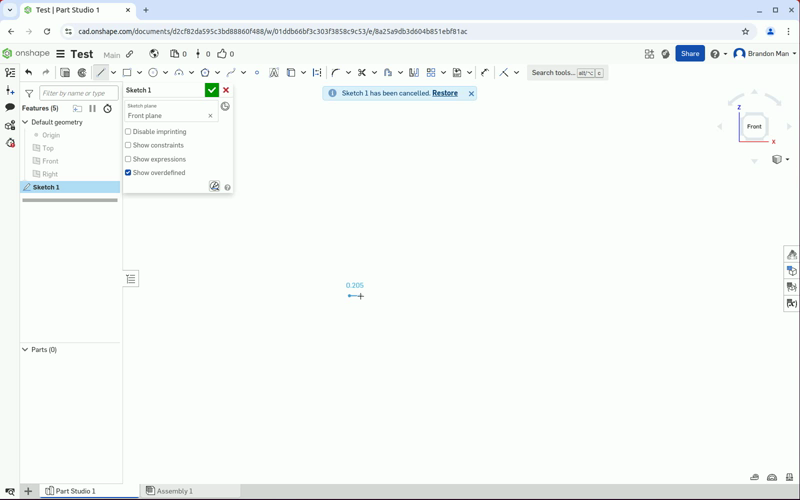
click(360, 295)
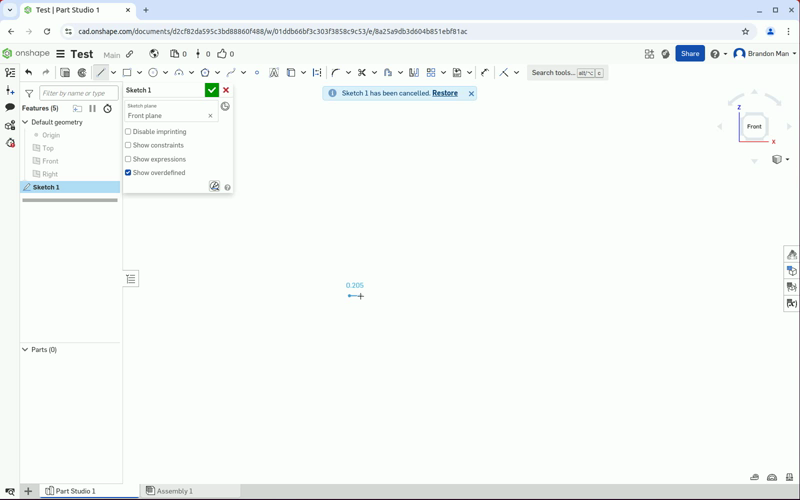
scroll(-6)
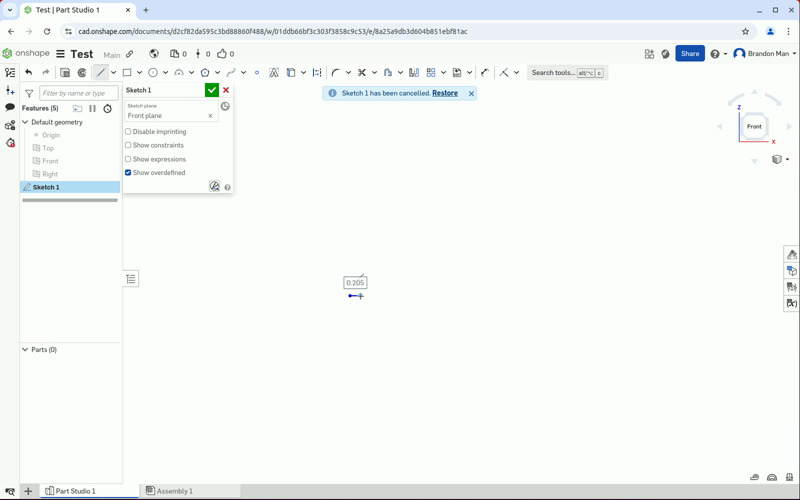
scroll(-6)
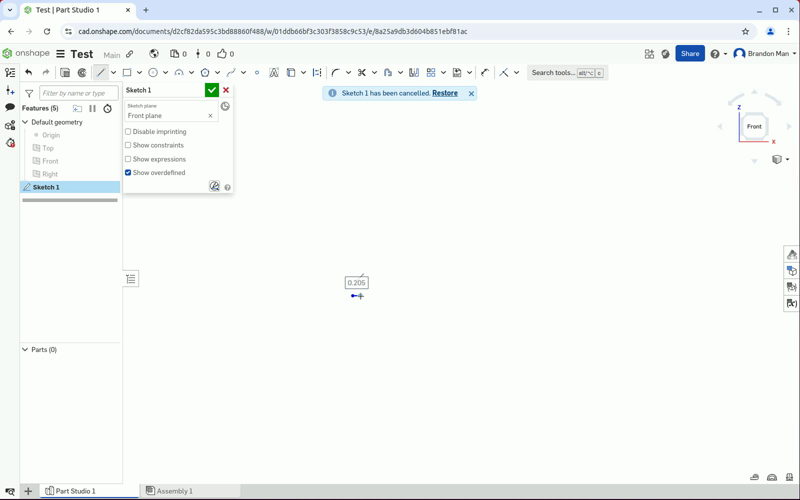
scroll(-6)
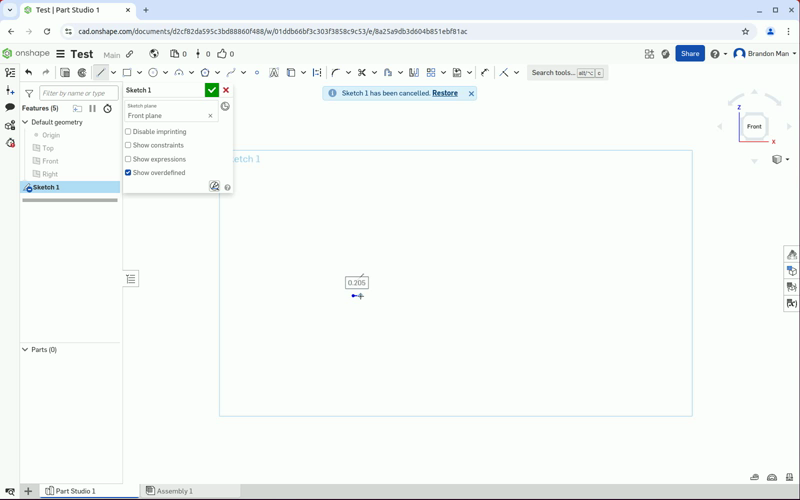
scroll(-6)
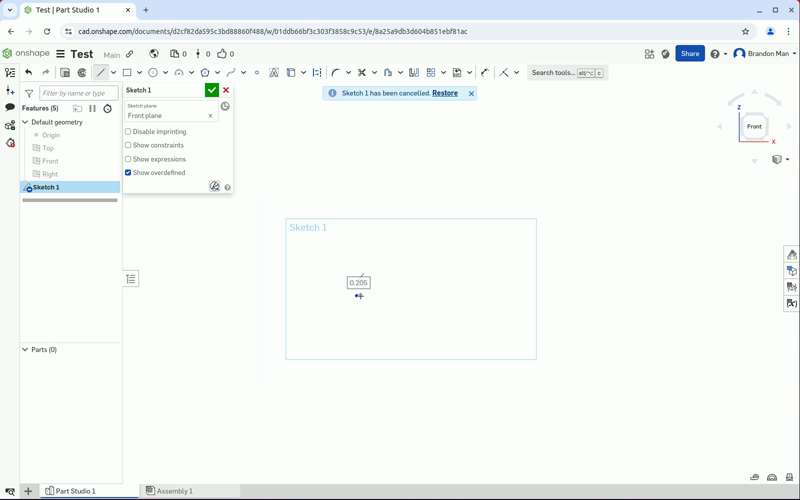
scroll(-6)
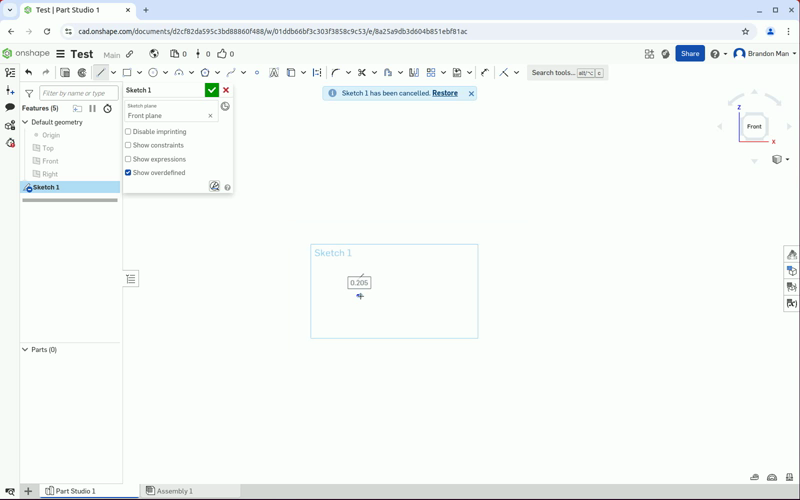
scroll(-6)
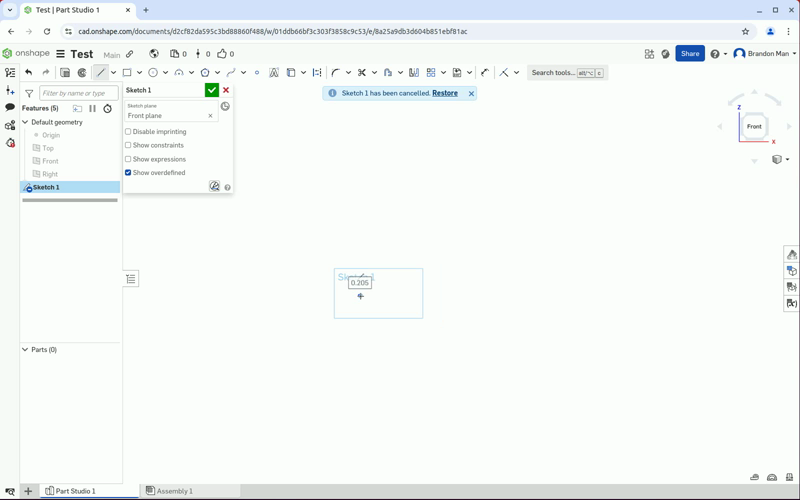
scroll(-6)
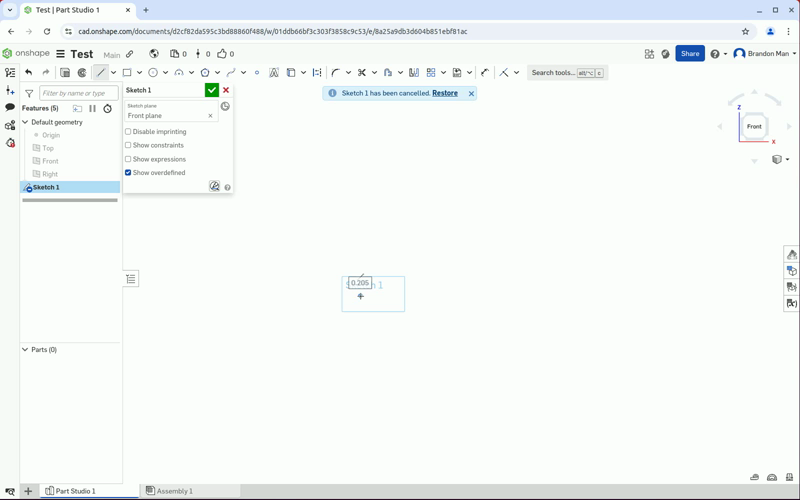
key_up(shift)
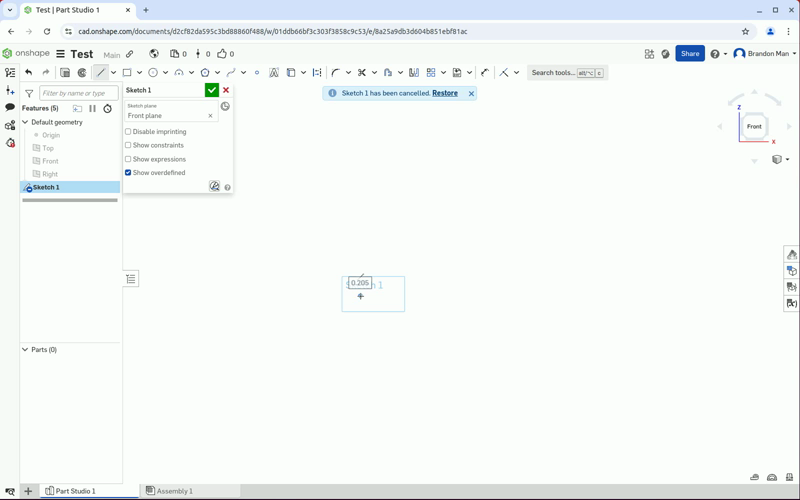
key(esc)
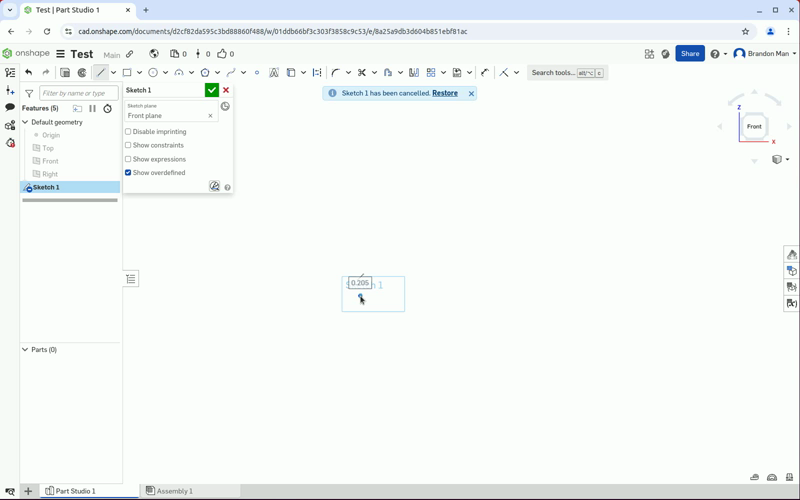
key(a)
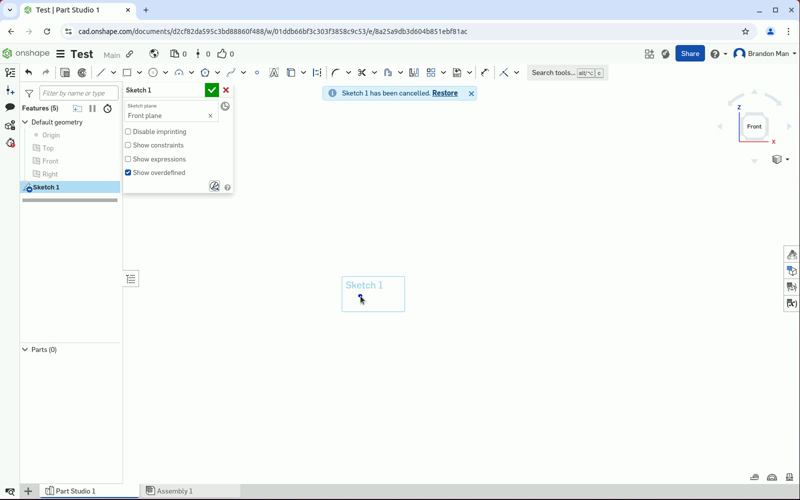
mouse_move(360, 295)
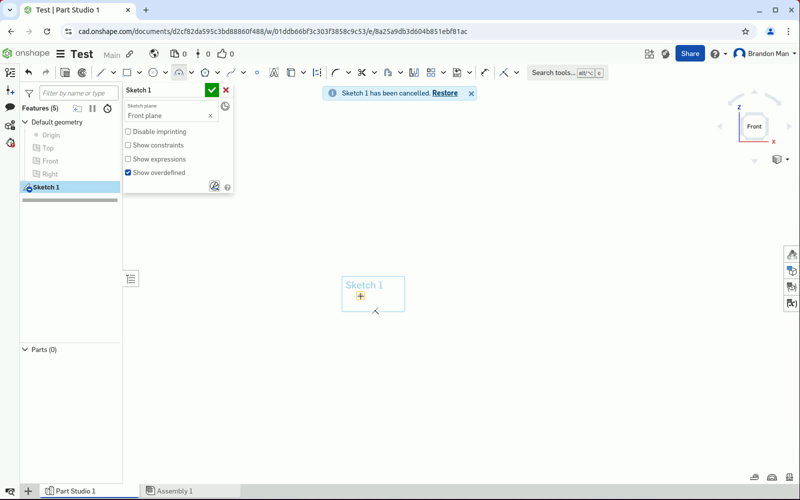
scroll(6)
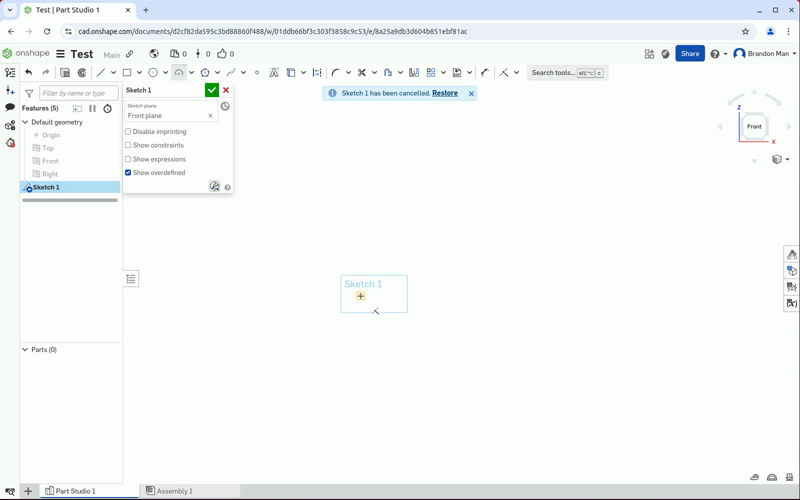
scroll(6)
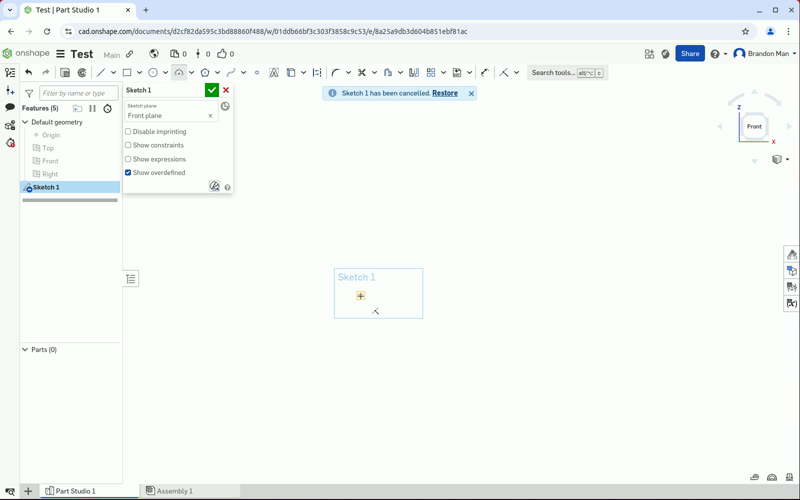
scroll(6)
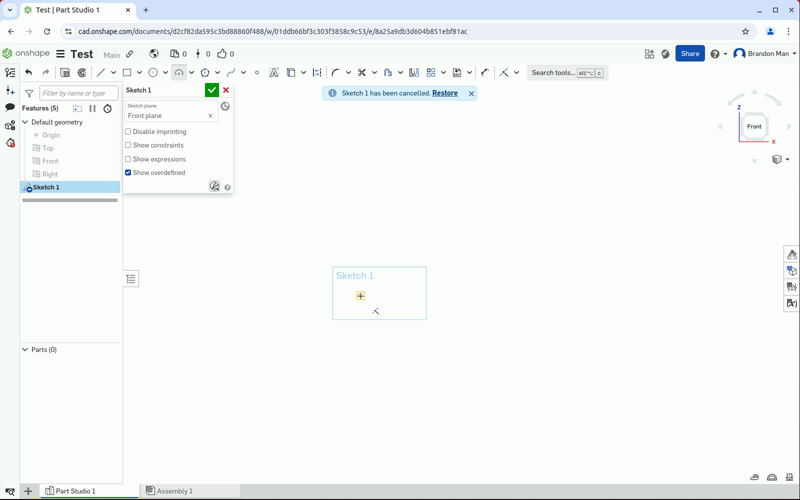
scroll(6)
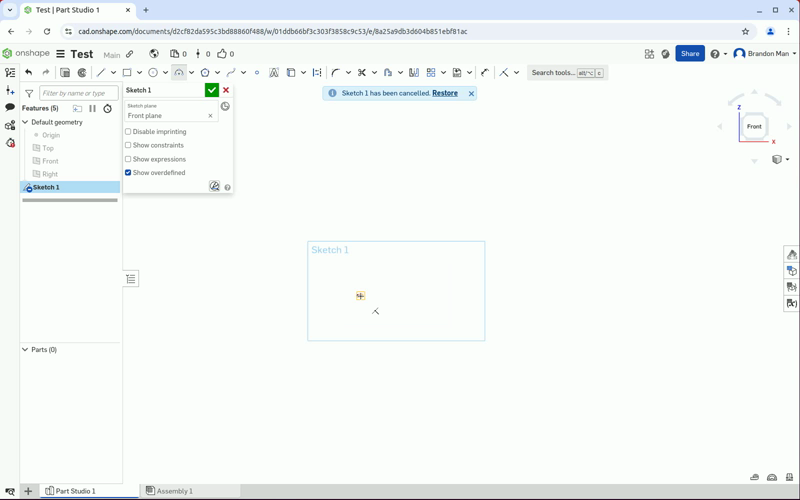
scroll(6)
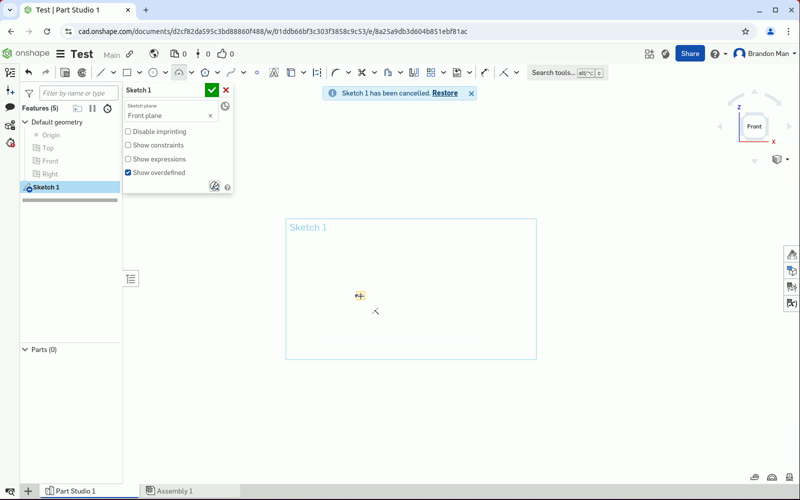
scroll(6)
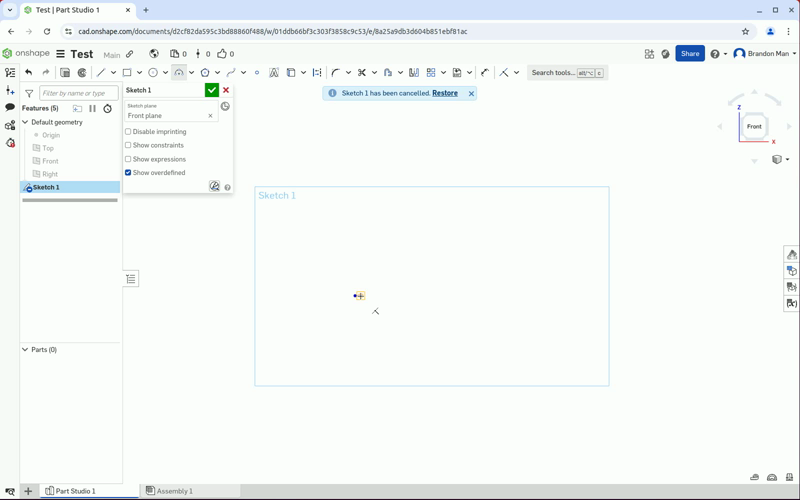
scroll(6)
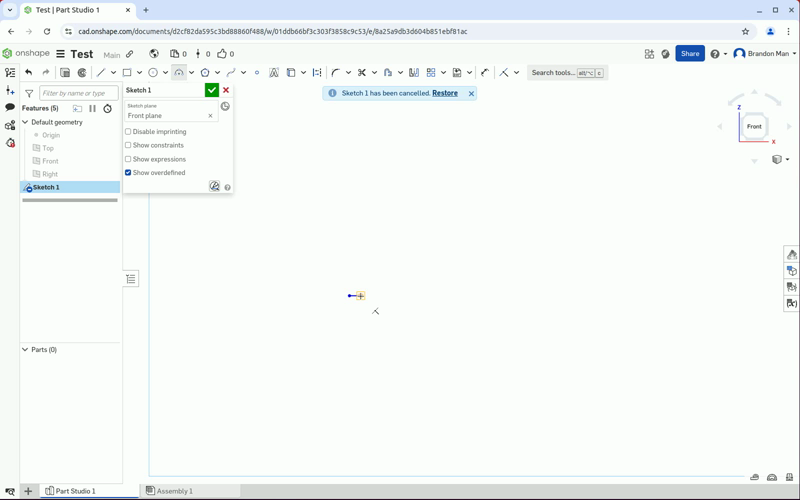
click(360, 295)
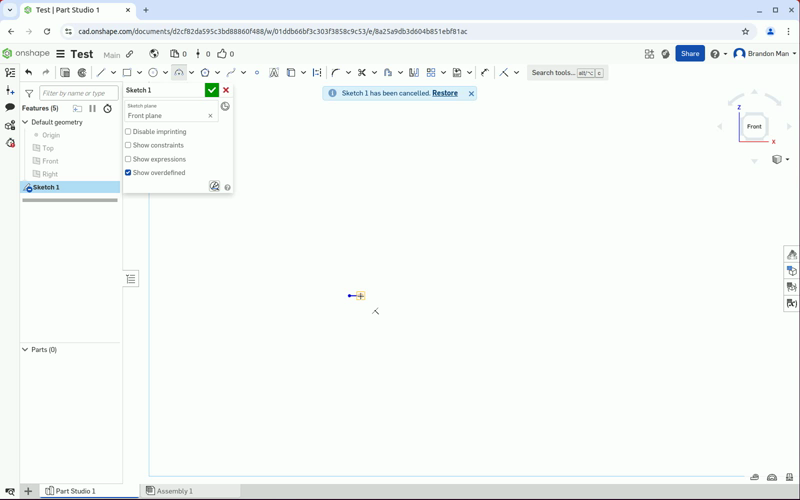
scroll(-6)
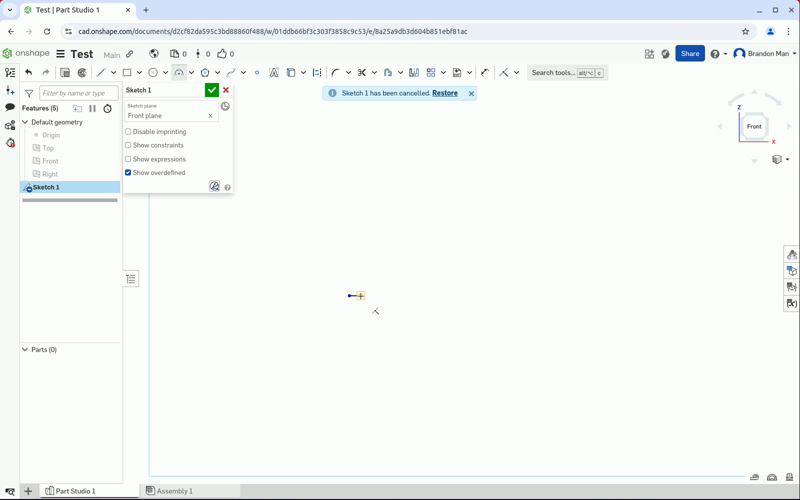
scroll(-6)
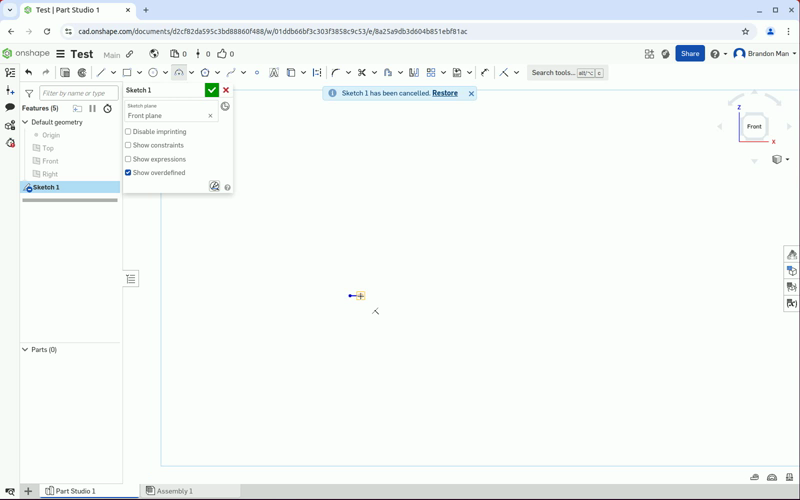
scroll(-6)
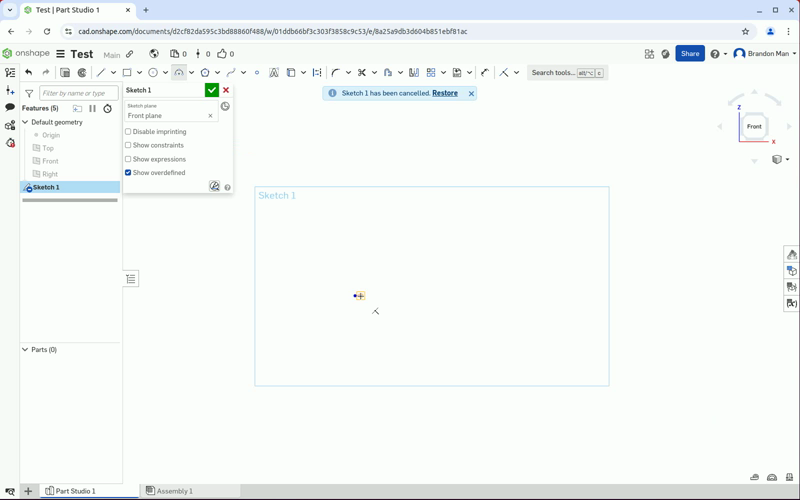
scroll(-6)
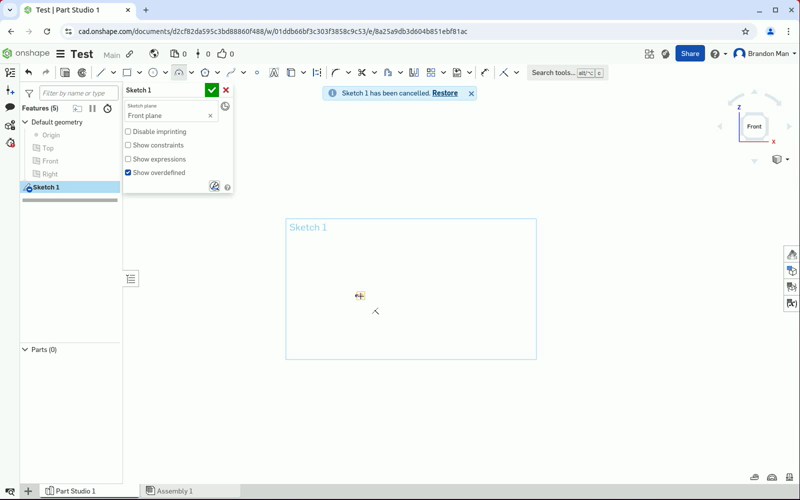
scroll(-6)
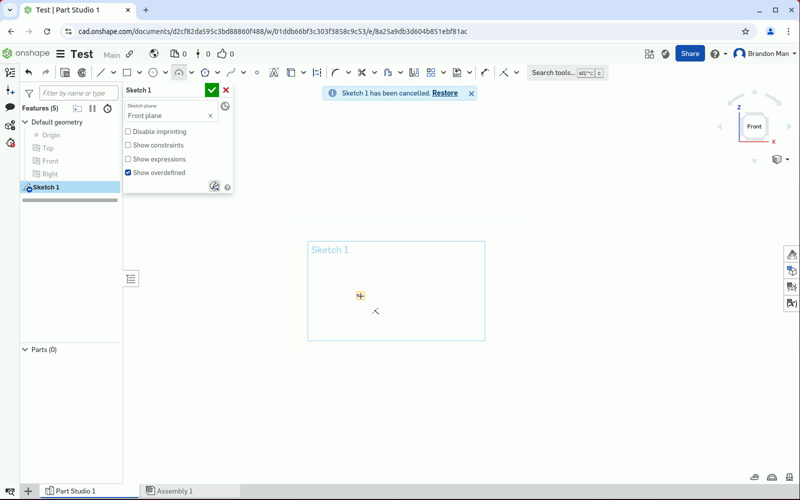
scroll(-6)
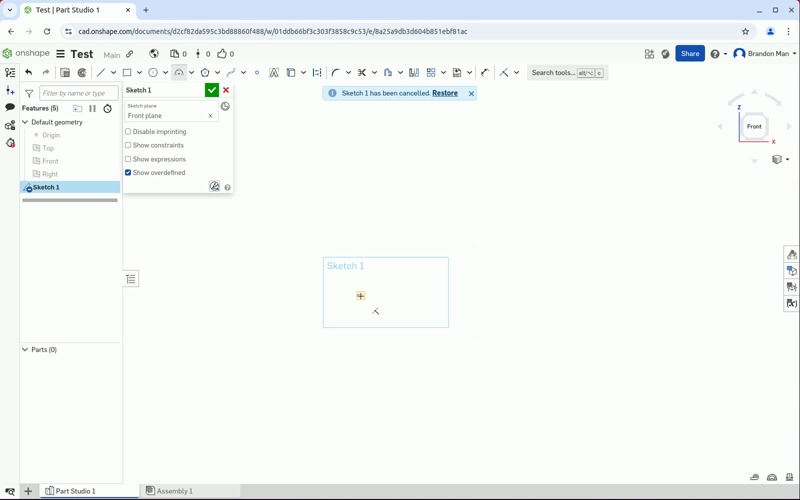
scroll(-6)
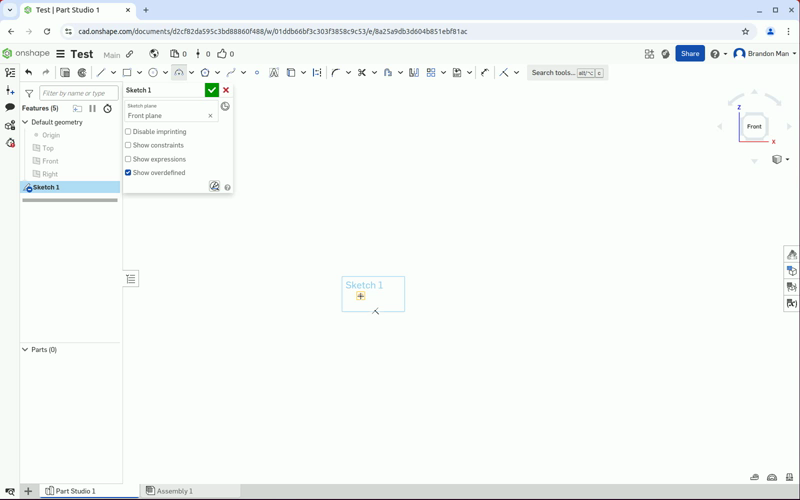
key_down(shift)
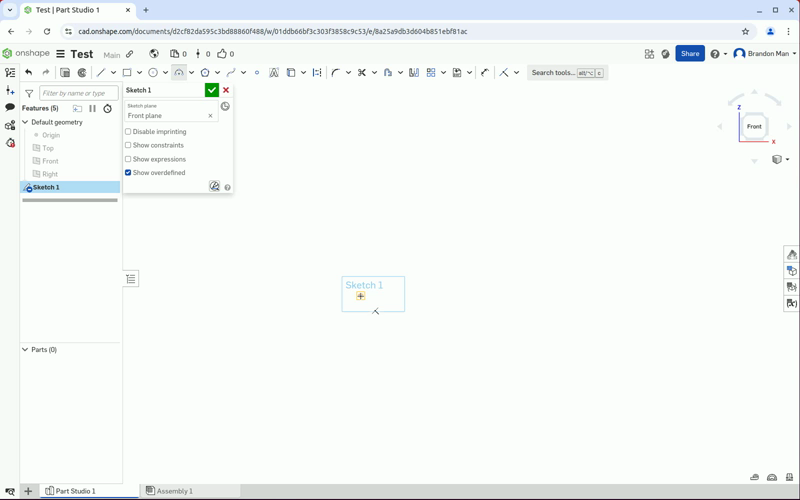
mouse_move(360, 270)
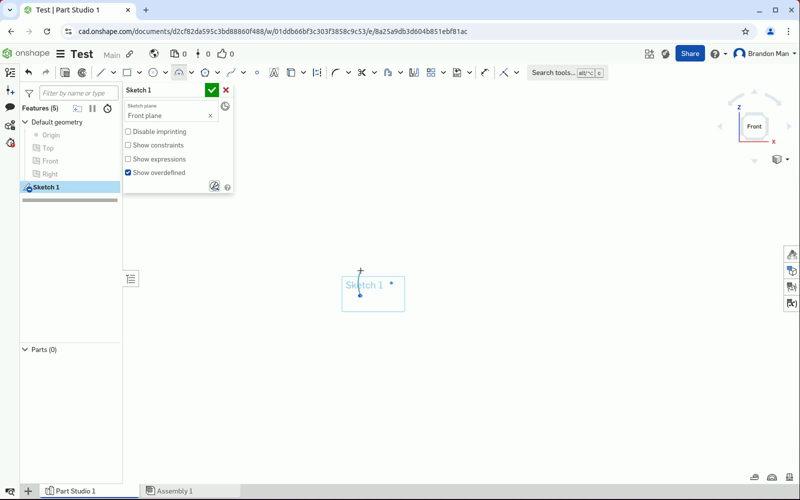
click(360, 270)
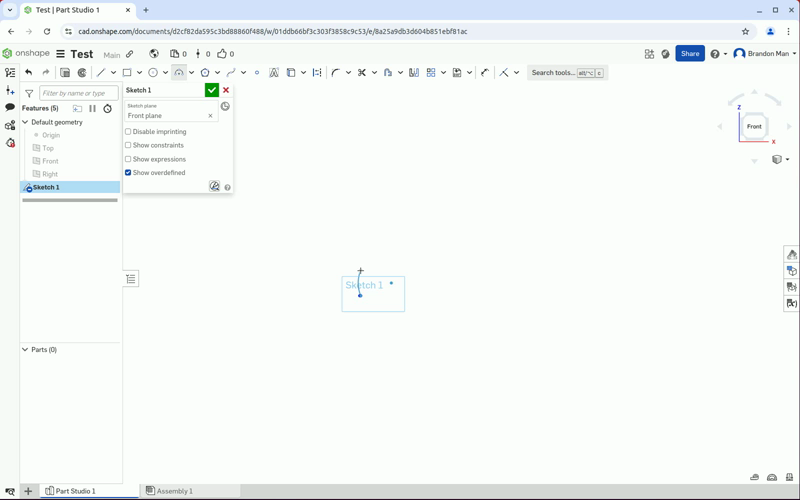
mouse_move(373, 282)
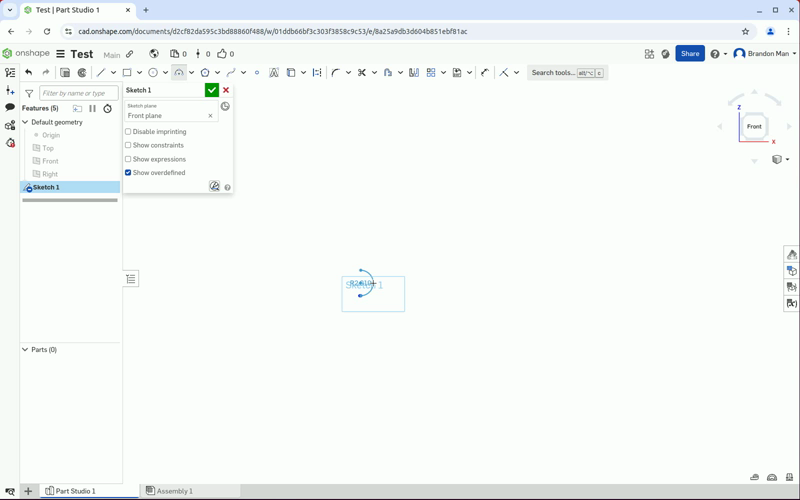
click(373, 282)
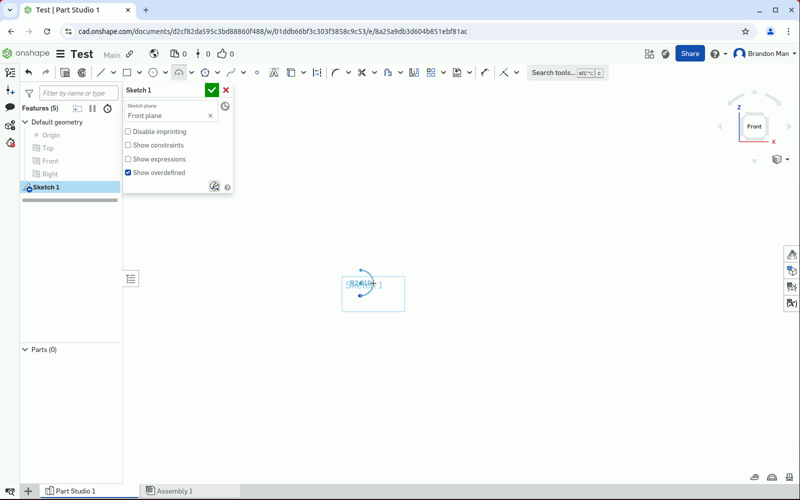
key_up(shift)
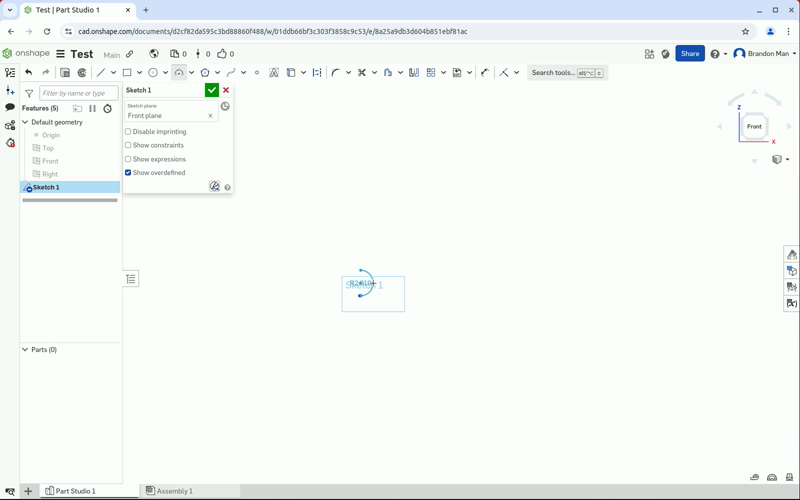
key(esc)
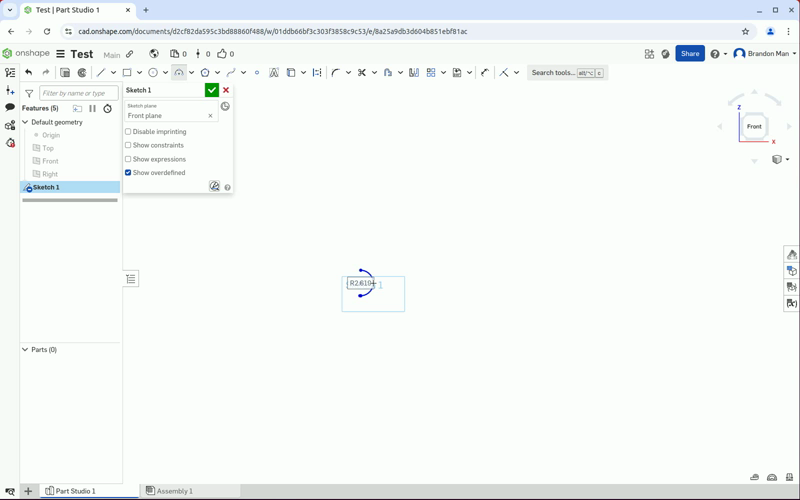
key(l)
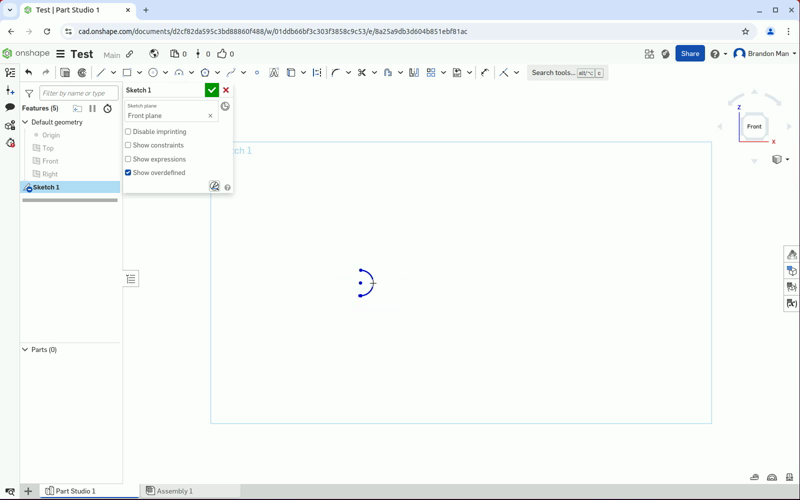
mouse_move(360, 270)
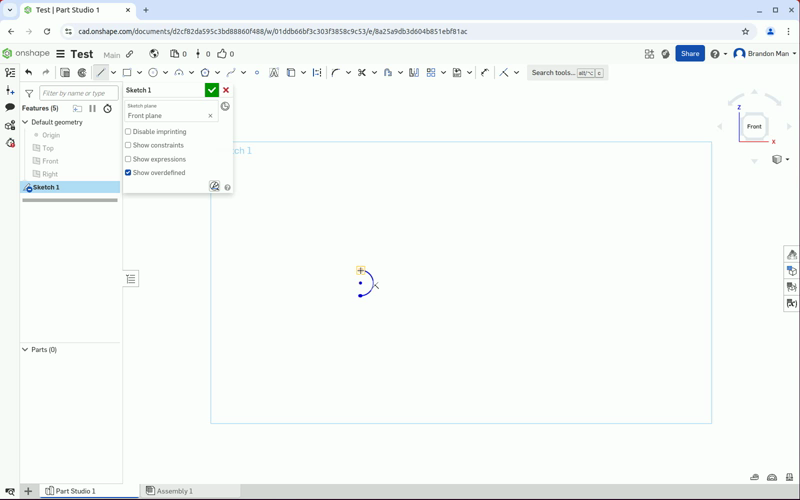
click(360, 270)
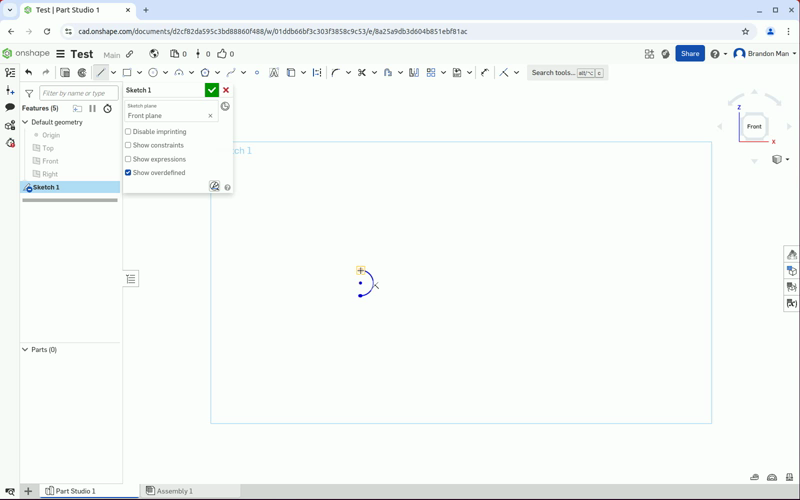
key_down(shift)
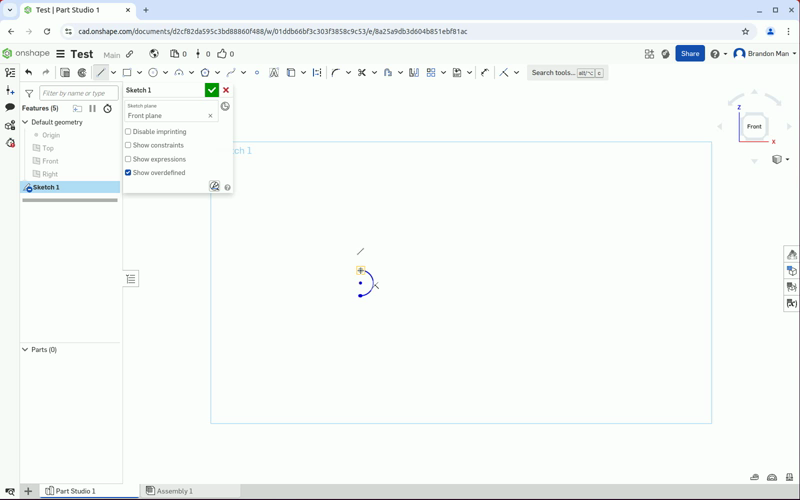
key_up(shift)
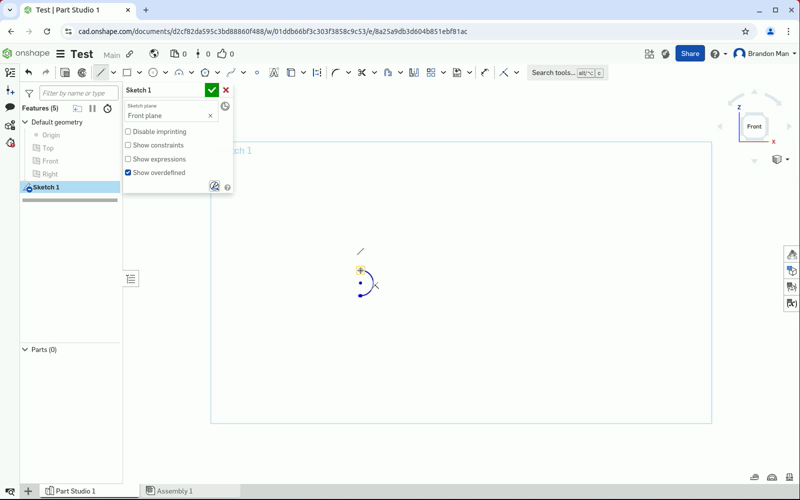
key(esc)
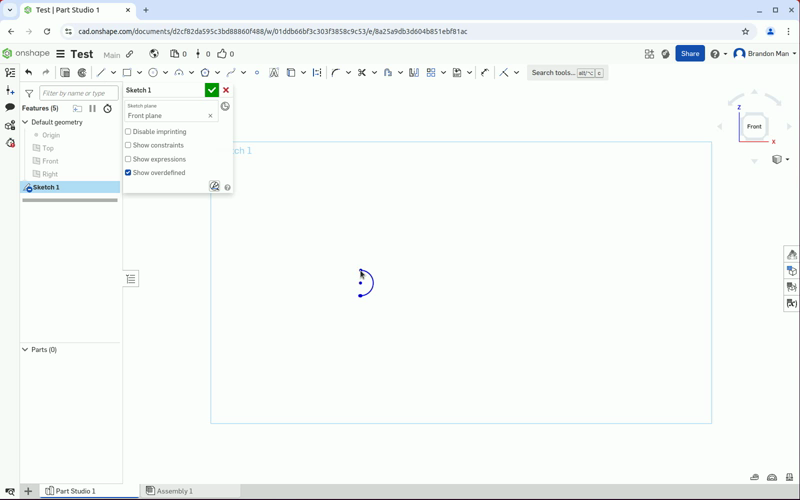
key(a)
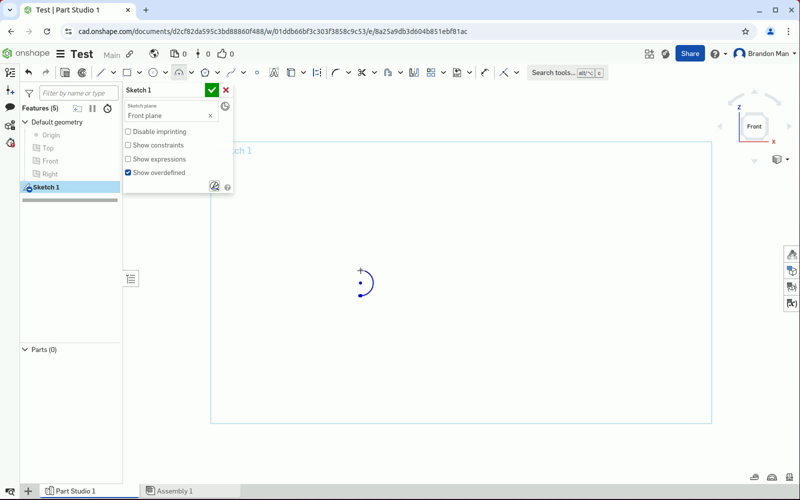
mouse_move(360, 270)
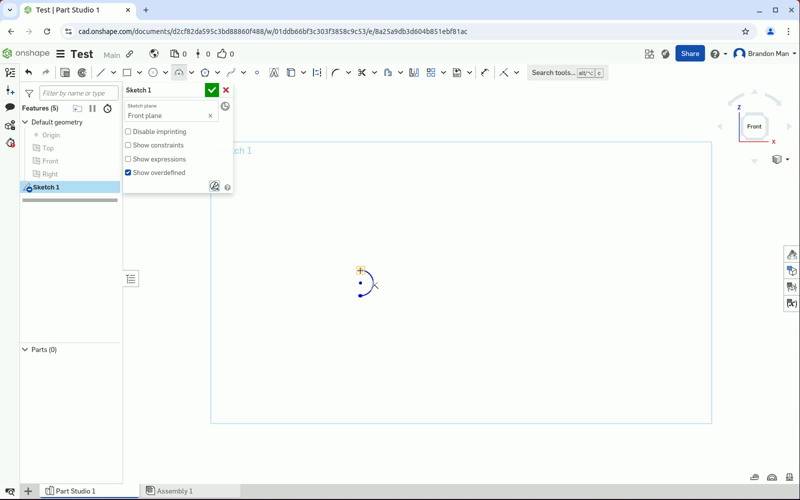
click(360, 270)
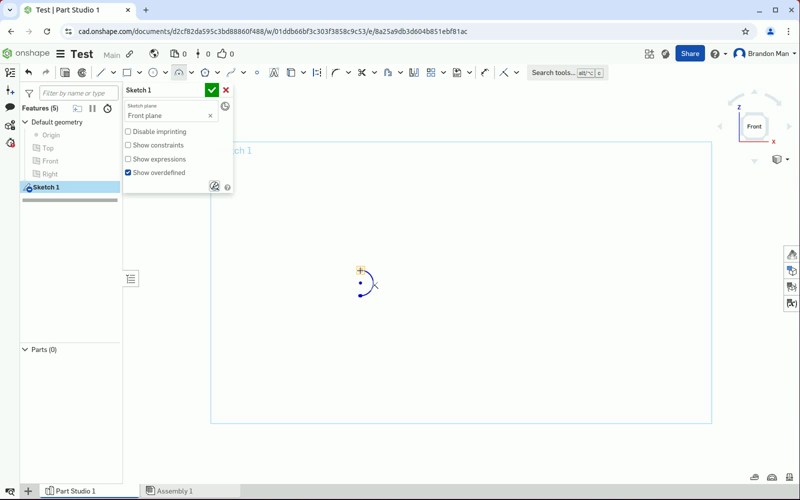
mouse_move(359, 295)
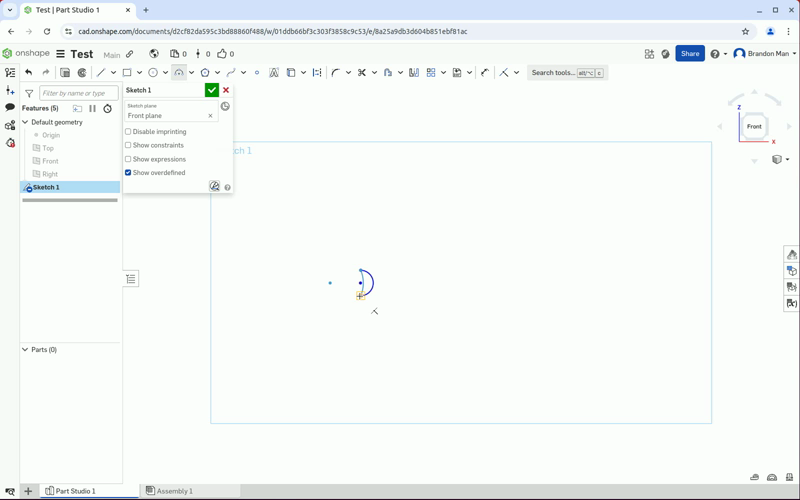
scroll(6)
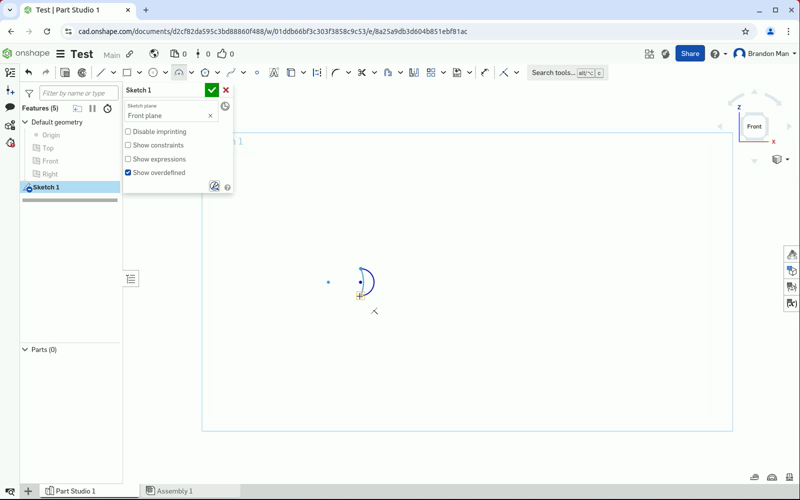
scroll(6)
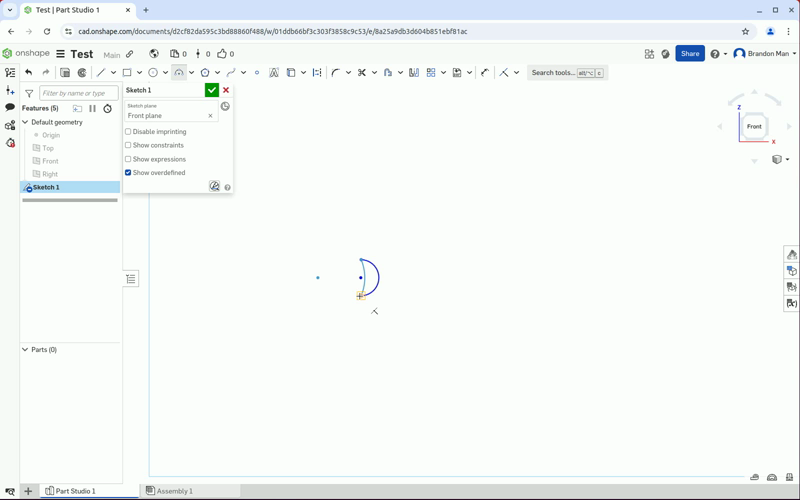
scroll(6)
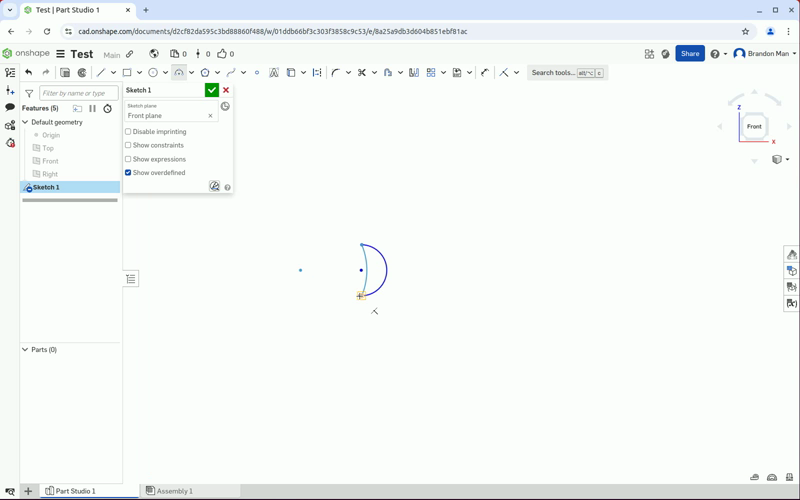
scroll(6)
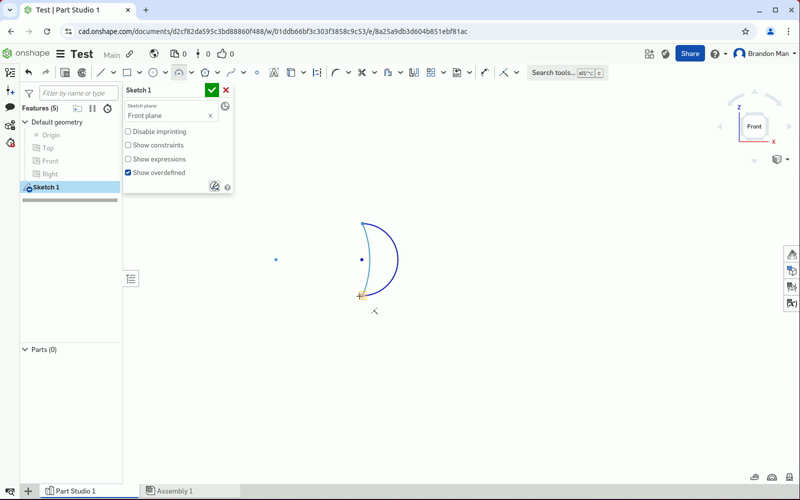
scroll(6)
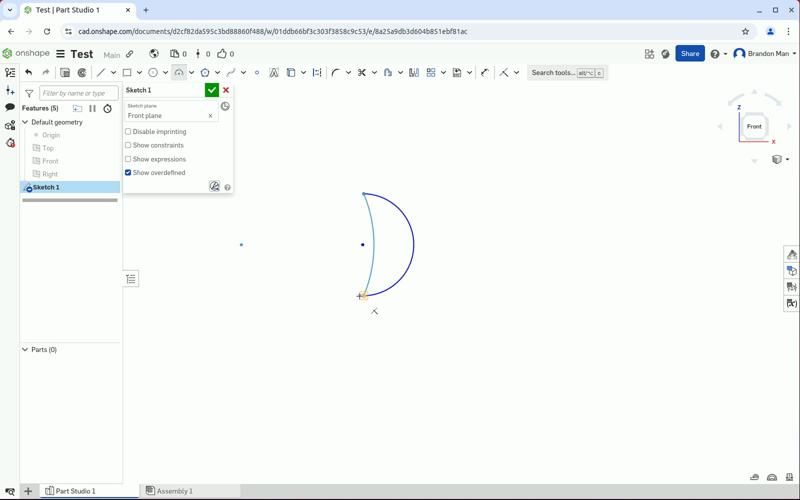
scroll(6)
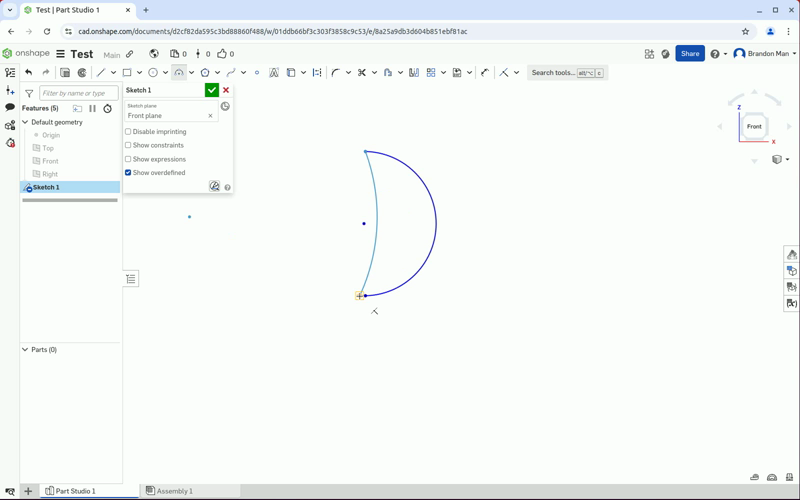
scroll(6)
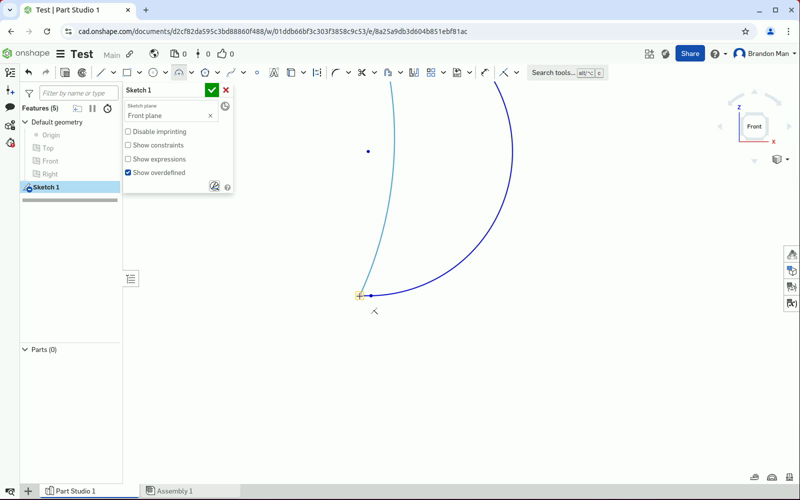
click(359, 295)
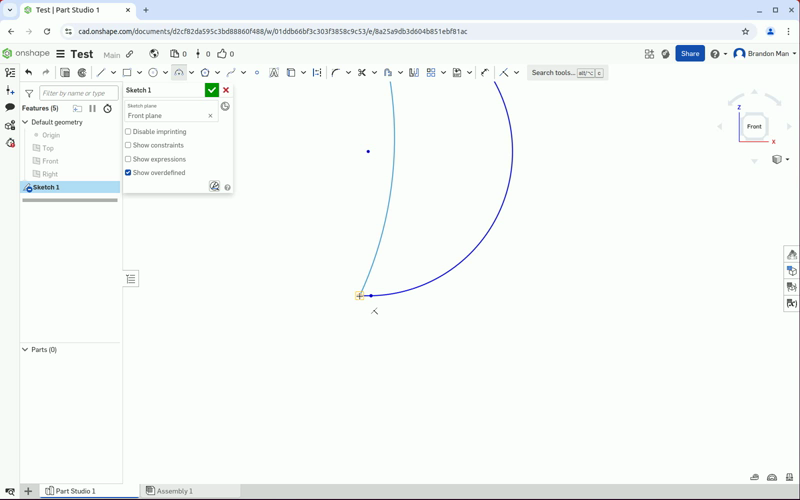
scroll(-6)
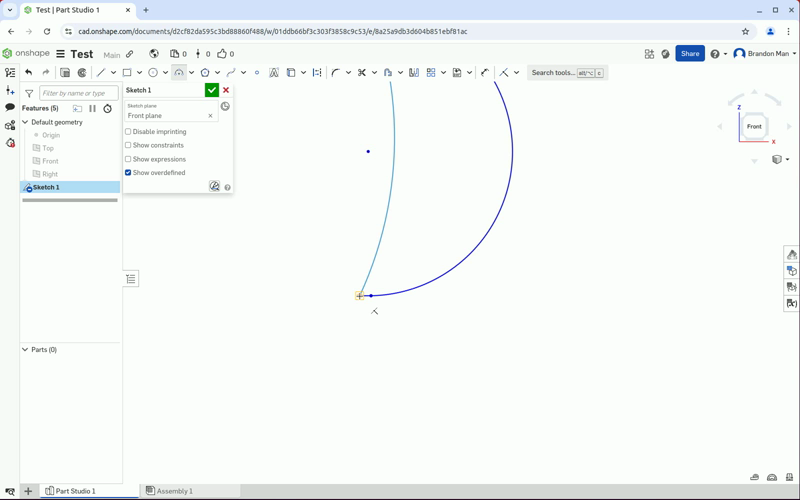
scroll(-6)
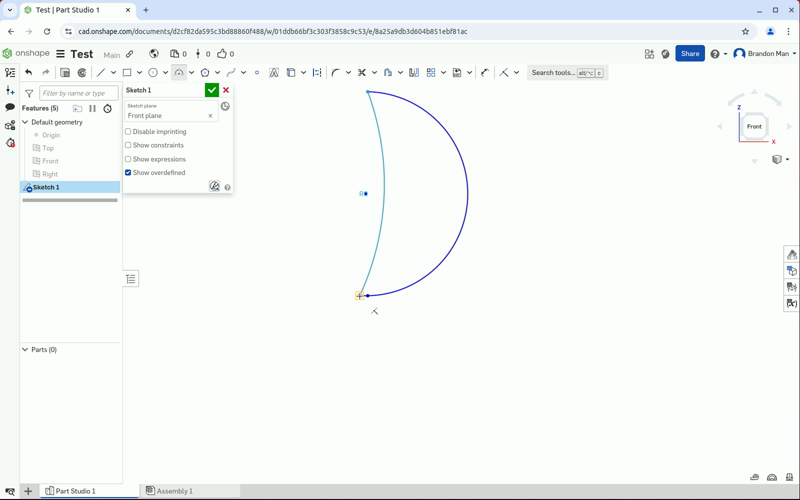
scroll(-6)
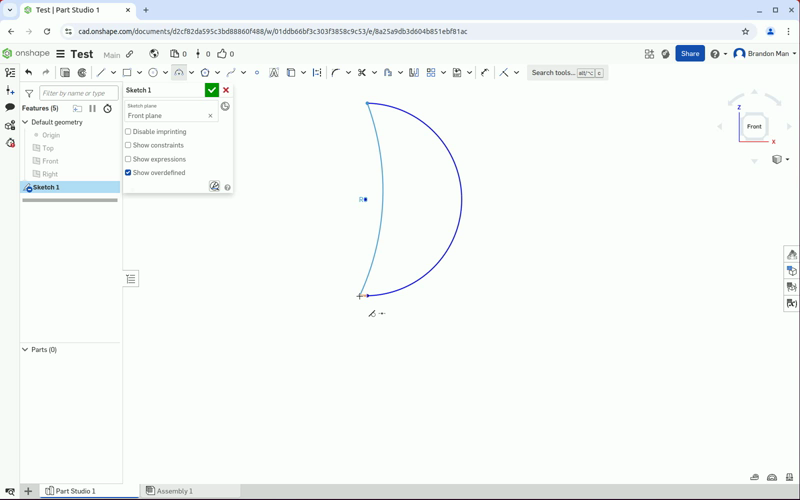
scroll(-6)
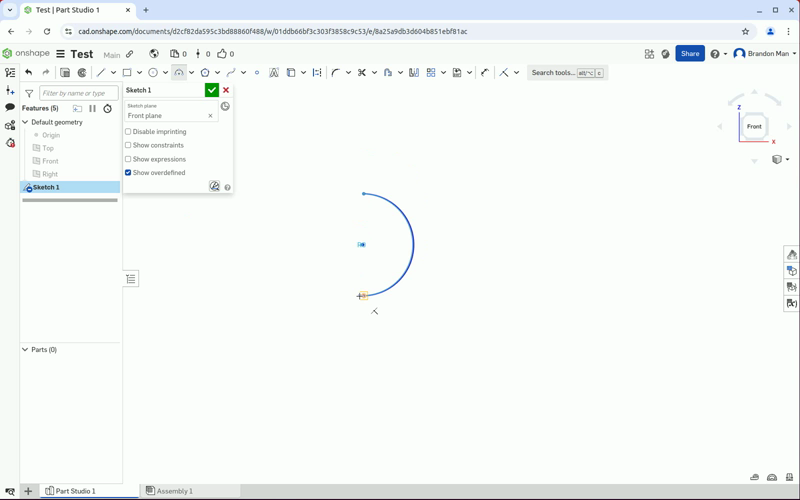
scroll(-6)
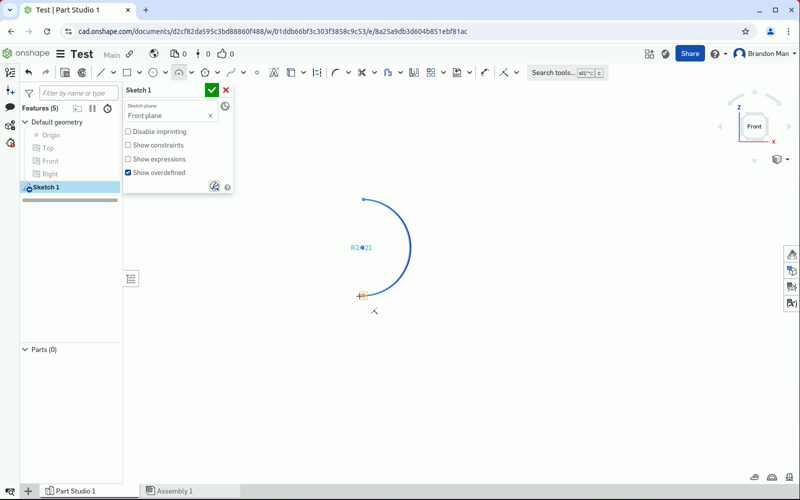
scroll(-6)
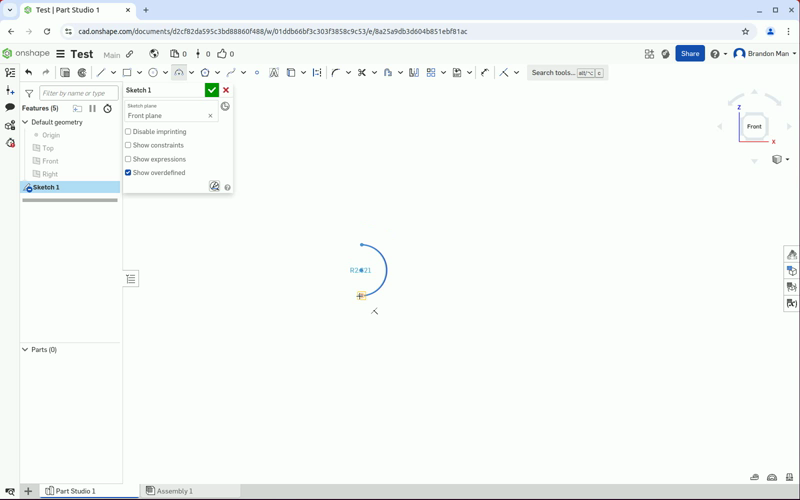
scroll(-6)
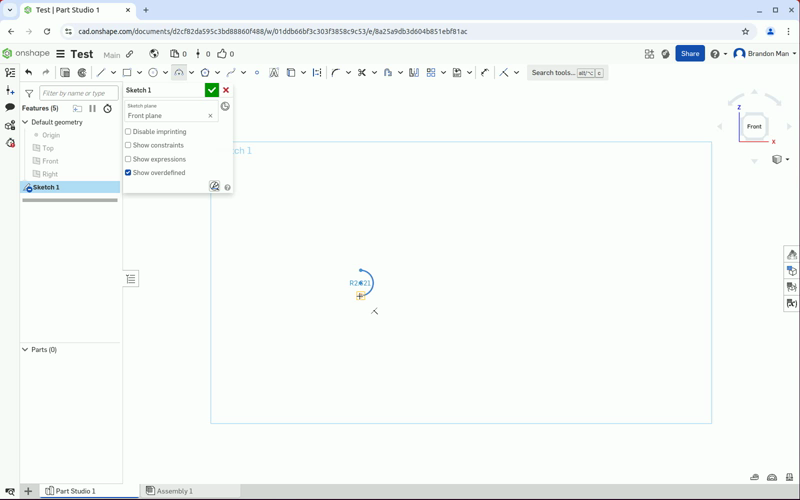
key_down(shift)
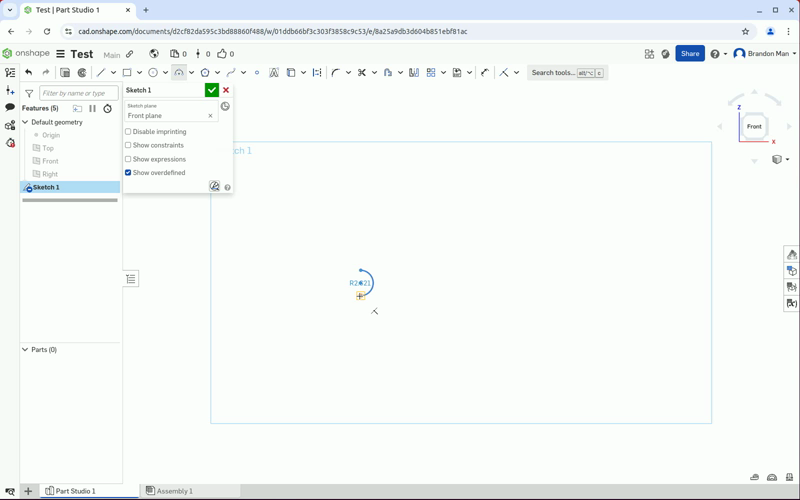
mouse_move(347, 282)
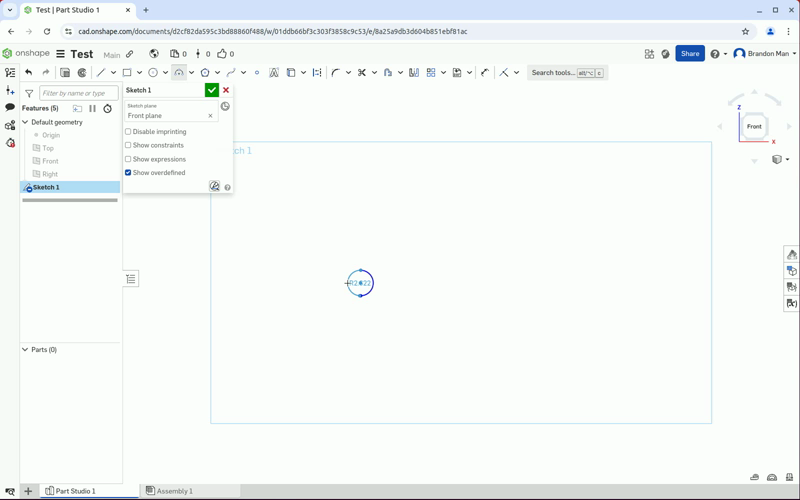
click(347, 282)
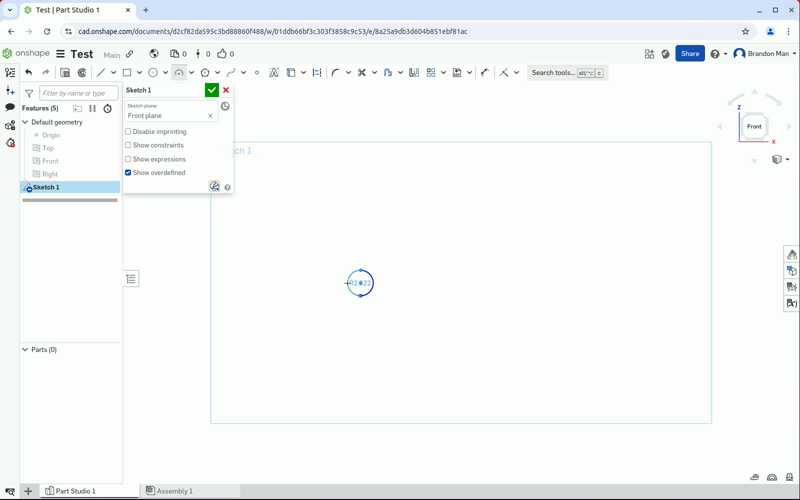
key_up(shift)
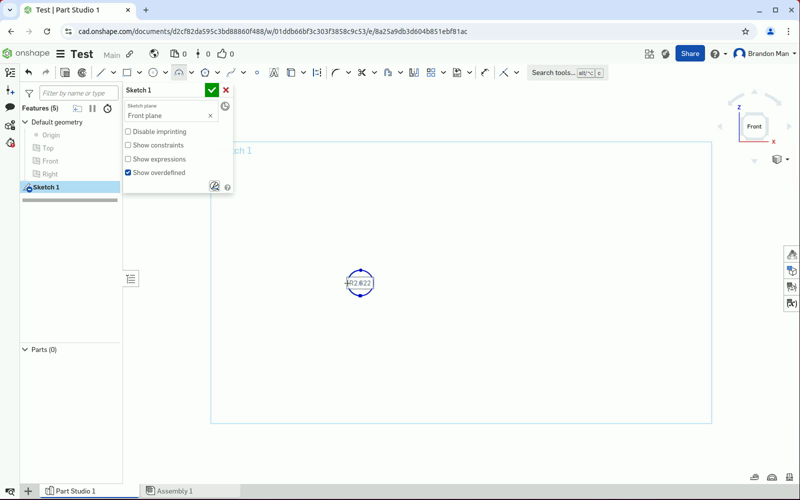
key(esc)
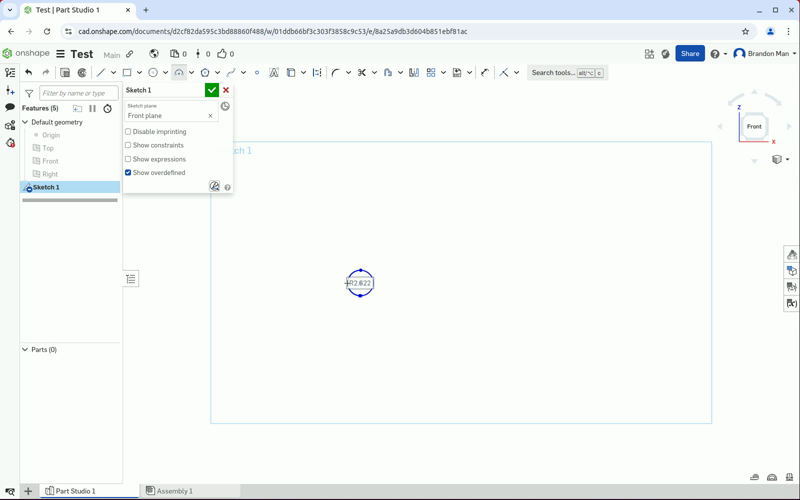
key(c)
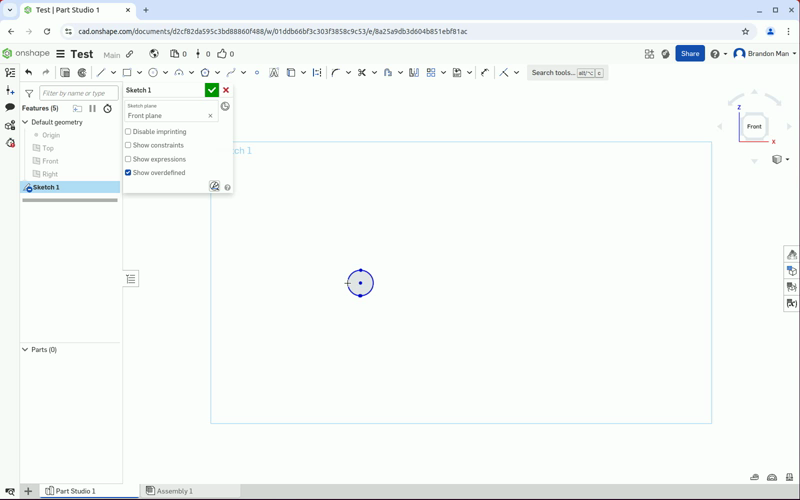
key_down(shift)
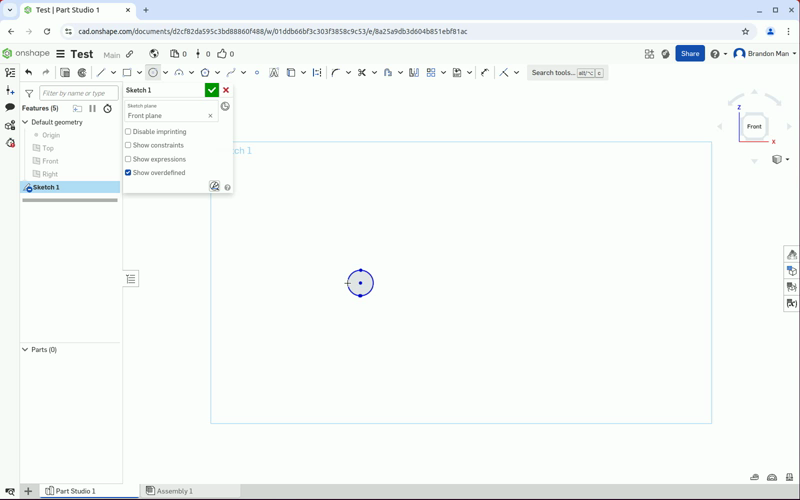
mouse_move(360, 283)
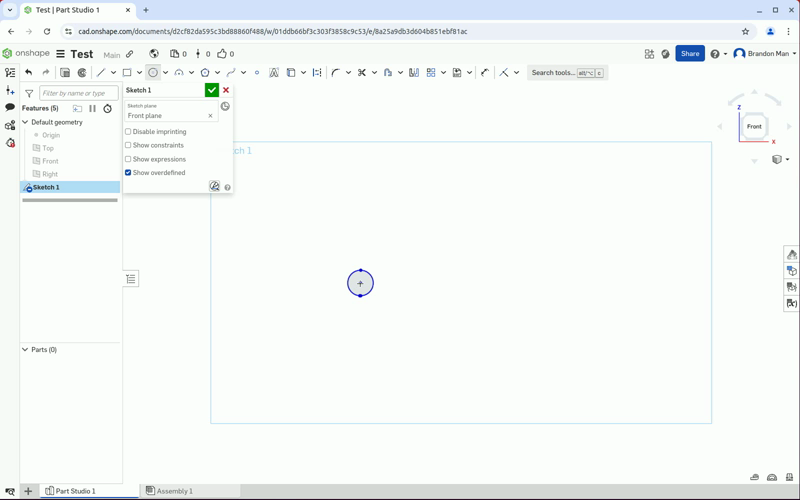
click(360, 283)
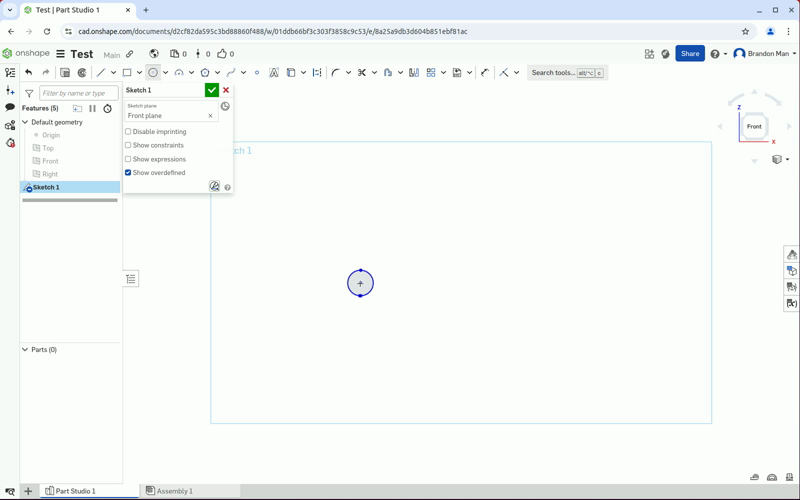
key_up(shift)
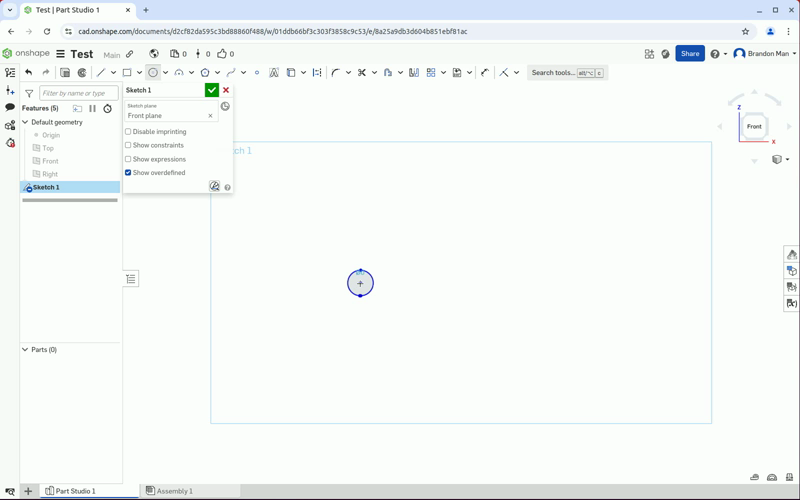
mouse_move(363, 283)
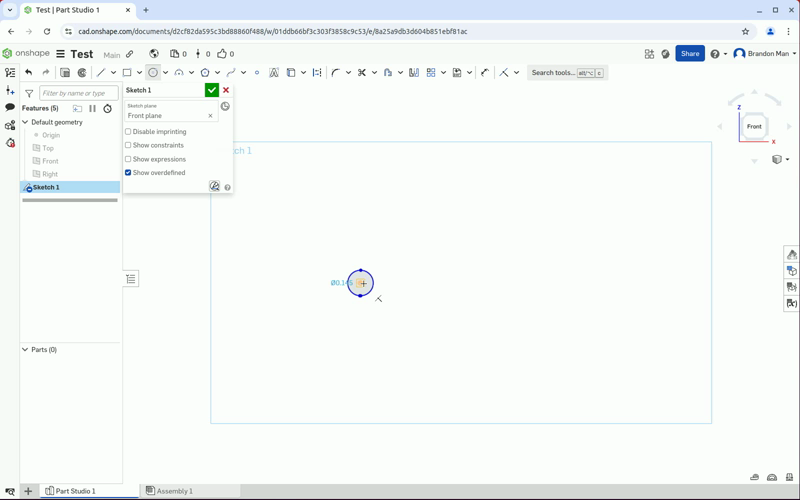
scroll(6)
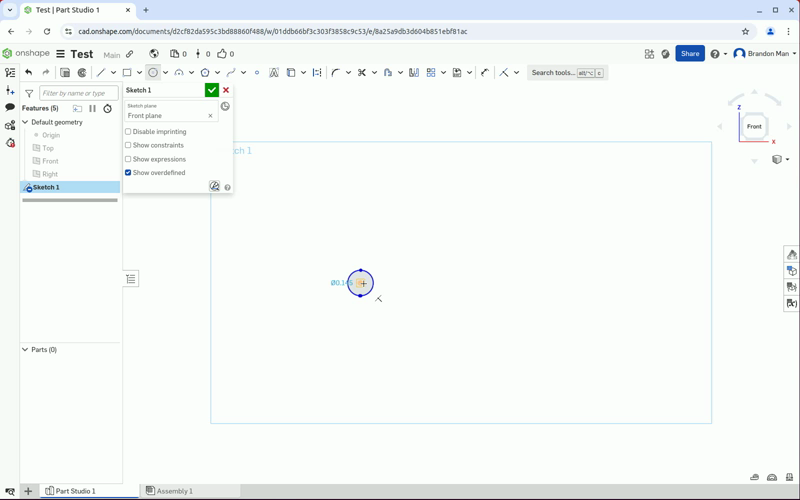
scroll(6)
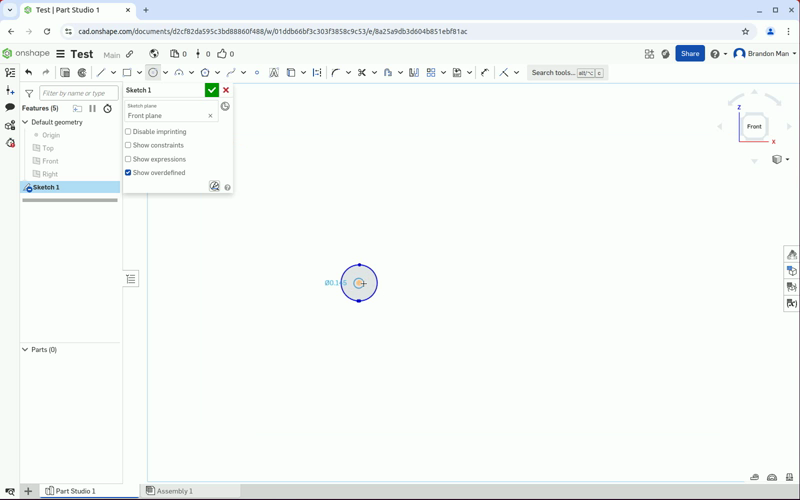
scroll(6)
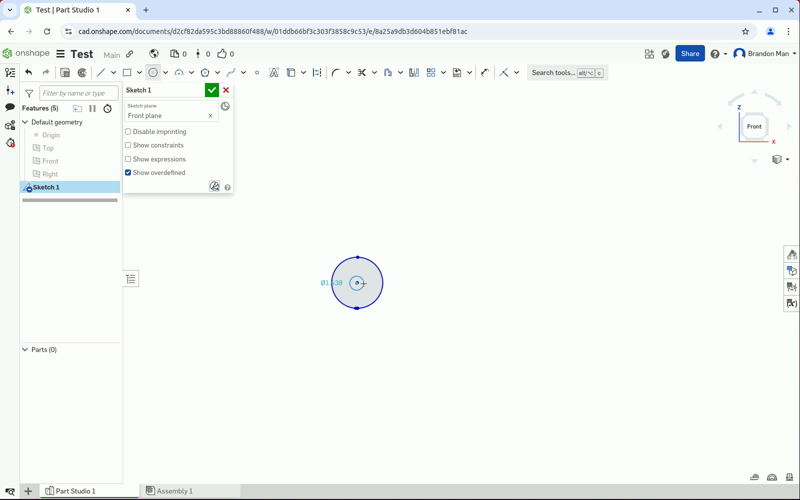
scroll(6)
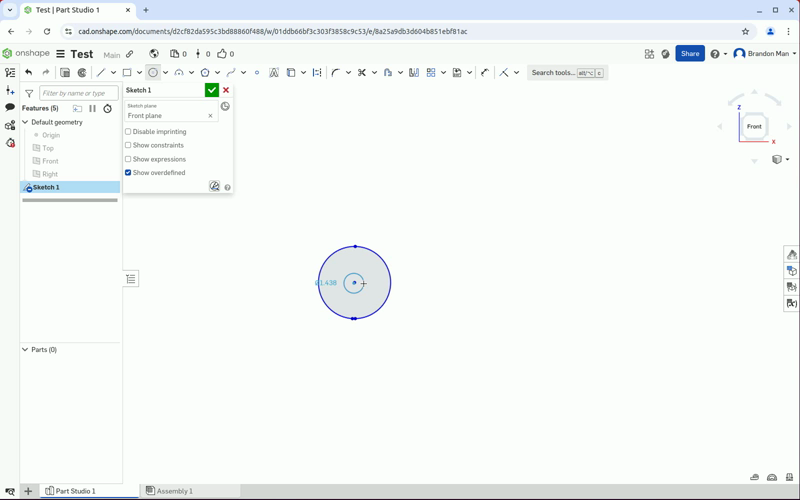
scroll(6)
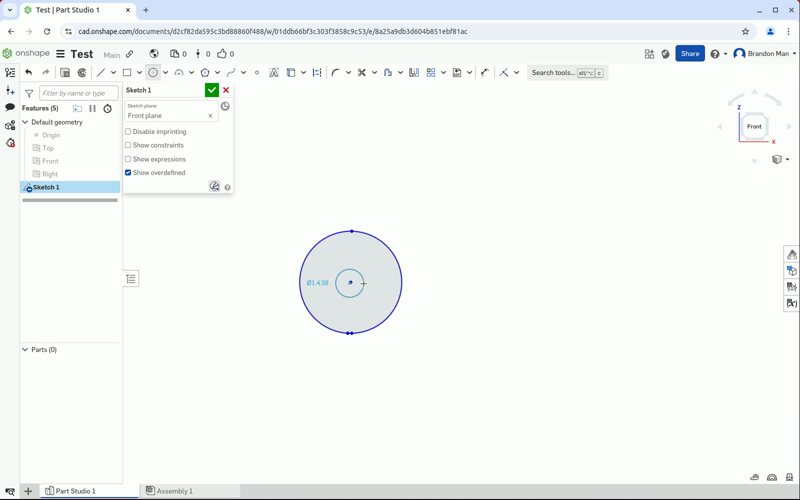
scroll(6)
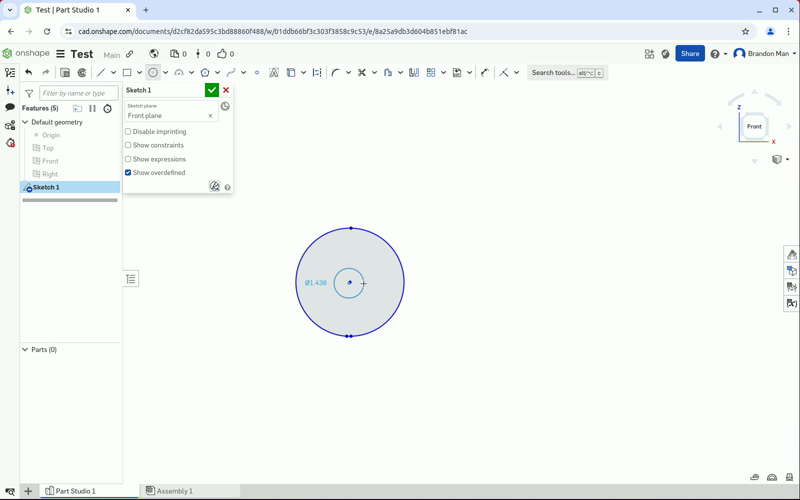
scroll(6)
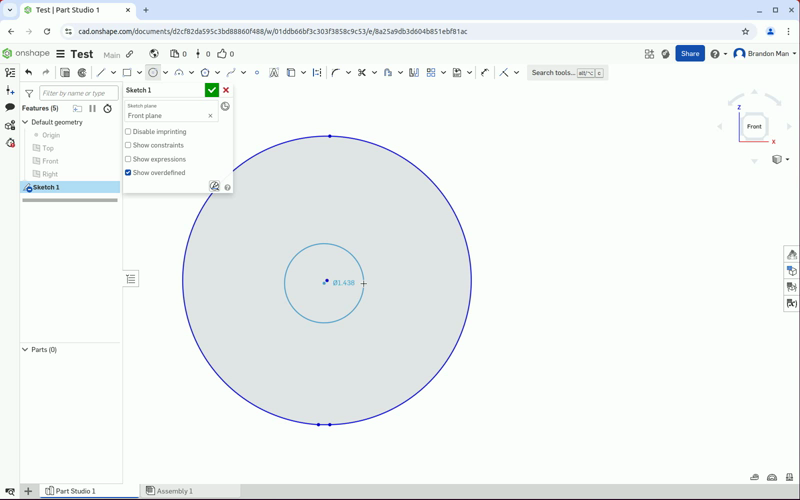
click(363, 283)
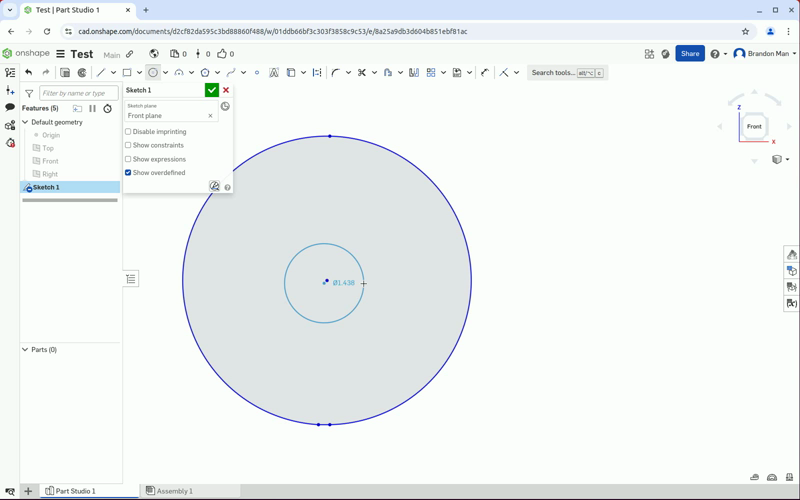
scroll(-6)
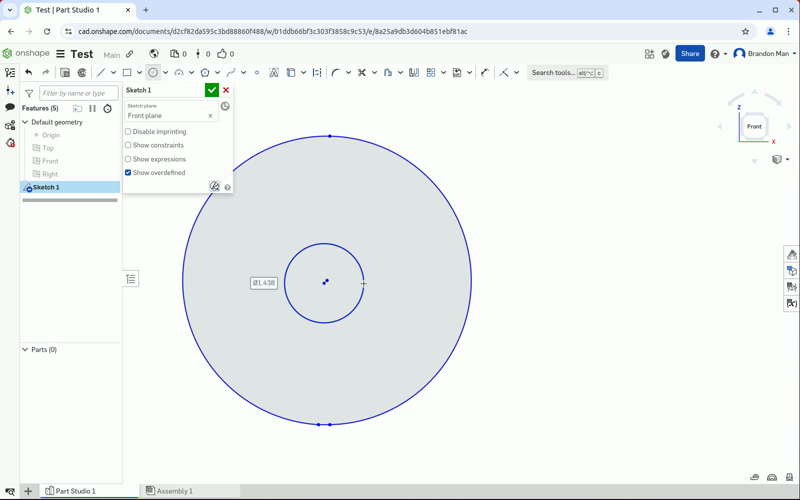
scroll(-6)
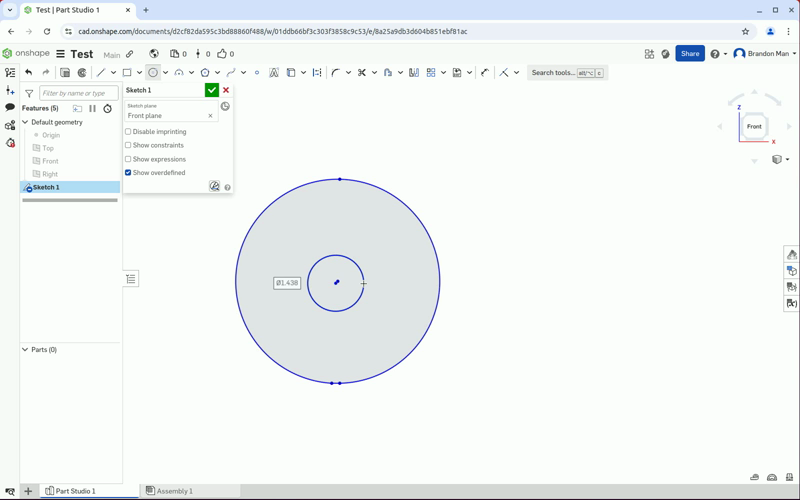
scroll(-6)
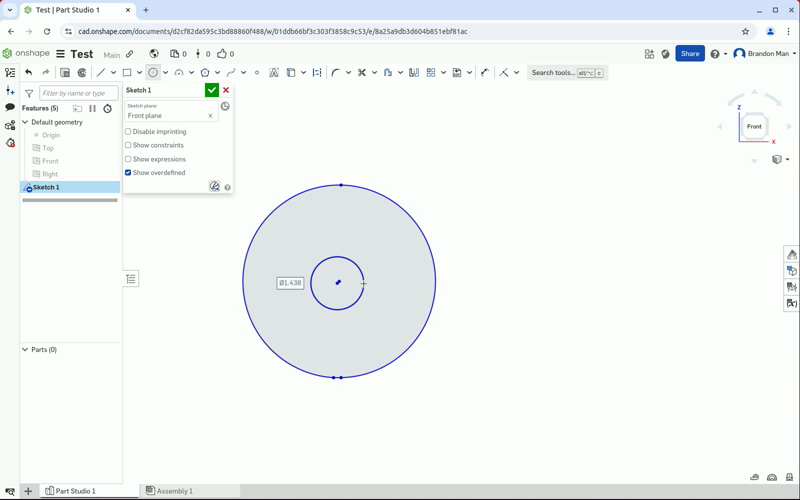
scroll(-6)
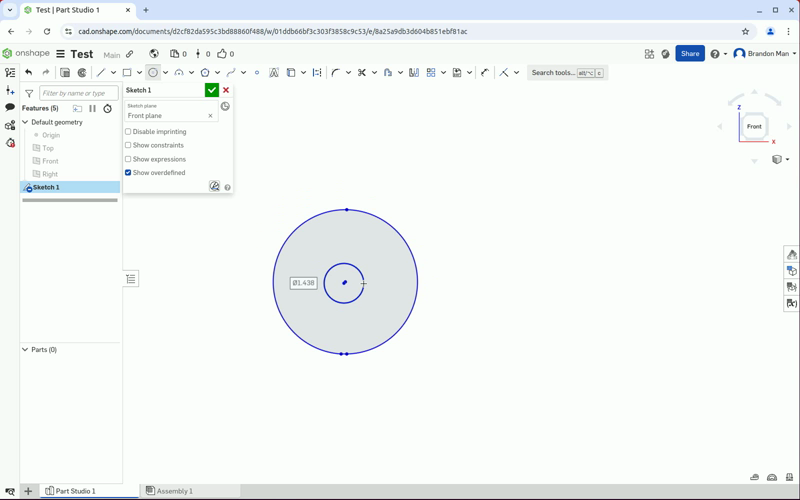
scroll(-6)
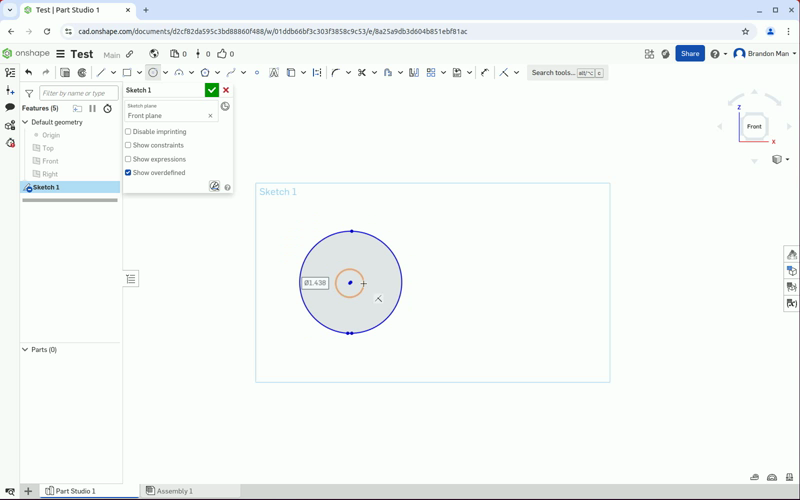
scroll(-6)
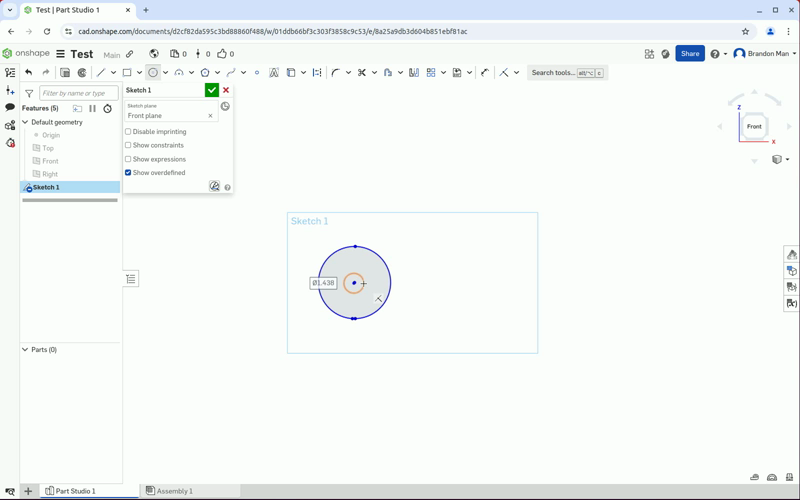
scroll(-6)
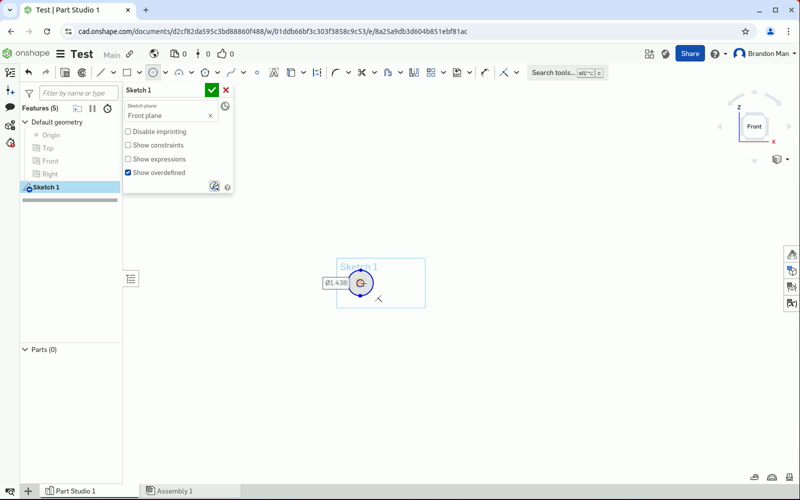
key(esc)
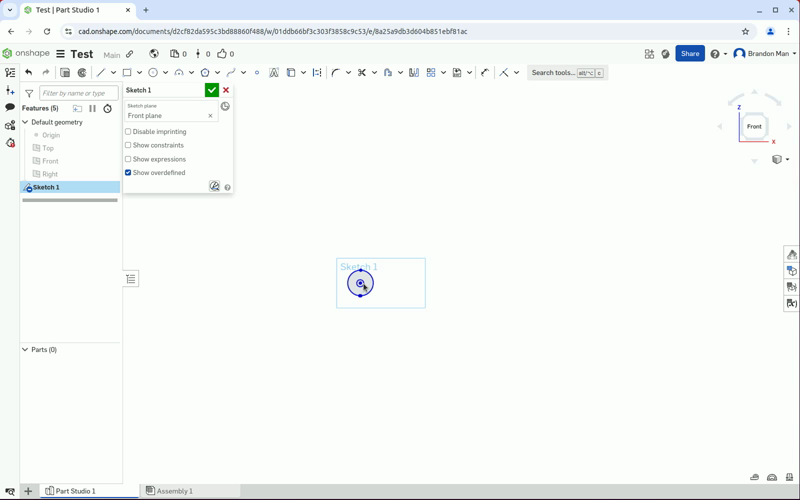
mouse_move(361, 275)
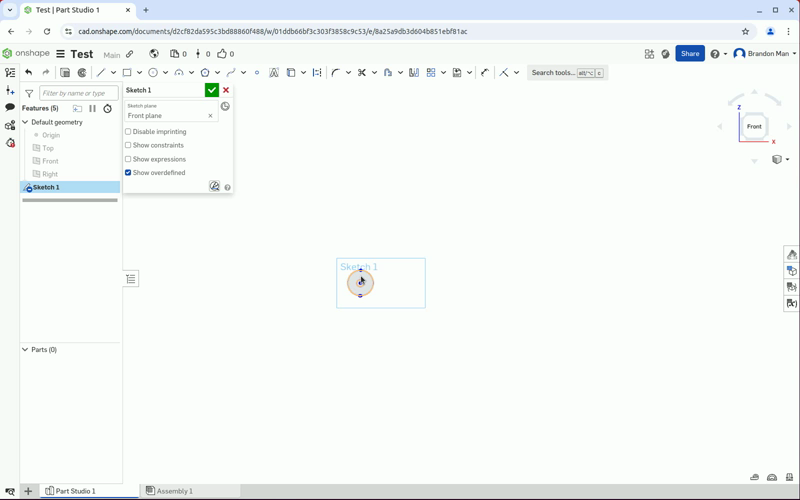
scroll(6)
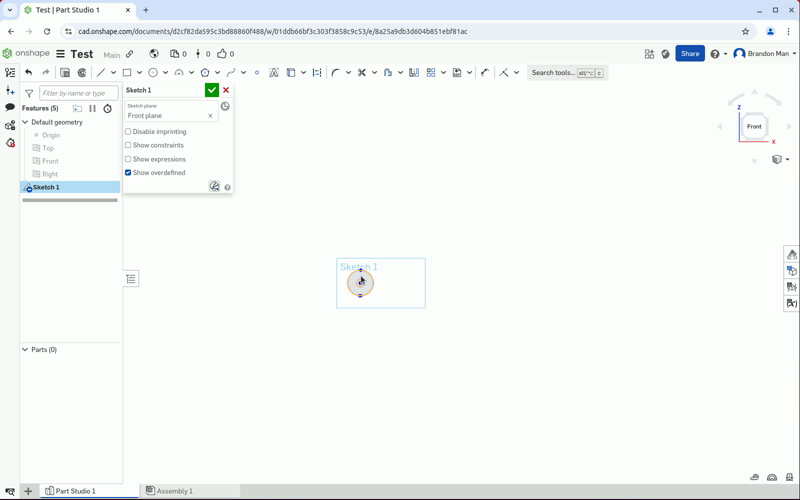
scroll(6)
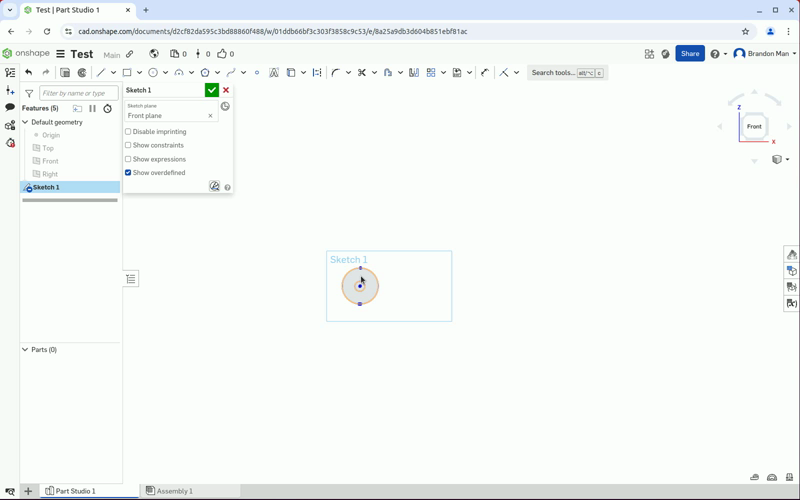
scroll(6)
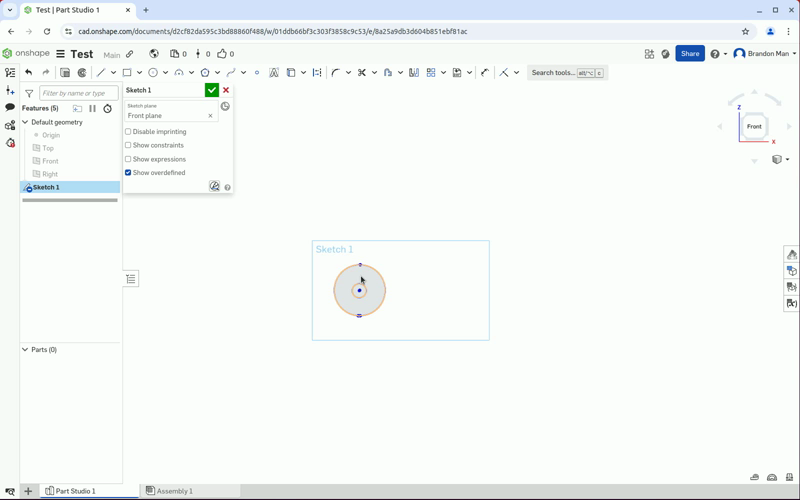
scroll(6)
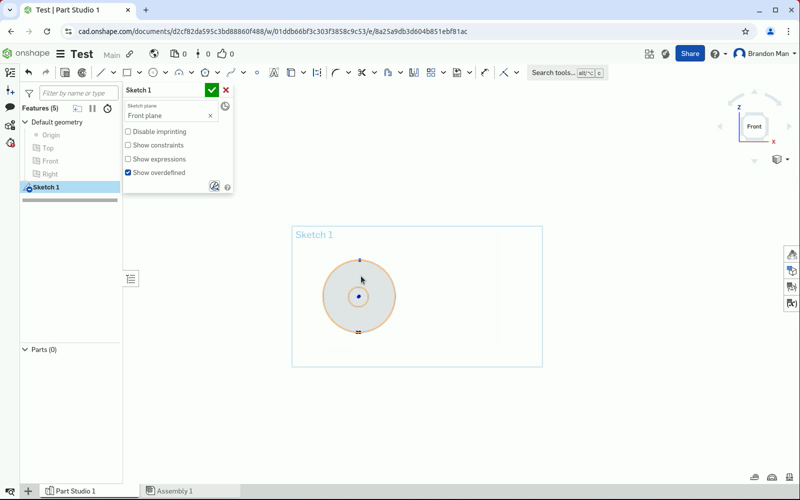
scroll(6)
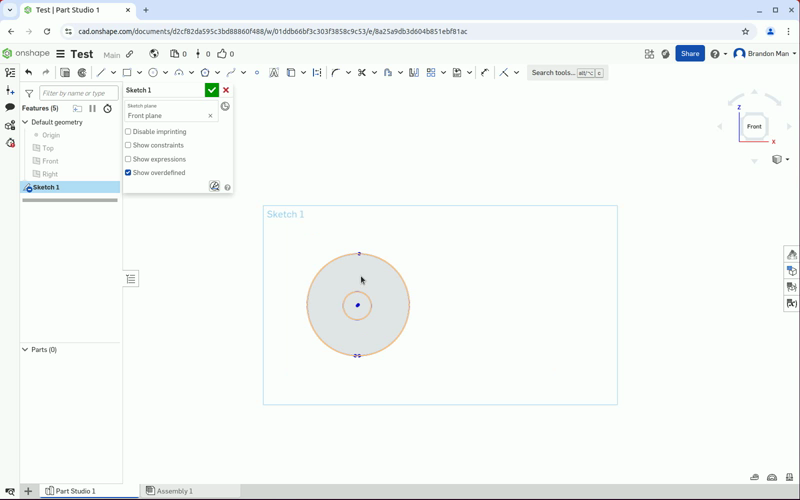
scroll(6)
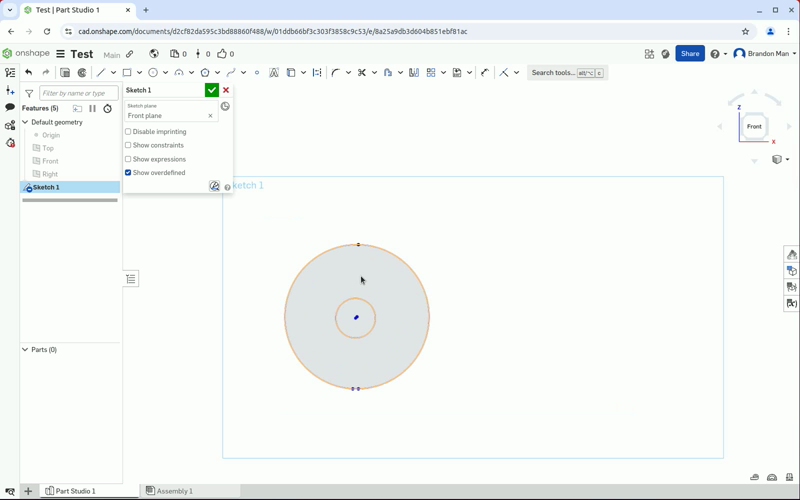
scroll(6)
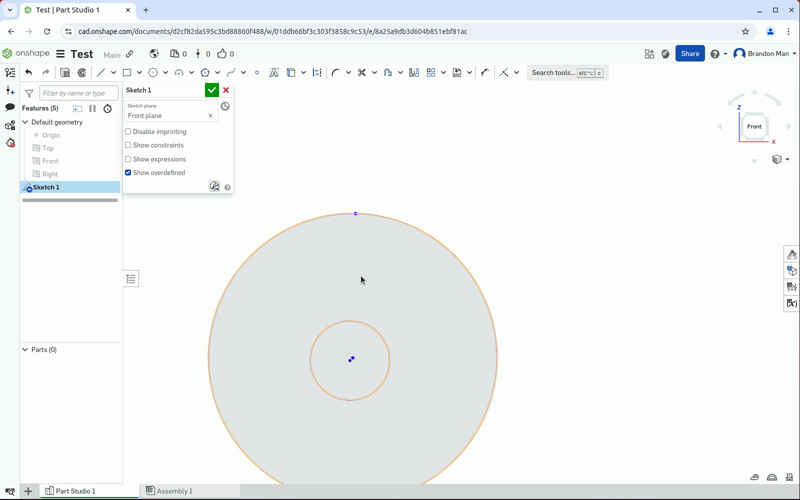
click(361, 275)
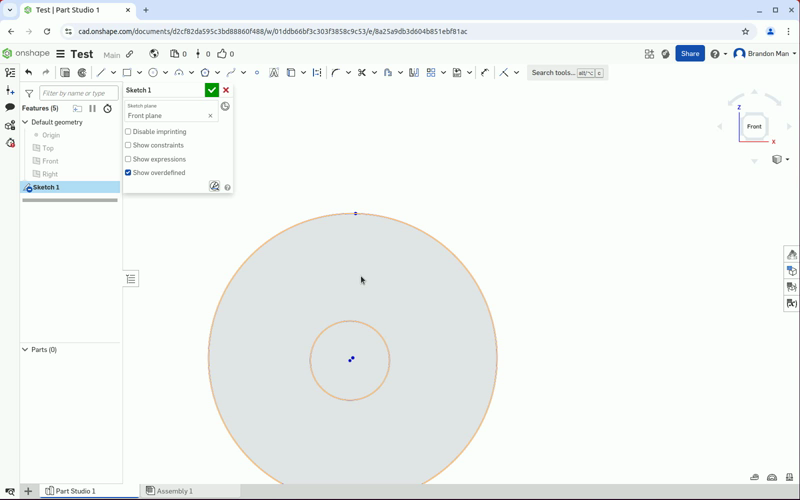
scroll(-6)
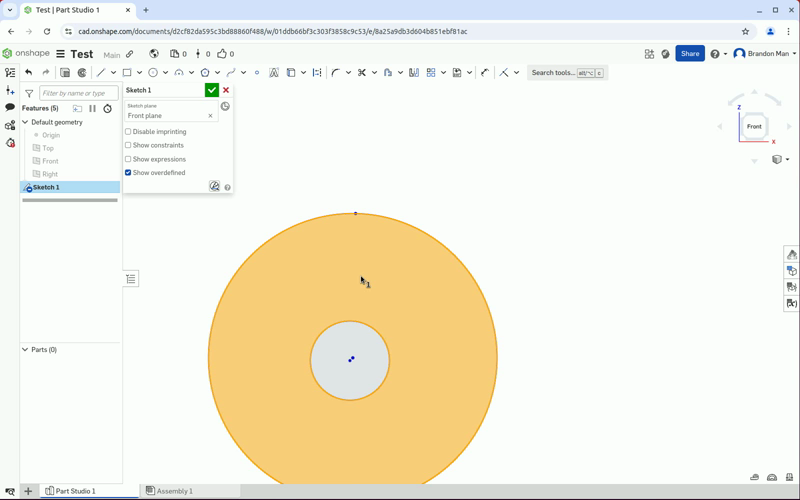
scroll(-6)
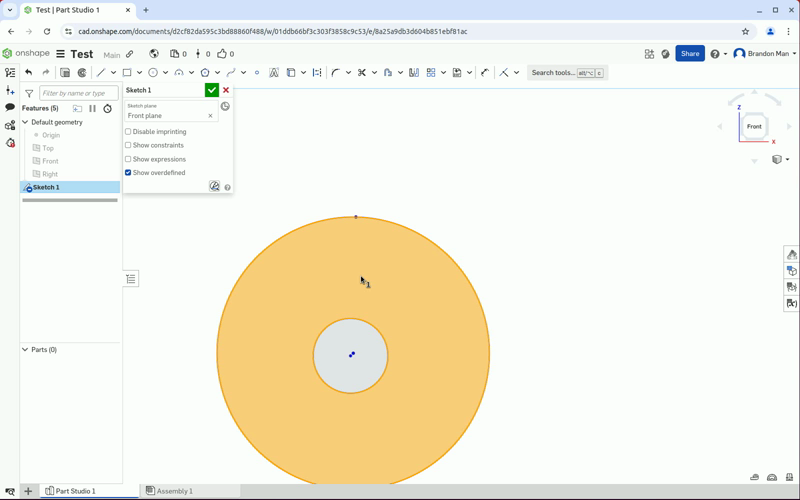
scroll(-6)
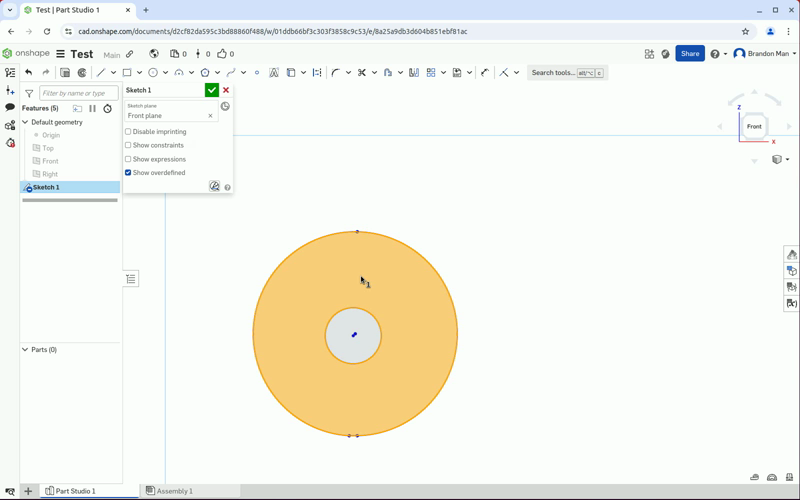
scroll(-6)
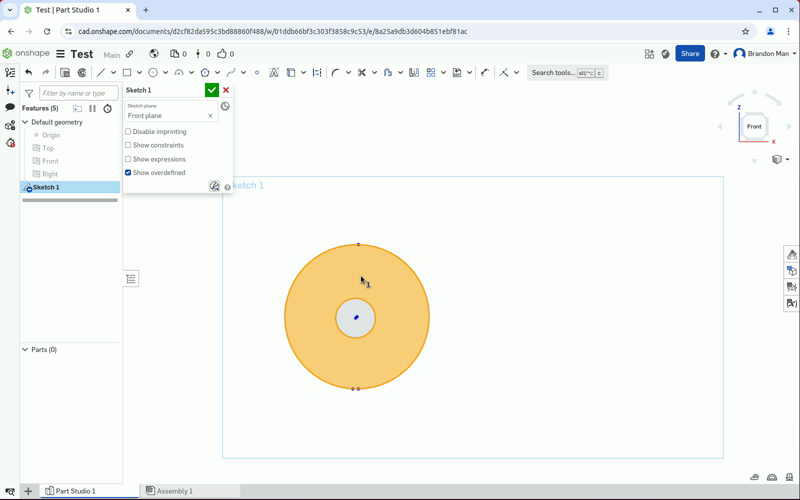
scroll(-6)
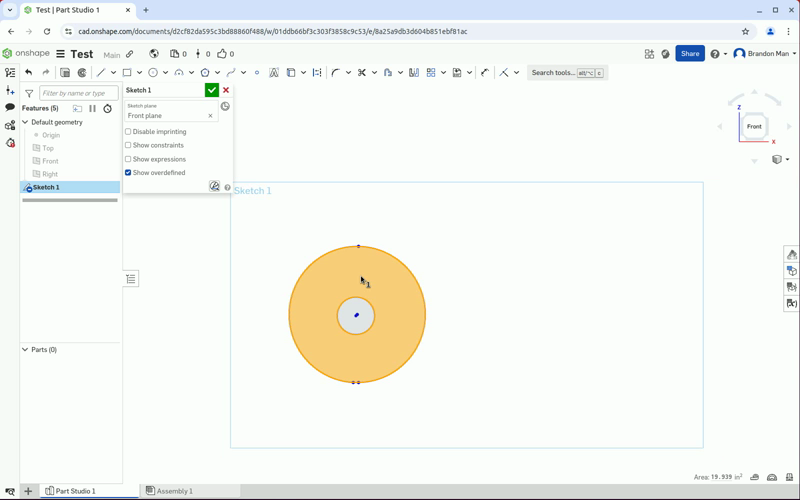
scroll(-6)
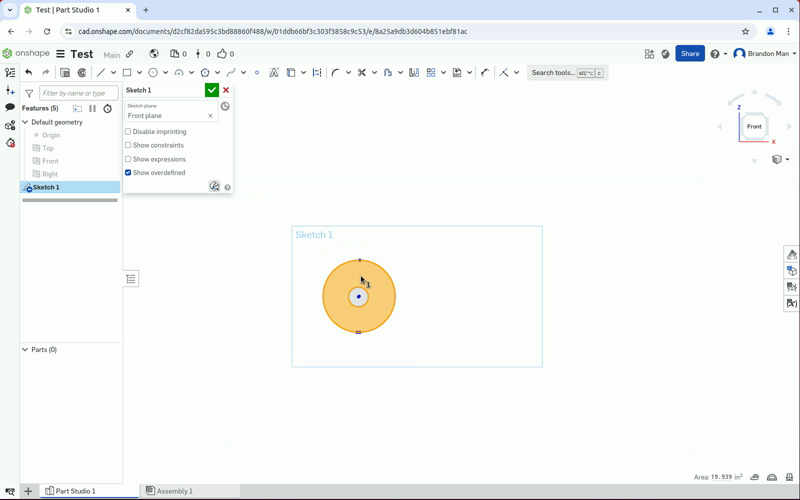
scroll(-6)
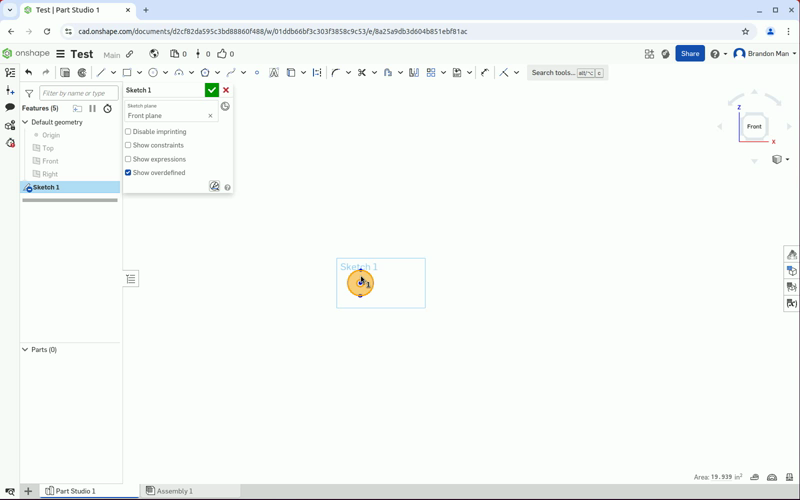
mouse_move(73, 352)
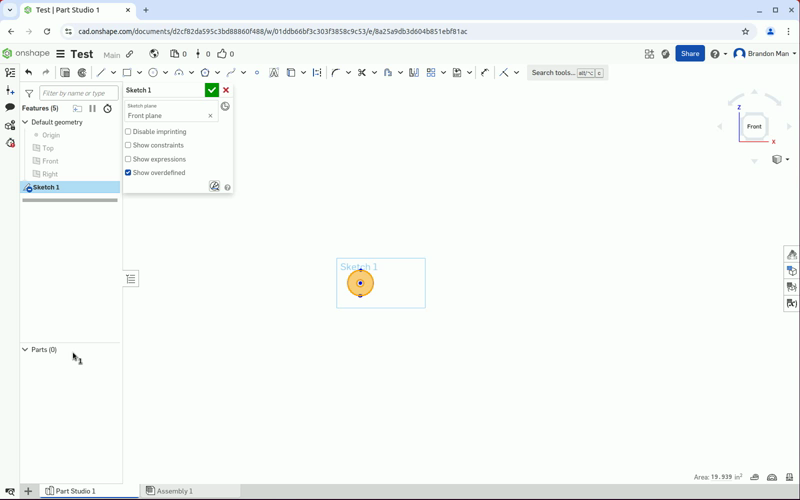
key(shift+y)
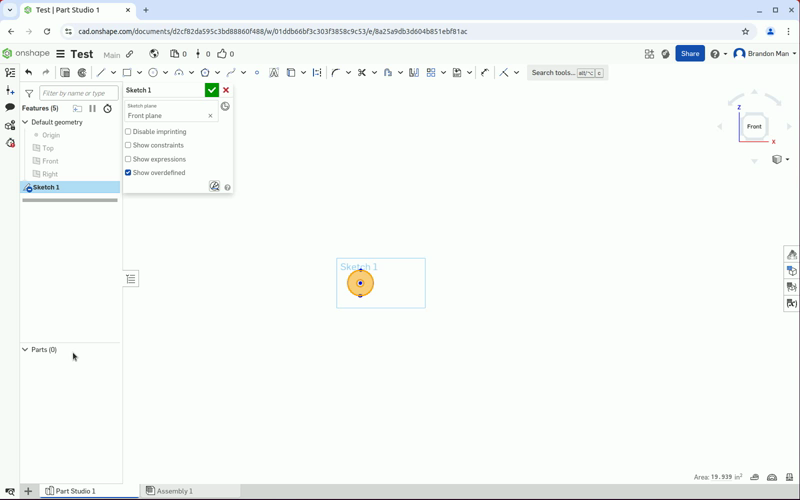
key(shift+e)
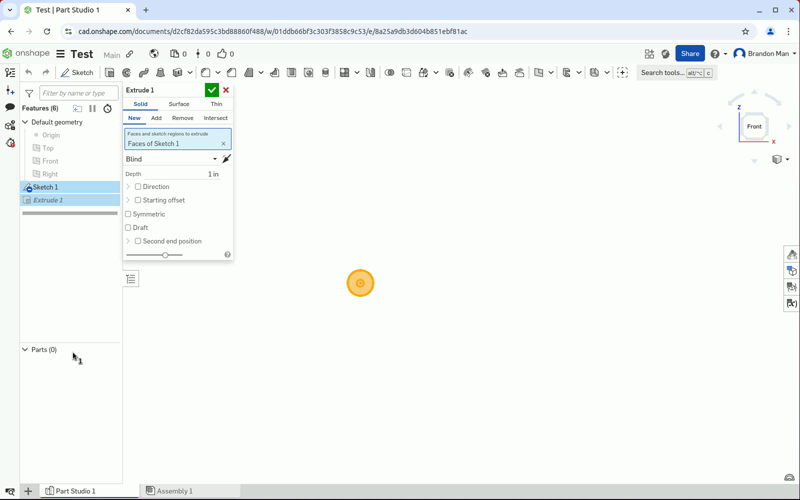
mouse_move(143, 106)
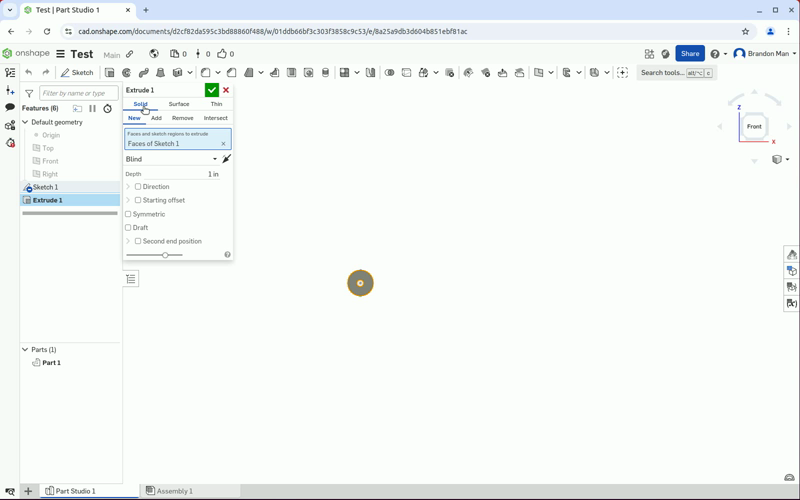
click(143, 106)
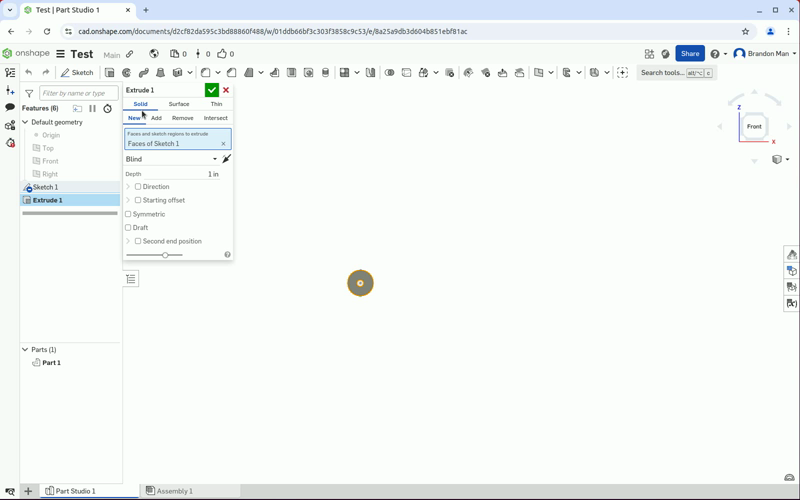
mouse_move(137, 120)
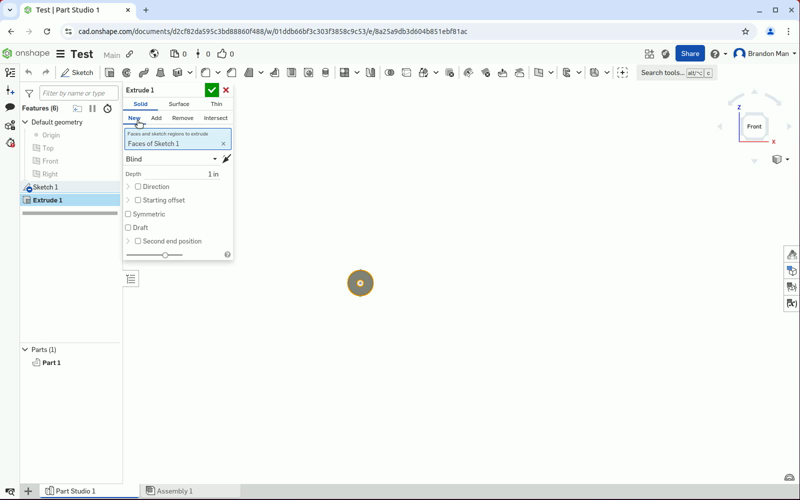
click(137, 120)
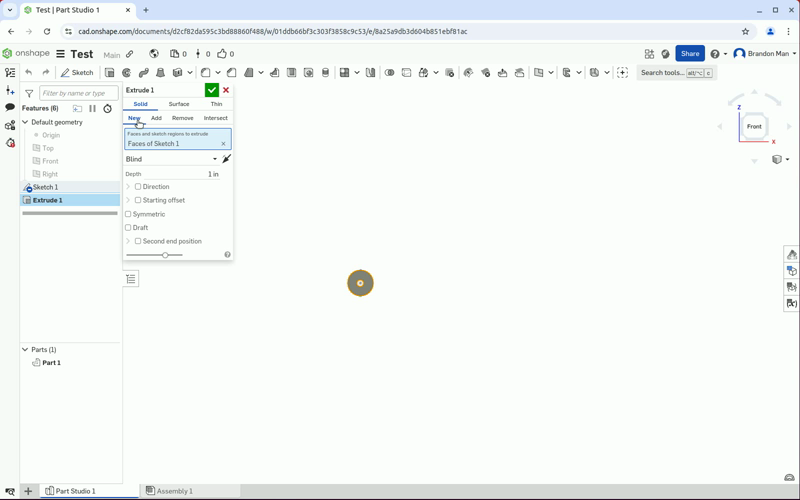
key(tab, 4)
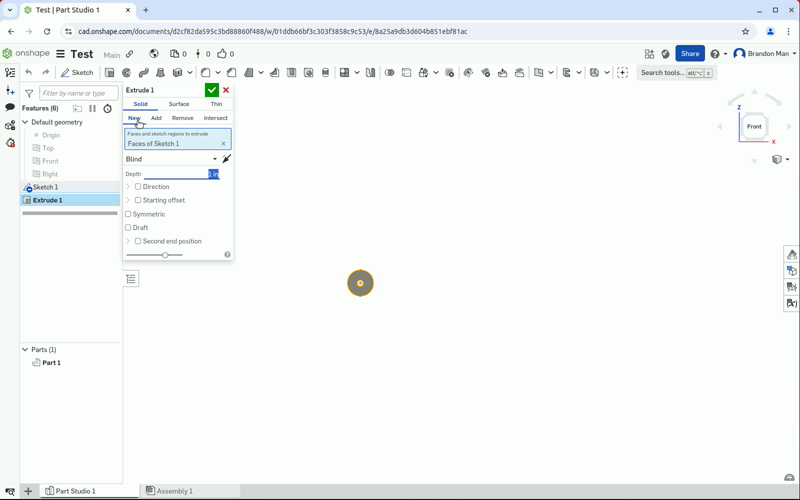
text(0.481)
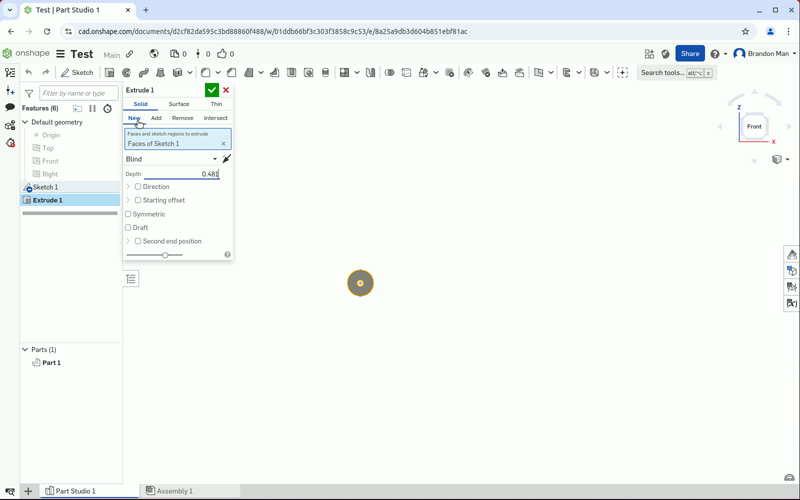
key(enter)
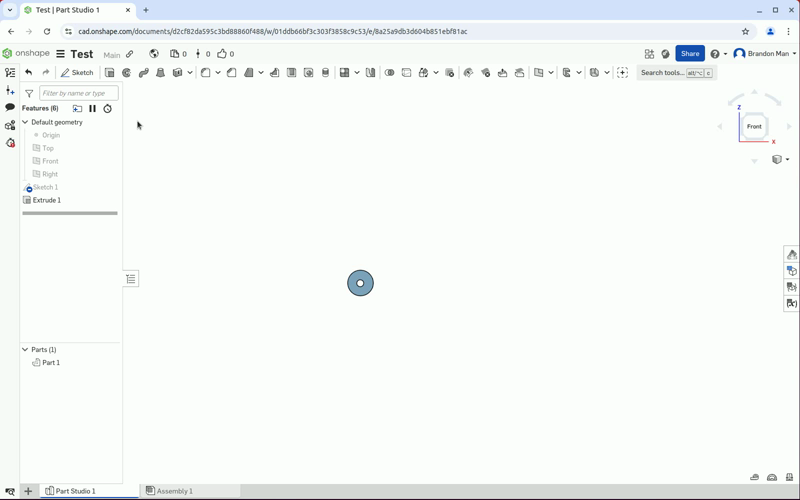
key(shift+h)
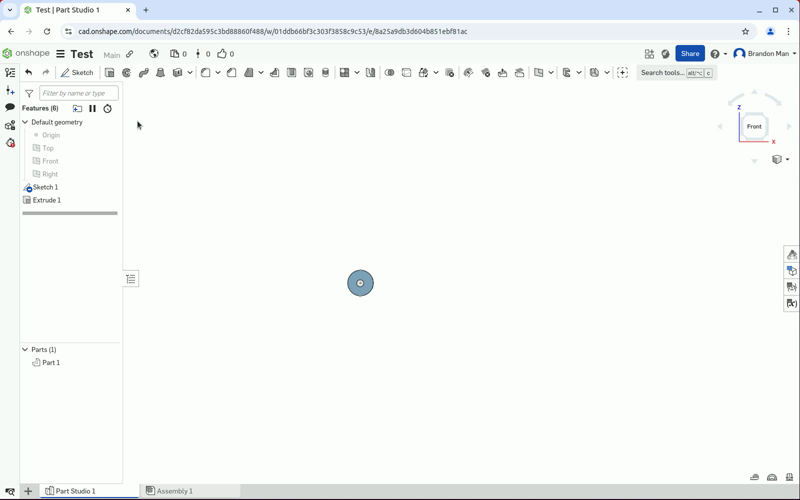
key(shift+h)
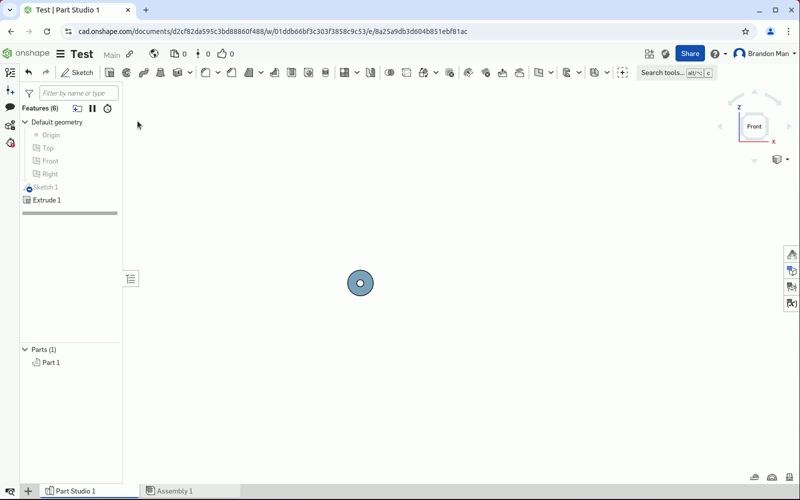
mouse_move(73, 189)
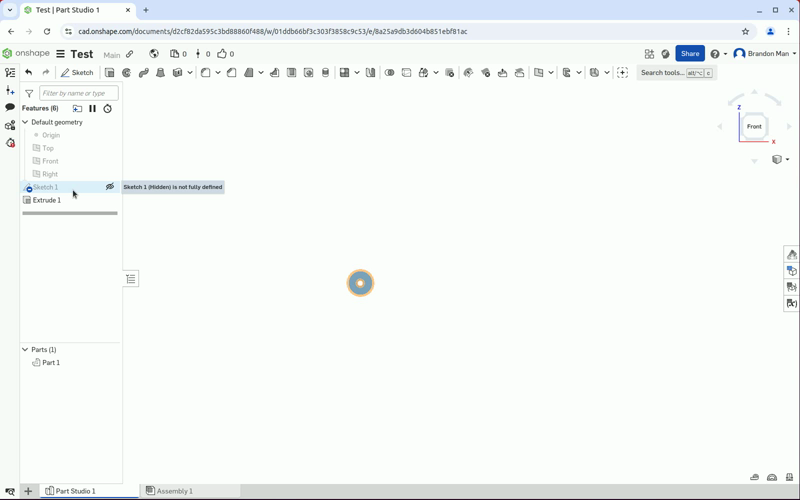
click(73, 189)
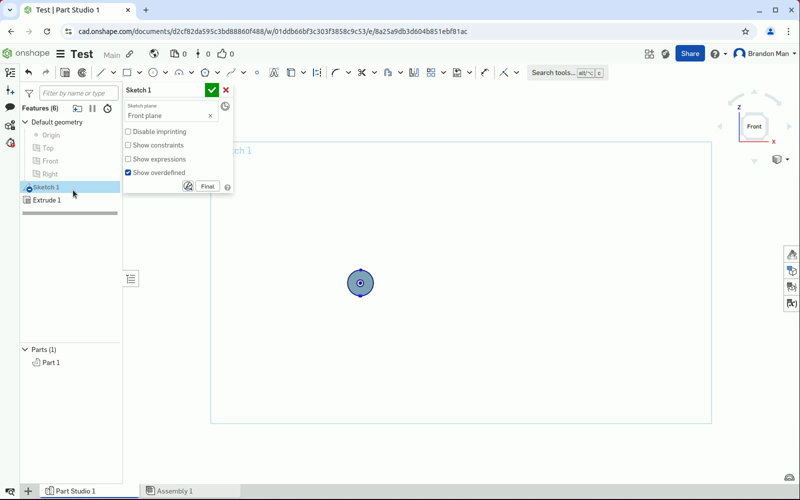
mouse_move(229, 92)
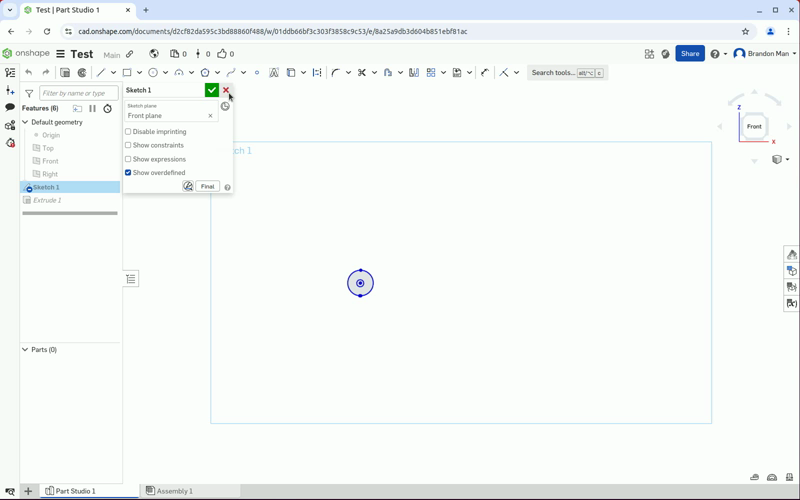
click(229, 92)
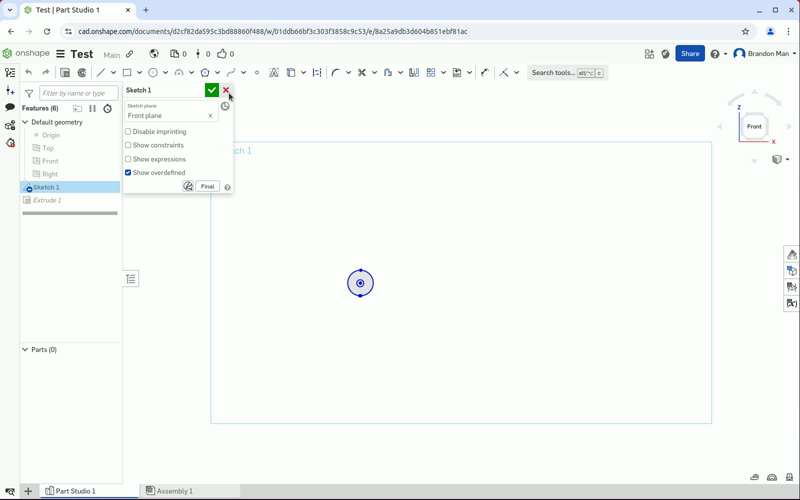
key(shift+s)
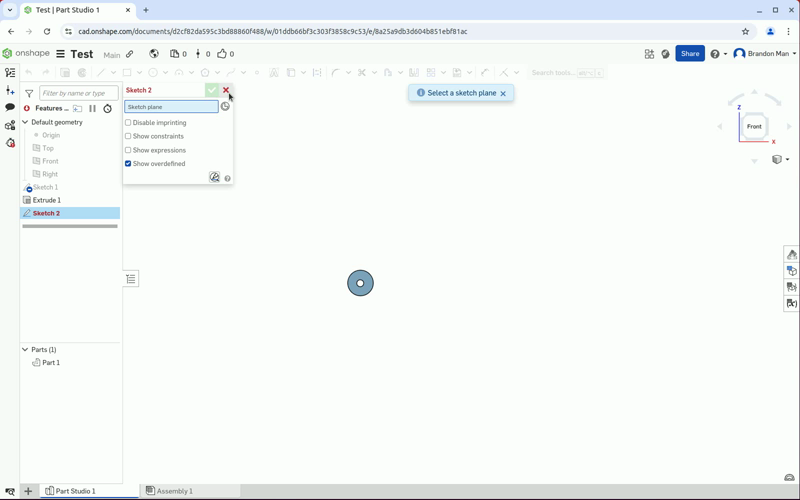
mouse_move(73, 163)
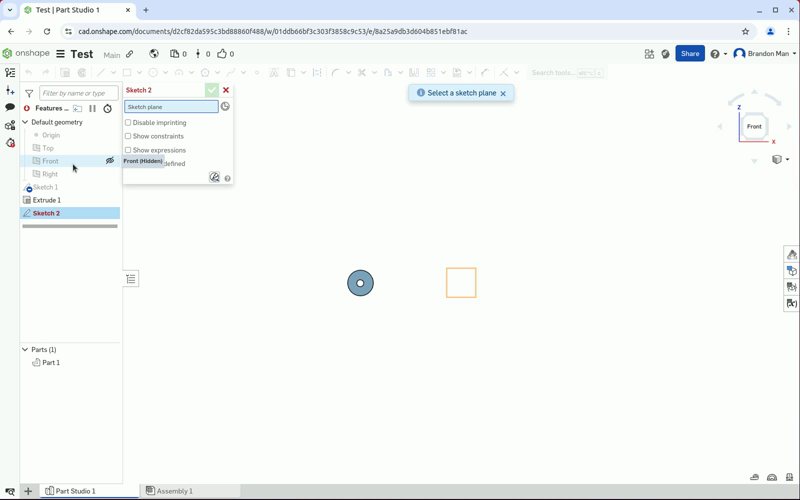
click(73, 163)
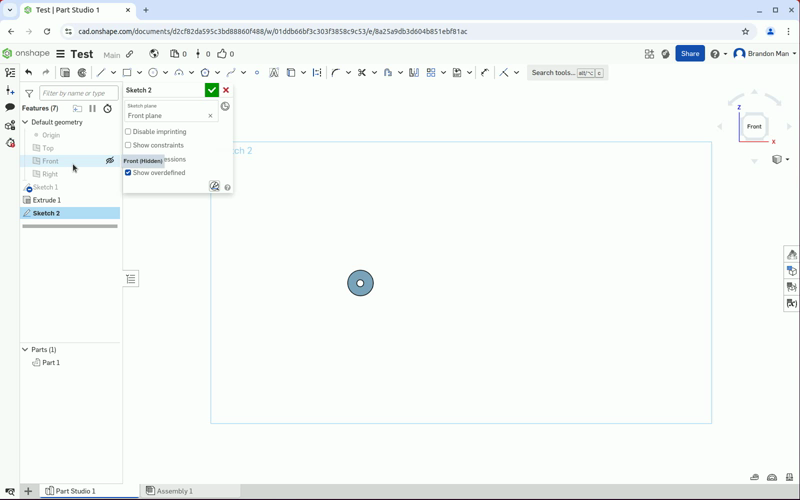
mouse_move(73, 352)
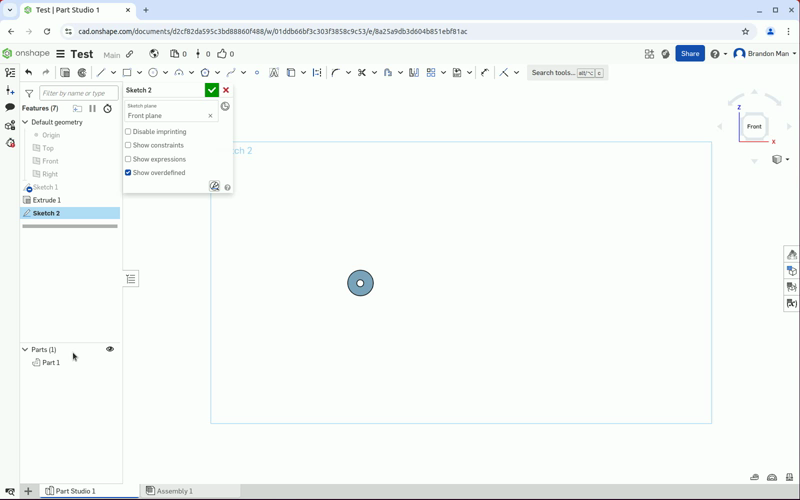
key(y)
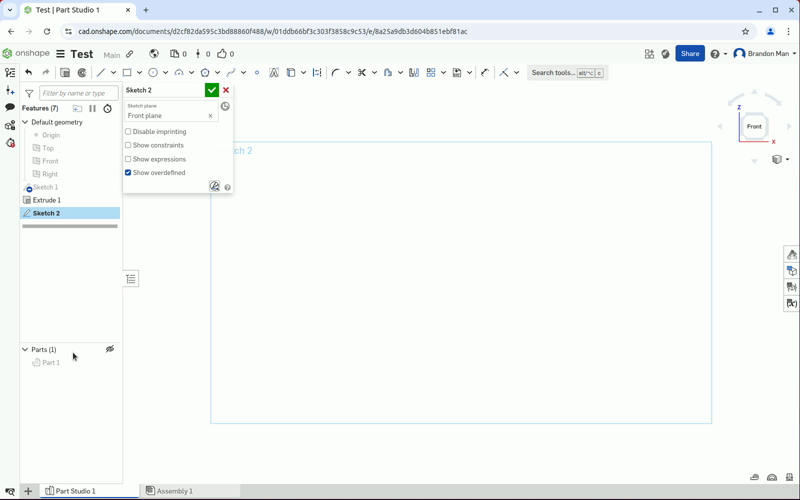
key(l)
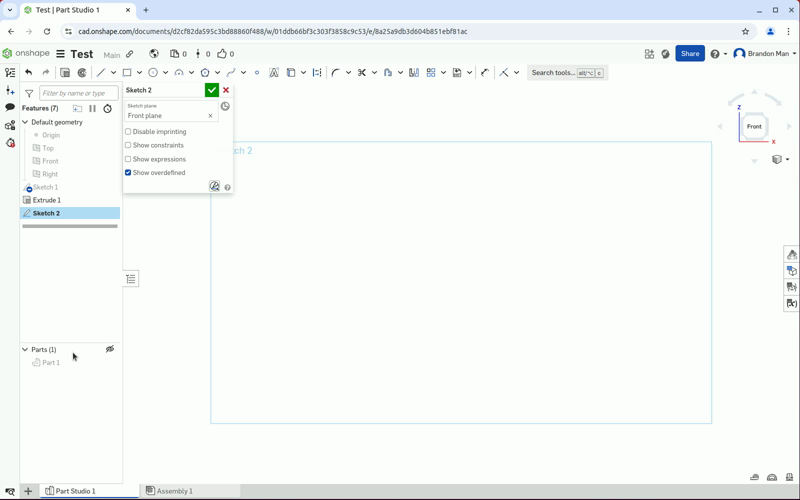
key_down(shift)
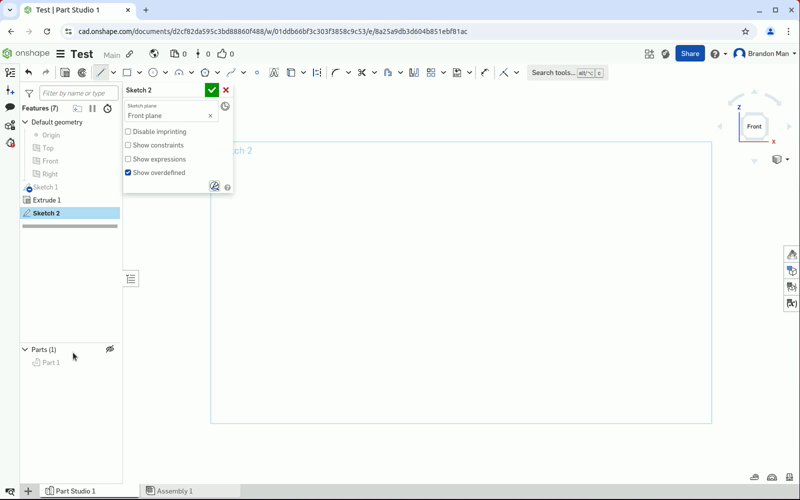
mouse_move(361, 294)
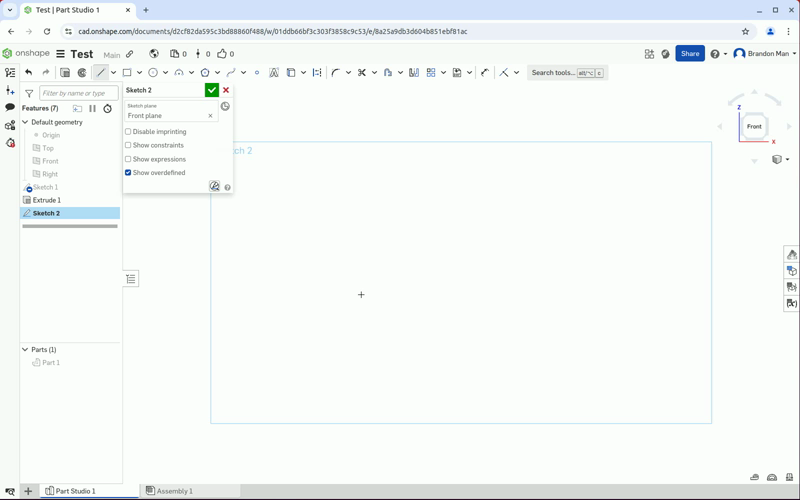
click(361, 294)
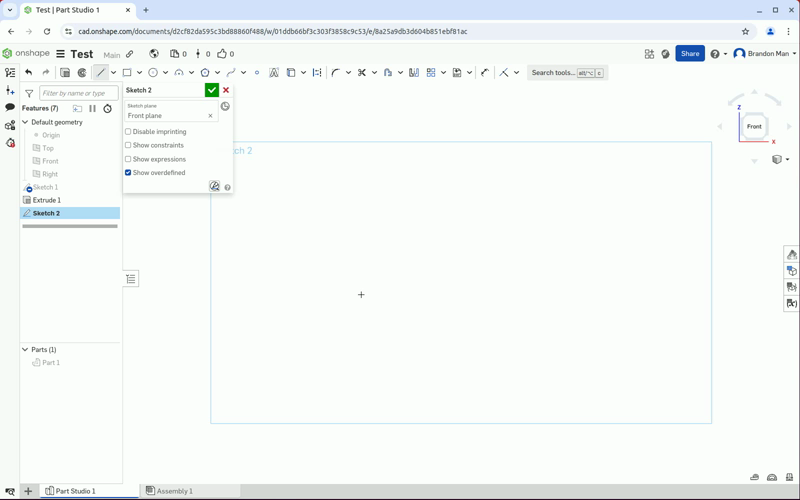
key_up(shift)
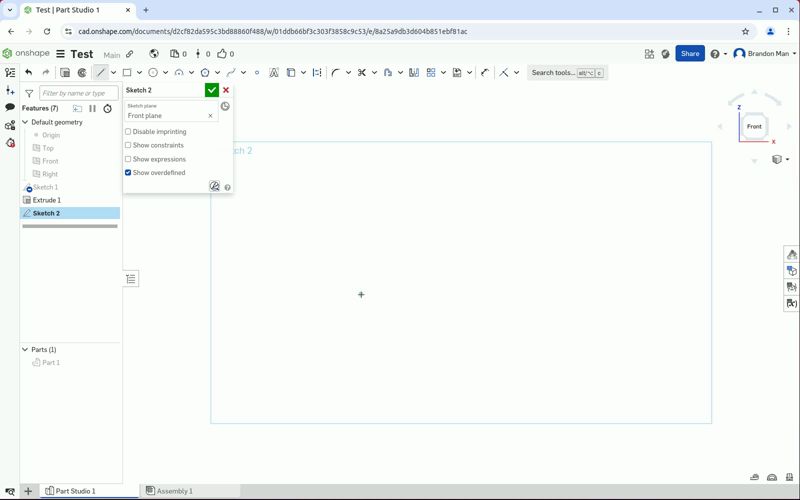
key_down(shift)
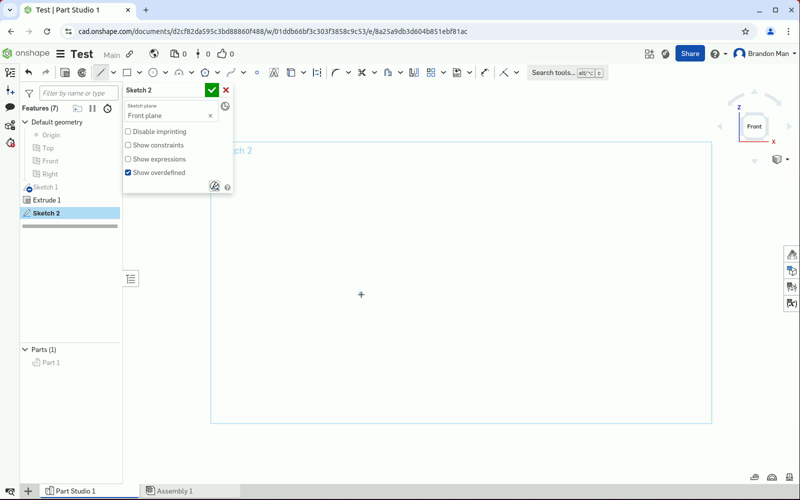
mouse_move(558, 294)
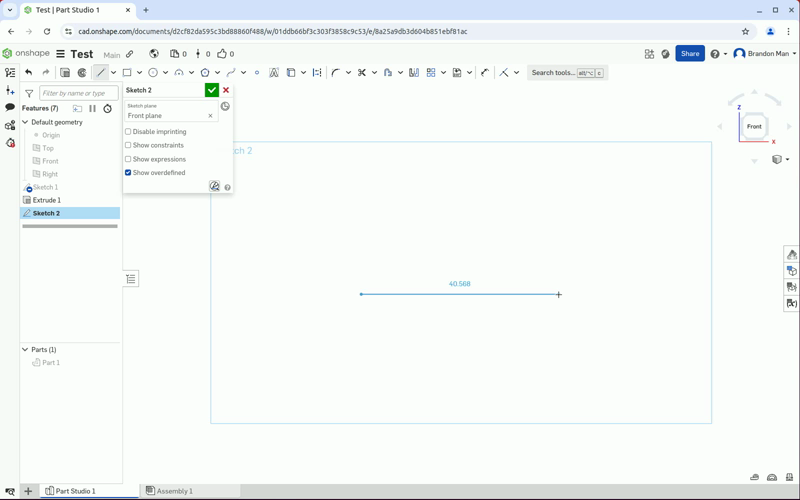
click(558, 294)
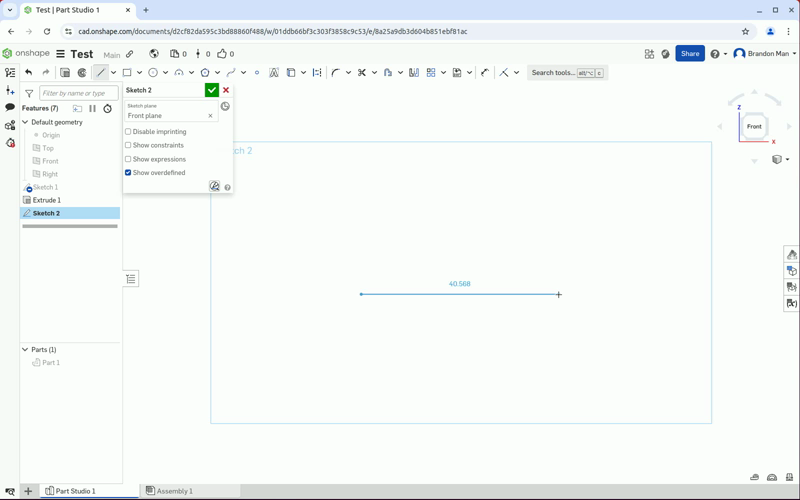
key_up(shift)
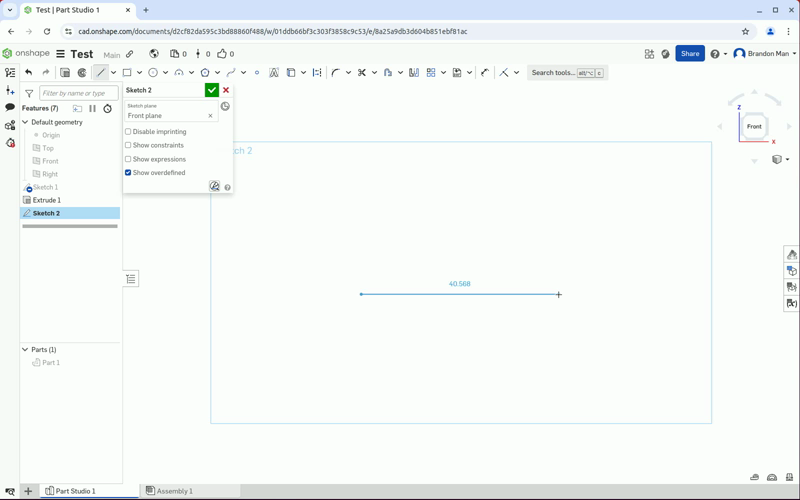
key(esc)
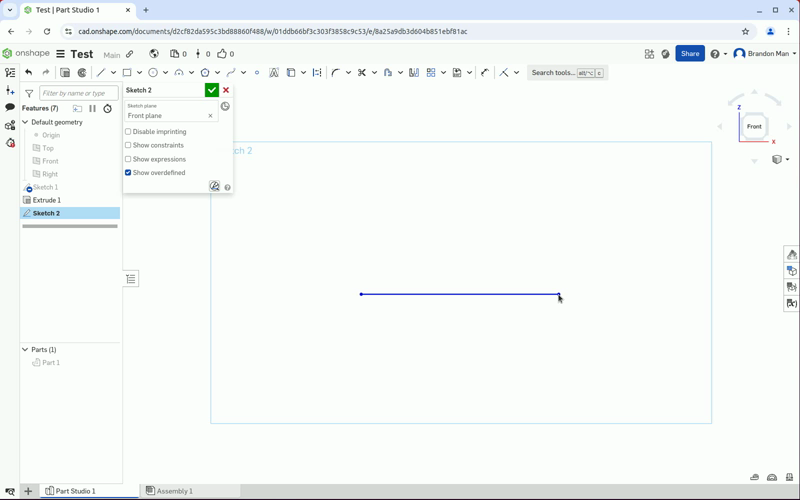
key(a)
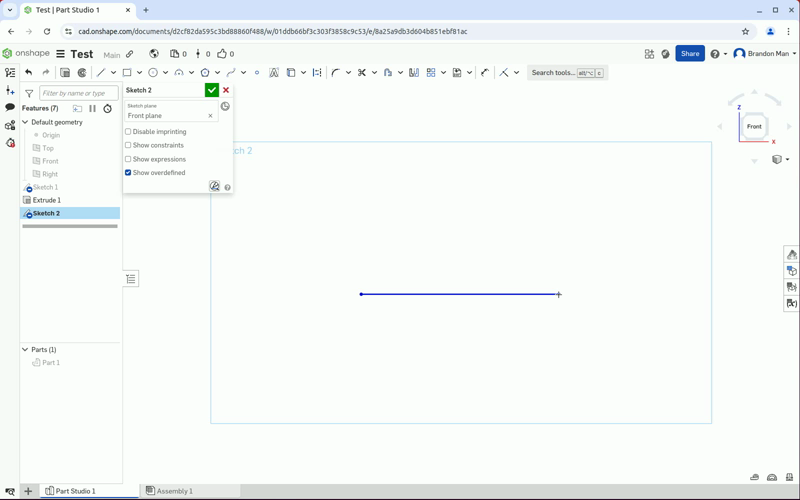
mouse_move(558, 294)
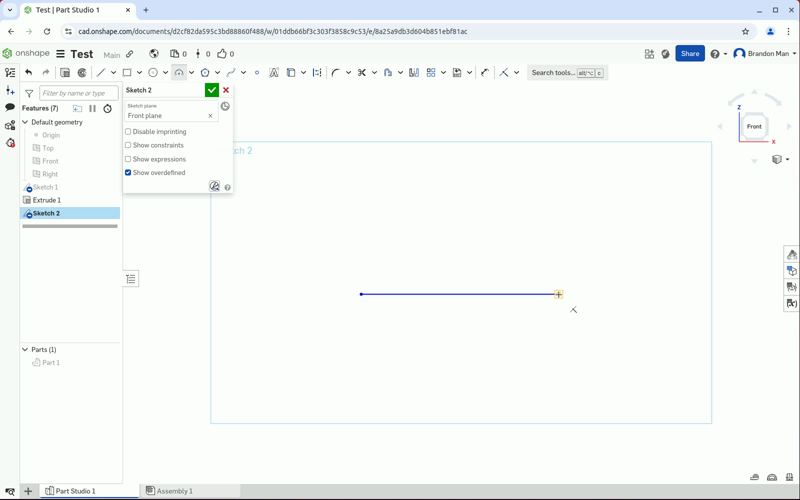
click(558, 294)
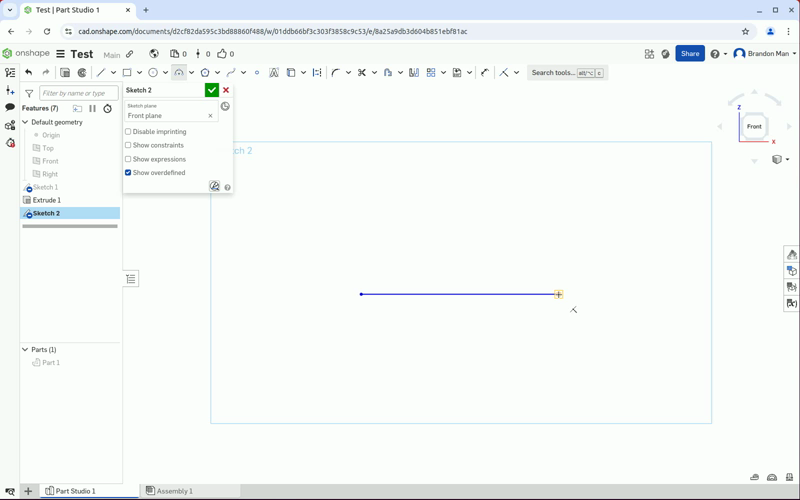
key_down(shift)
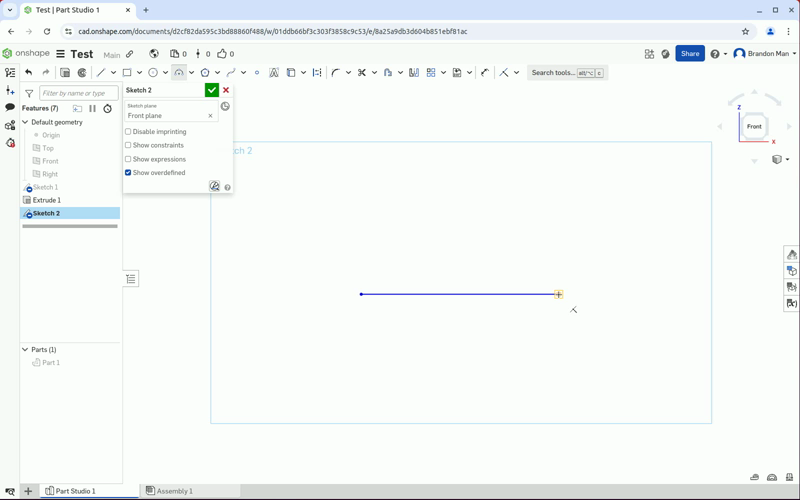
mouse_move(558, 270)
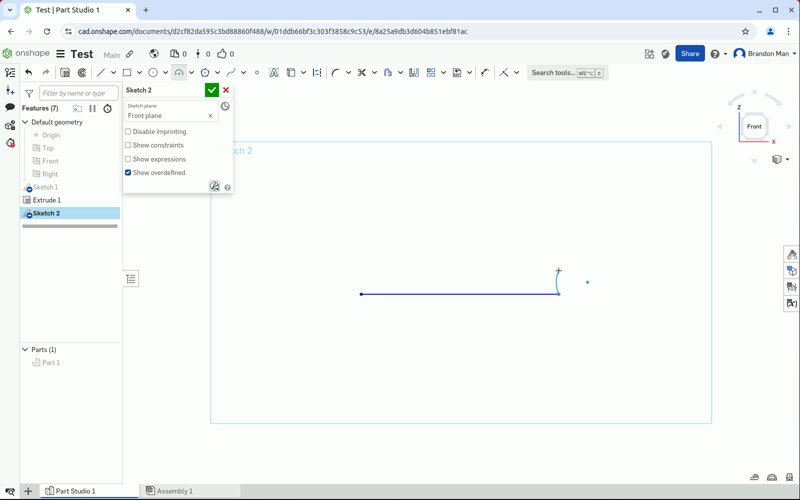
click(558, 270)
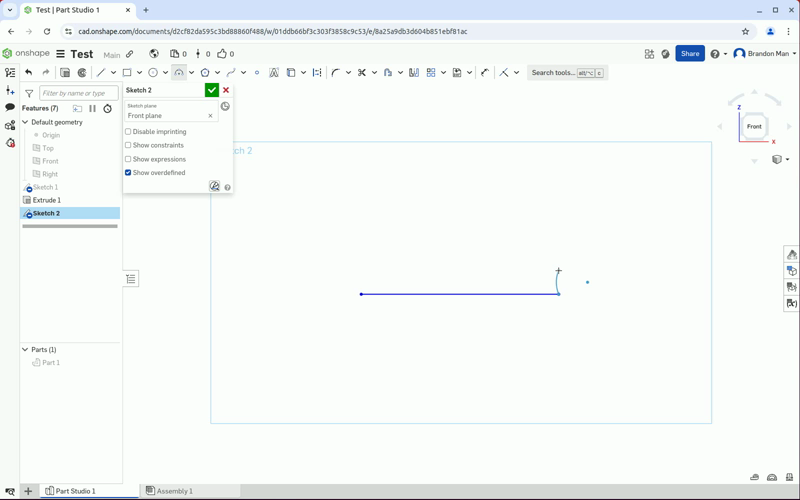
mouse_move(571, 282)
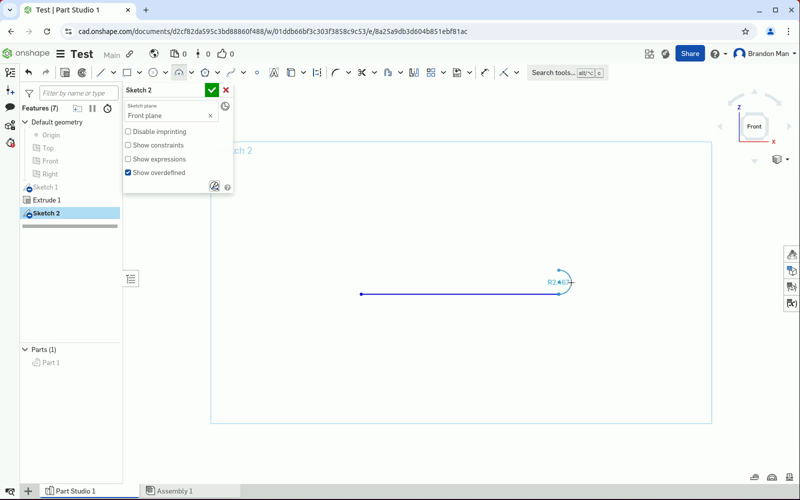
click(571, 282)
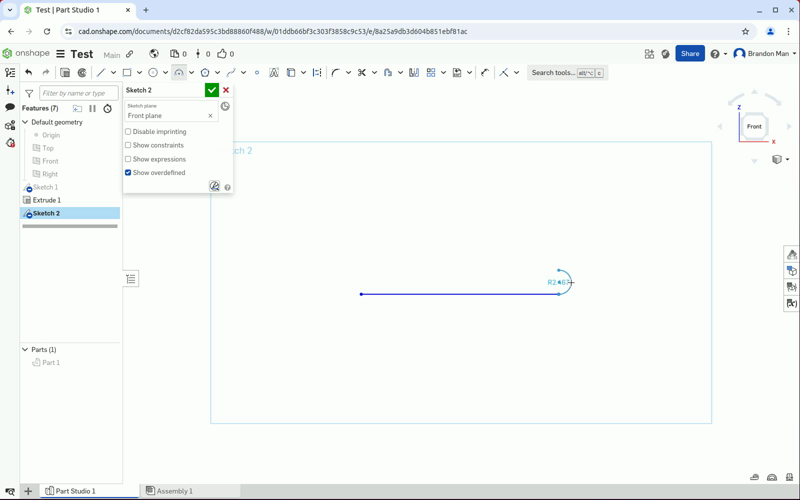
key_up(shift)
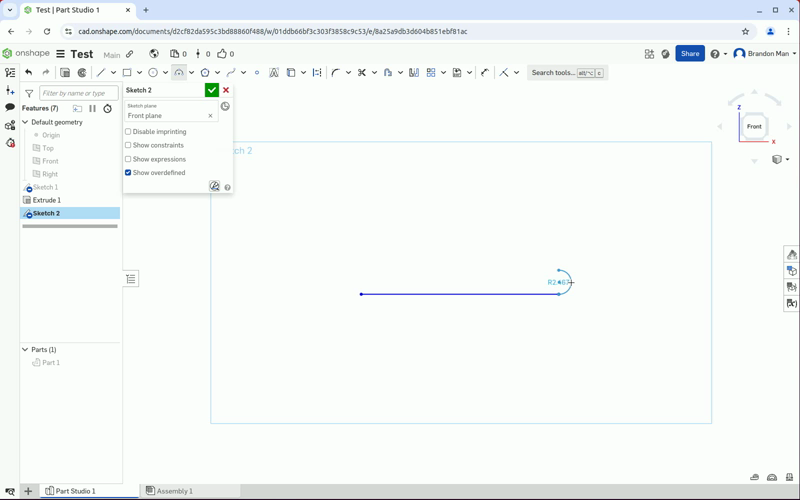
key(esc)
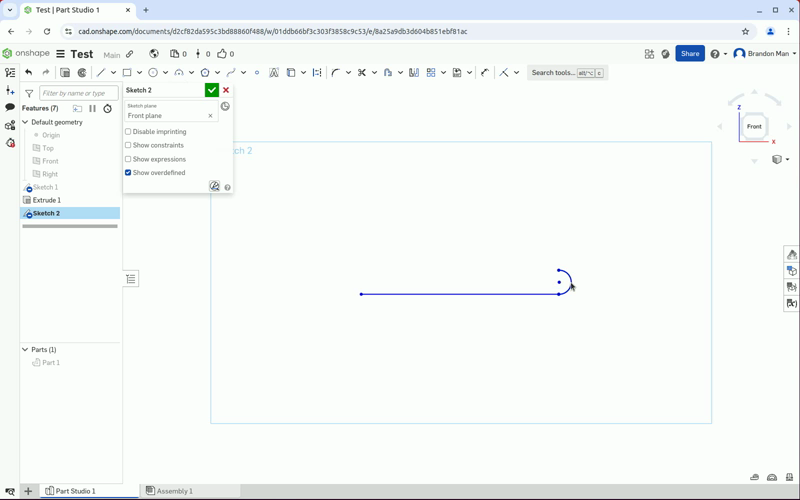
key(l)
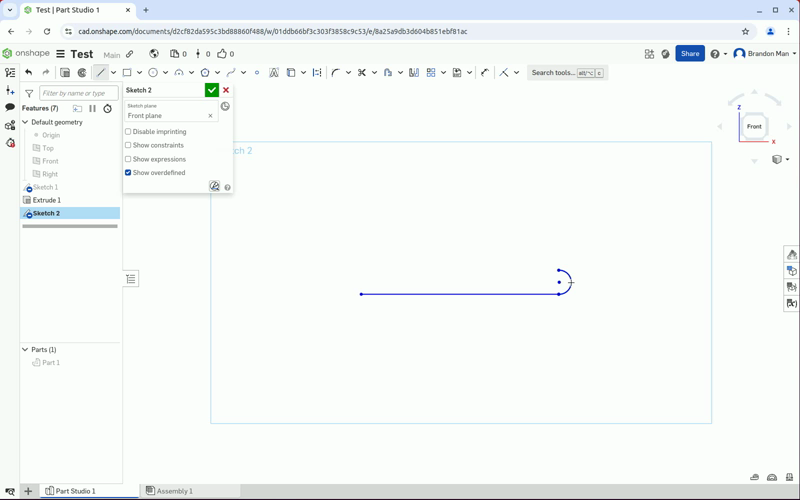
mouse_move(558, 270)
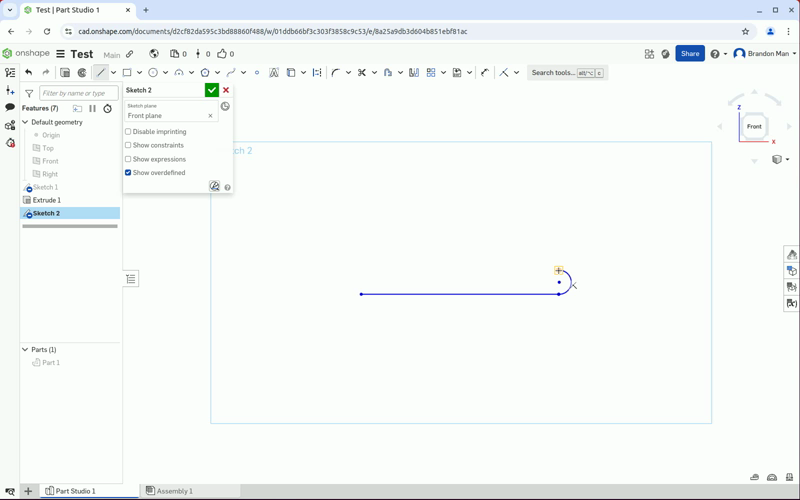
click(558, 270)
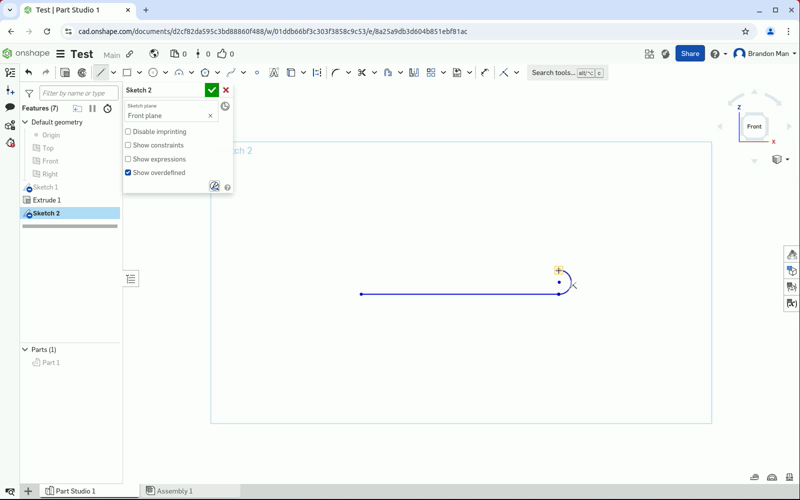
key_down(shift)
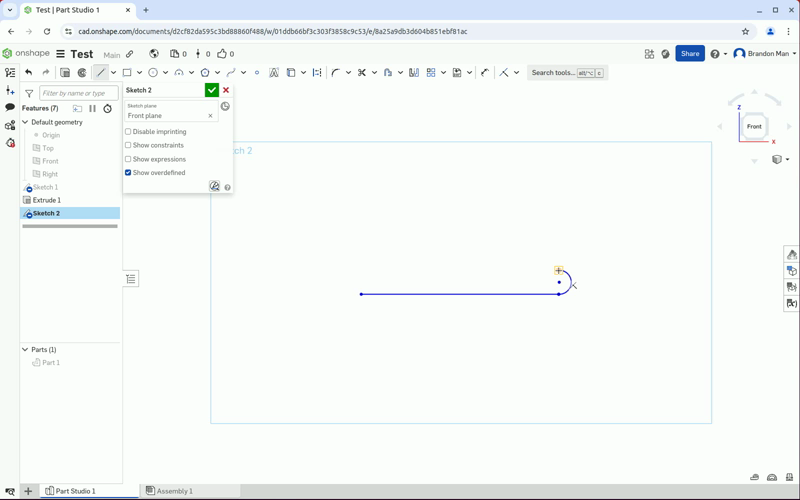
mouse_move(361, 270)
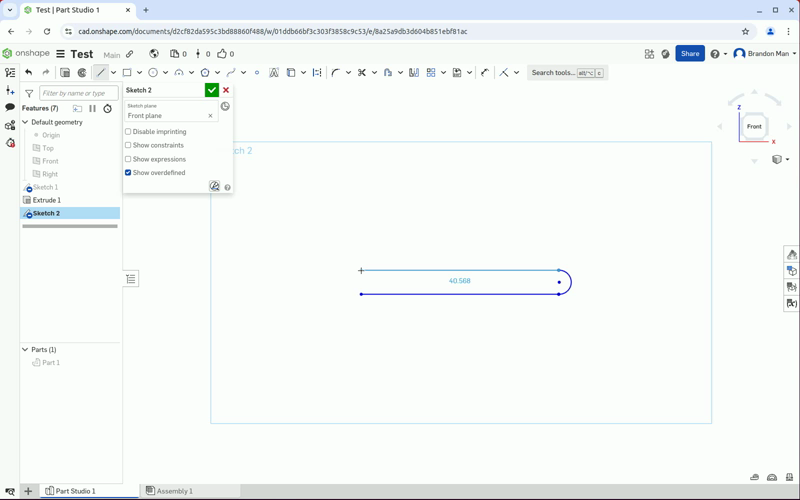
click(361, 270)
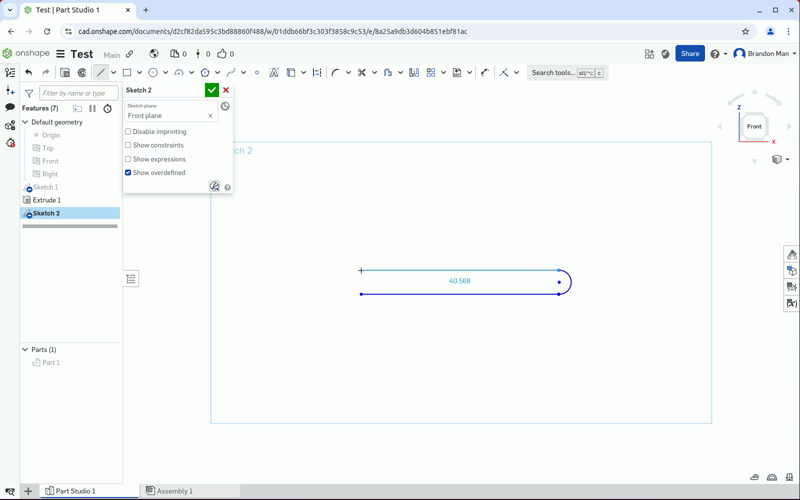
key_up(shift)
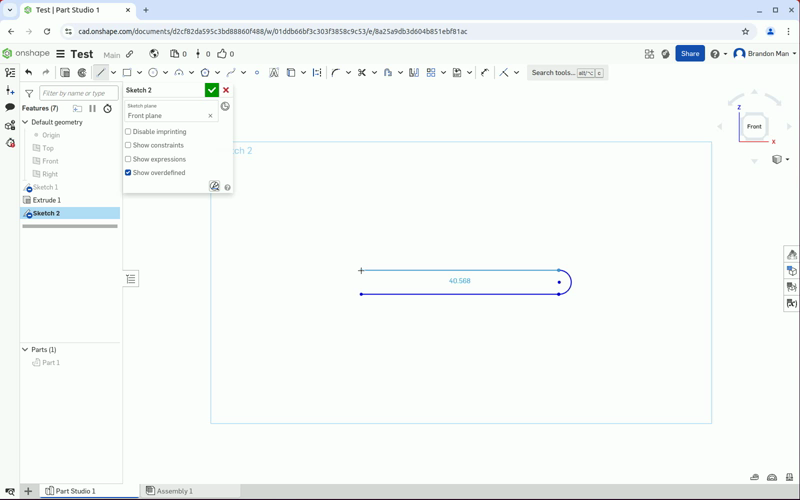
key(esc)
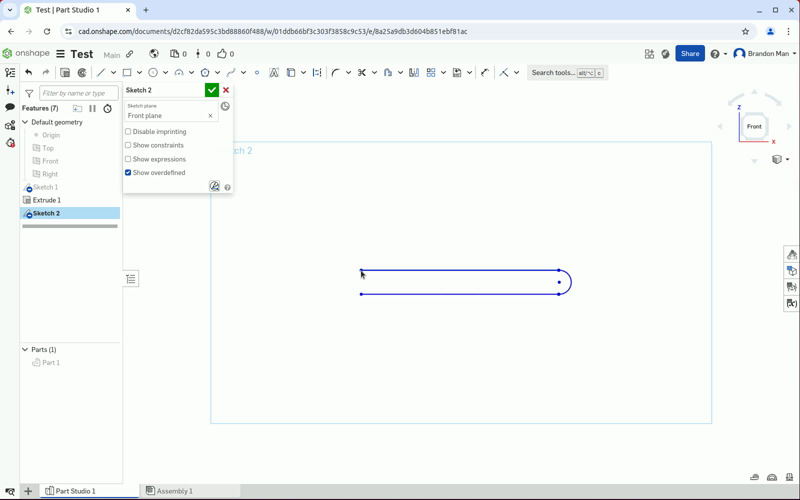
key(a)
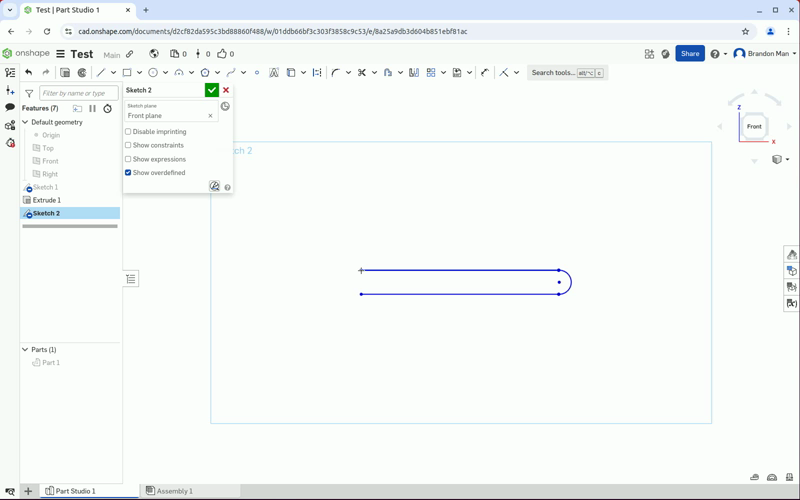
mouse_move(361, 270)
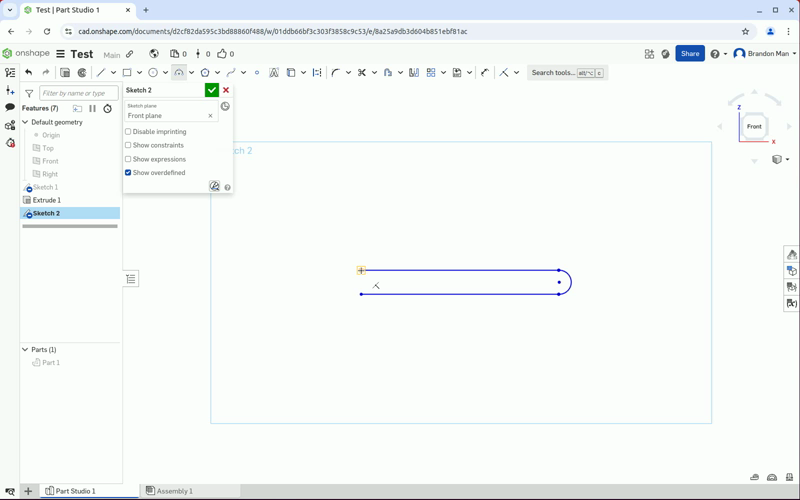
click(361, 270)
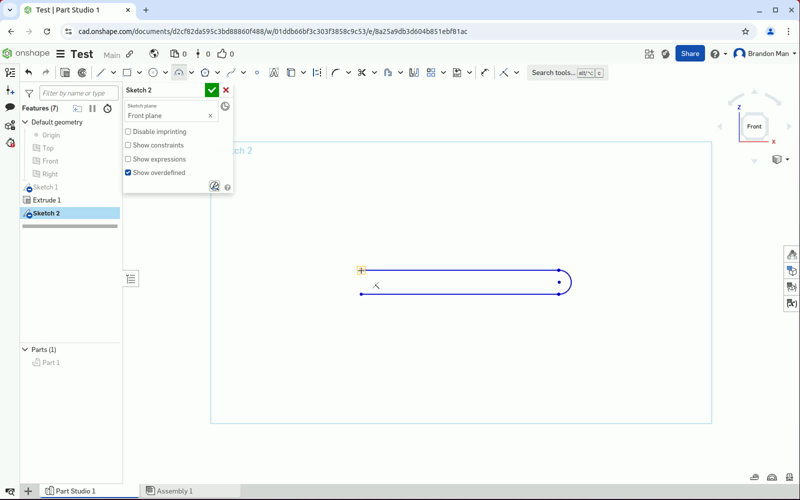
mouse_move(361, 294)
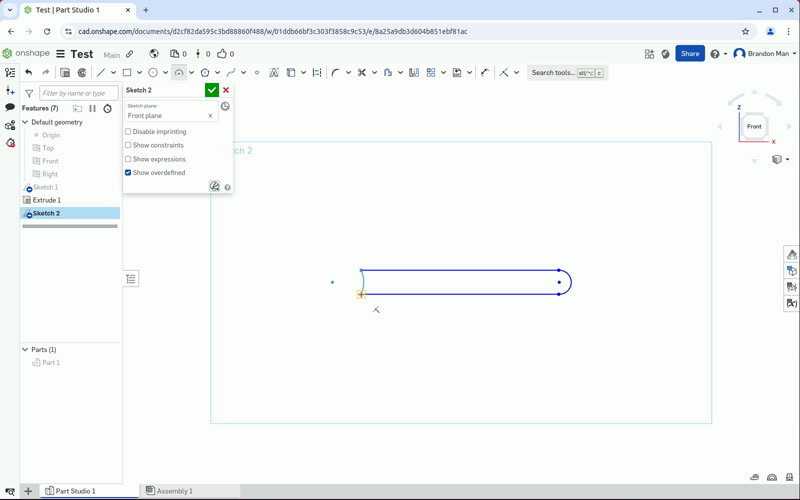
click(361, 294)
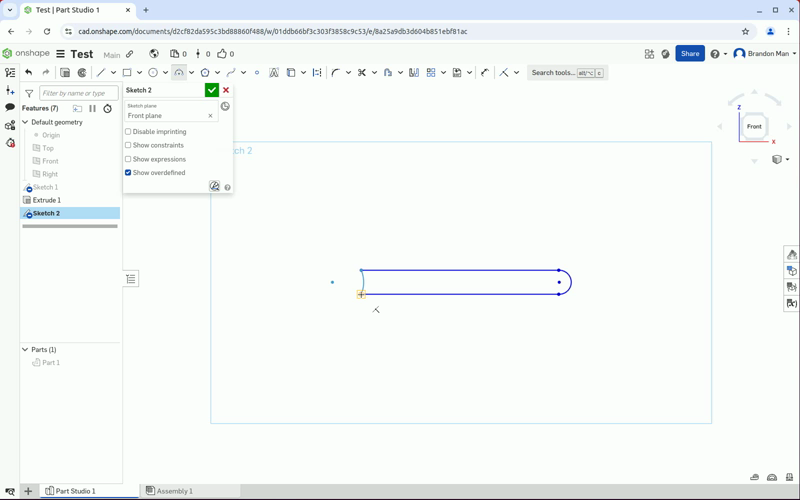
key_down(shift)
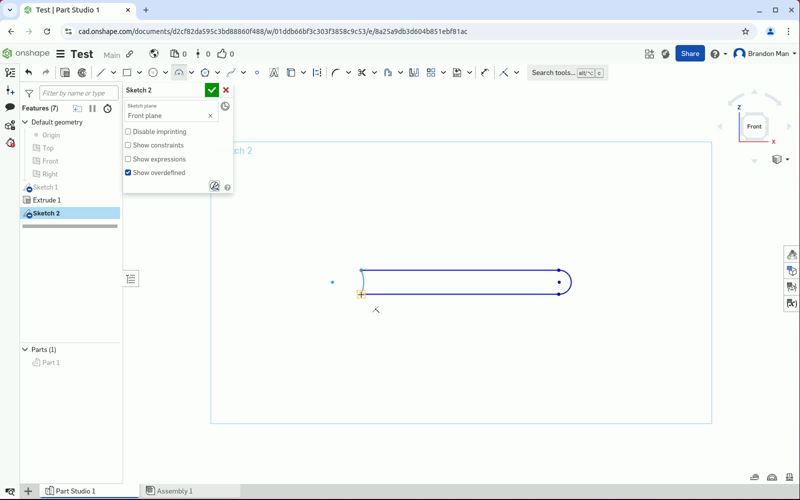
mouse_move(373, 282)
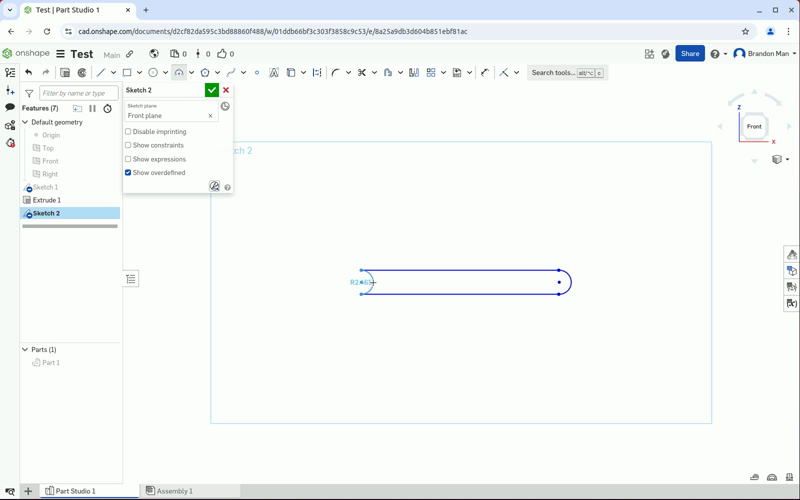
click(373, 282)
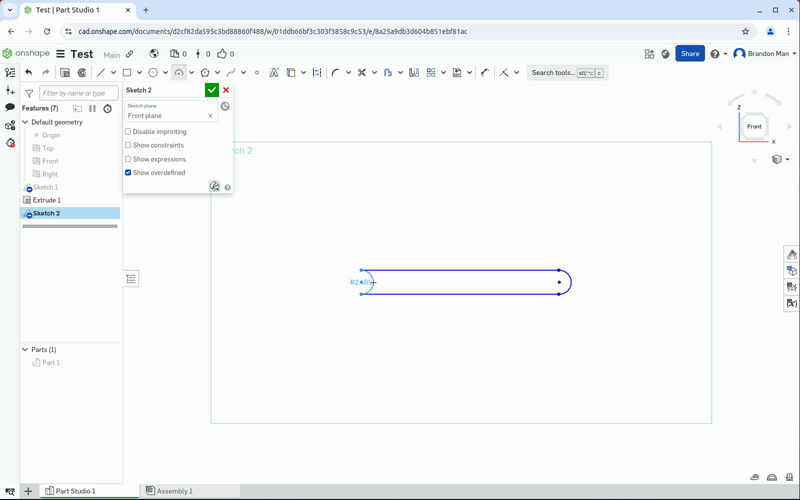
key_up(shift)
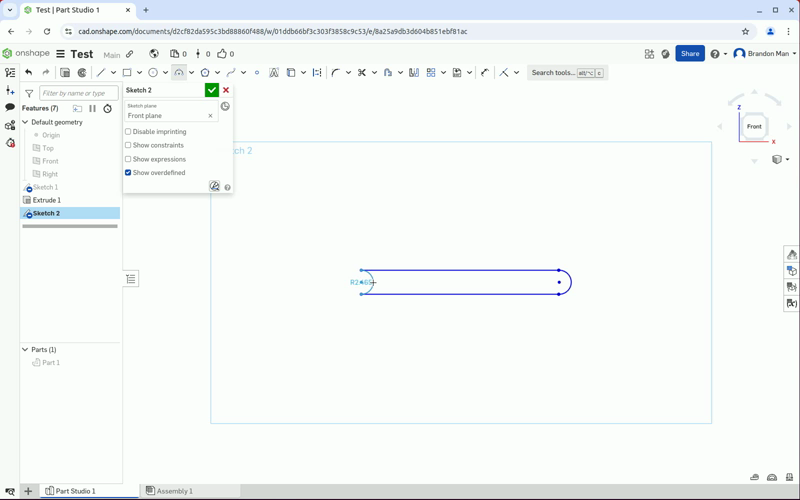
key(esc)
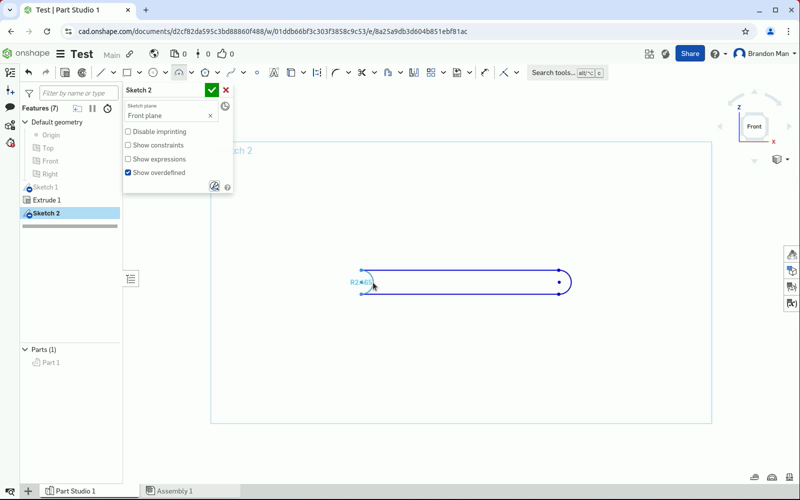
key(c)
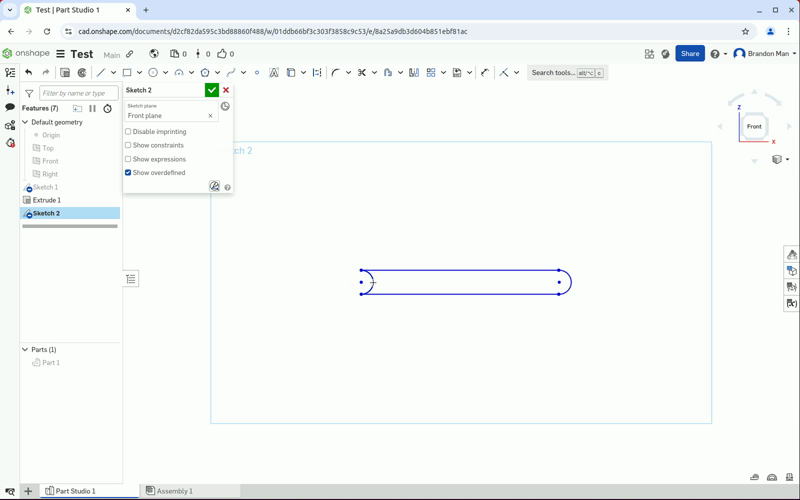
key_down(shift)
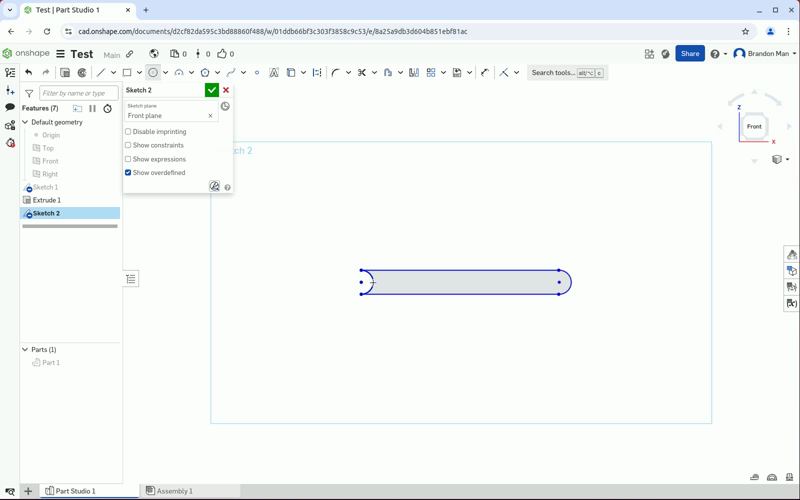
mouse_move(387, 283)
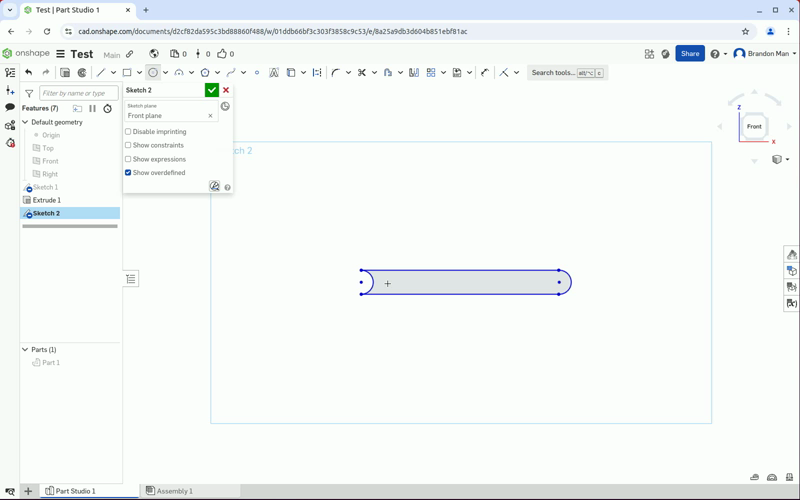
click(387, 283)
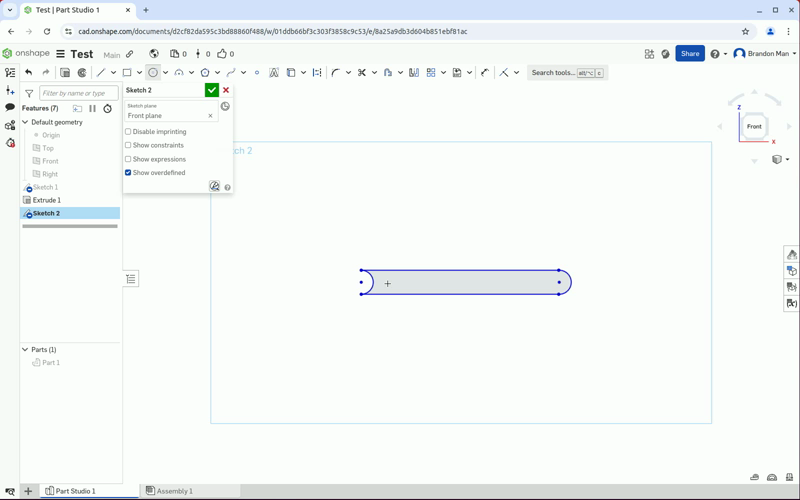
key_up(shift)
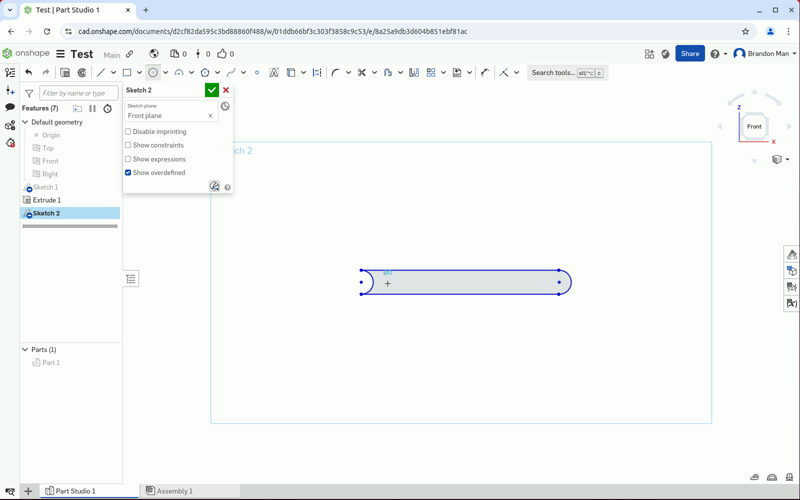
mouse_move(398, 283)
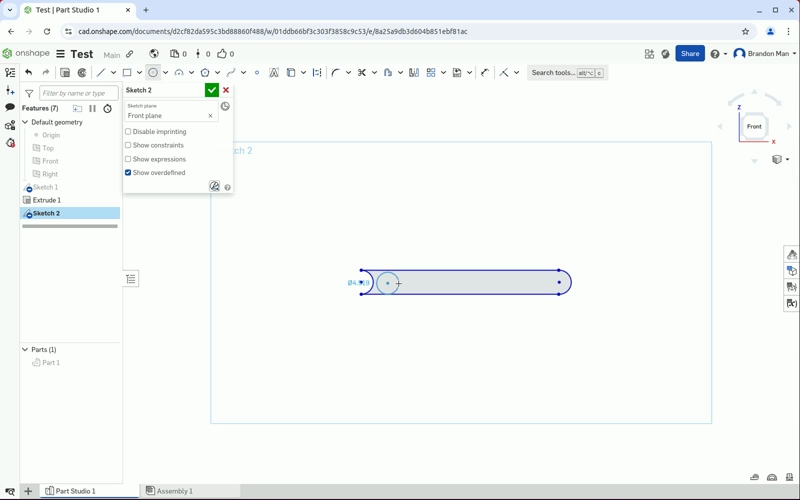
click(398, 283)
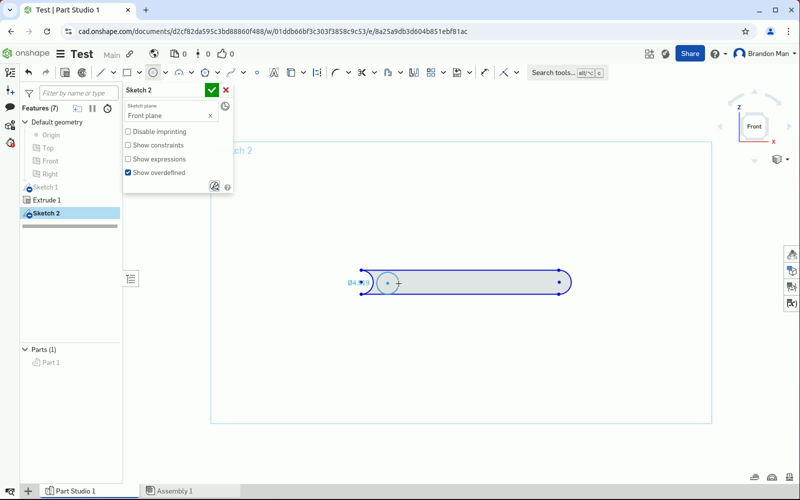
key(esc)
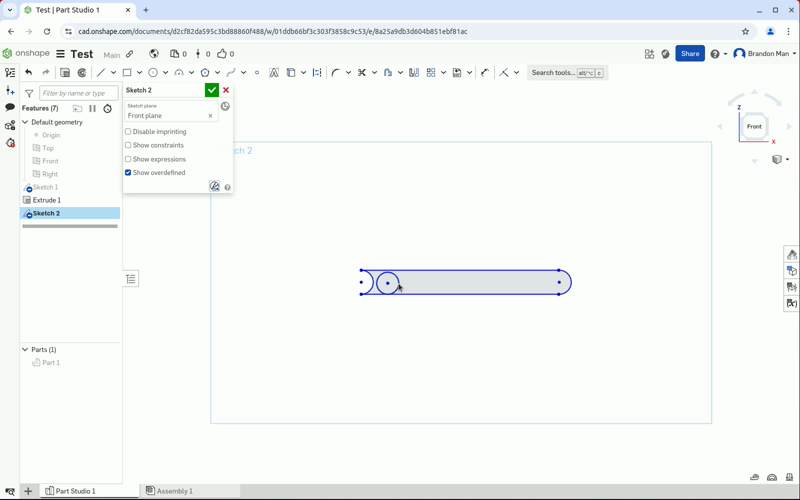
key(c)
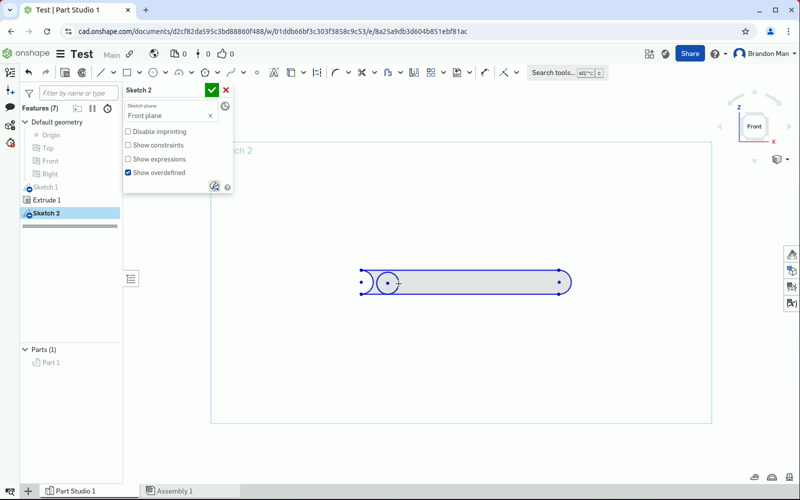
key_down(shift)
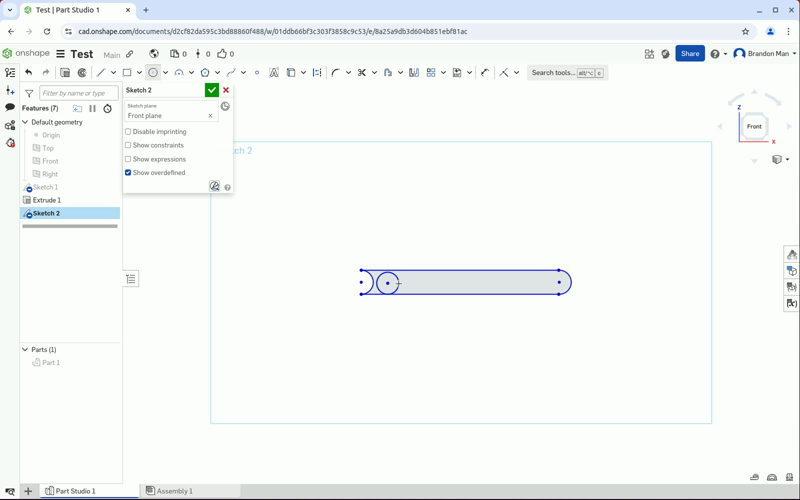
mouse_move(532, 283)
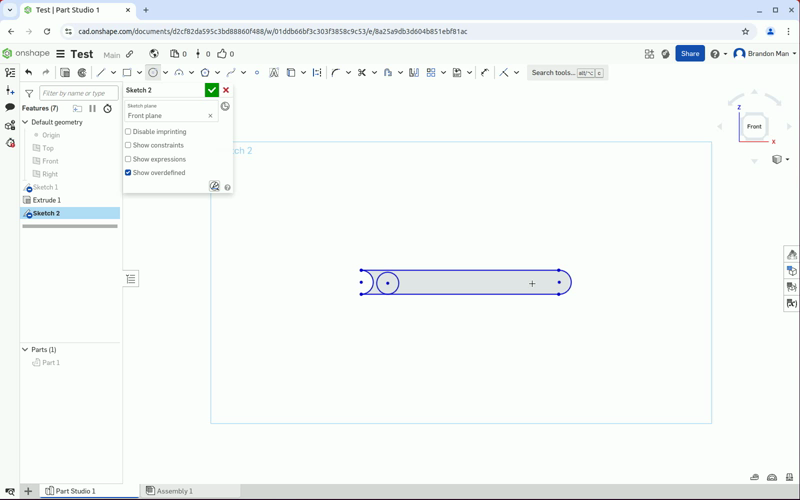
click(532, 283)
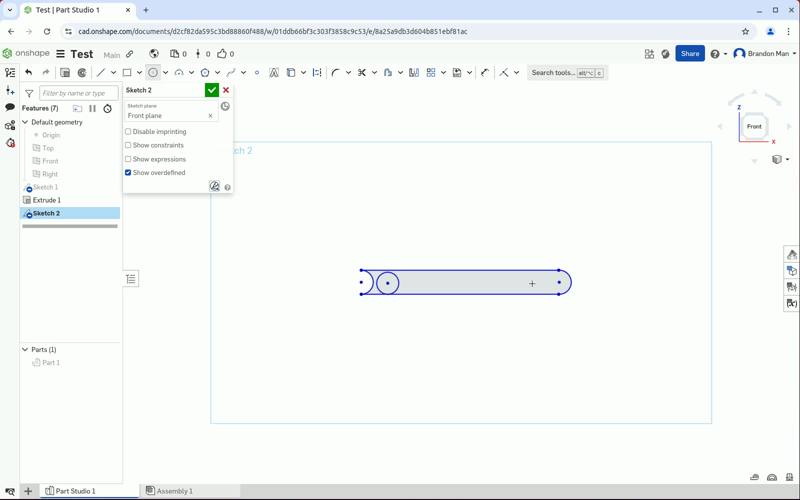
key_up(shift)
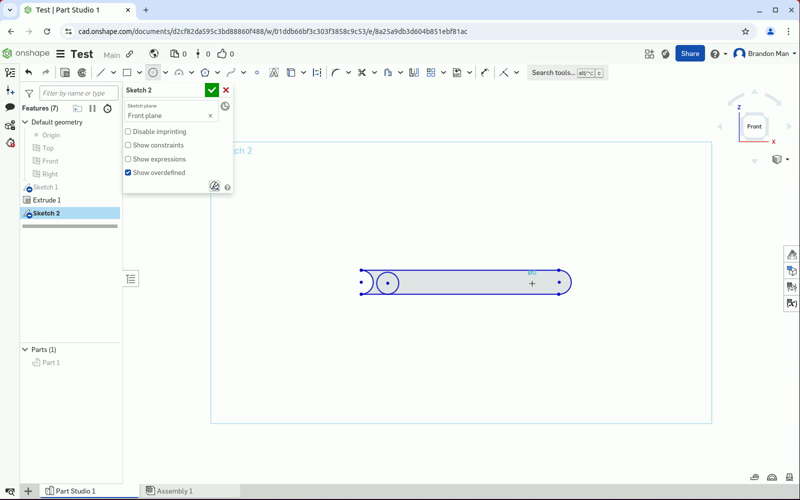
mouse_move(543, 283)
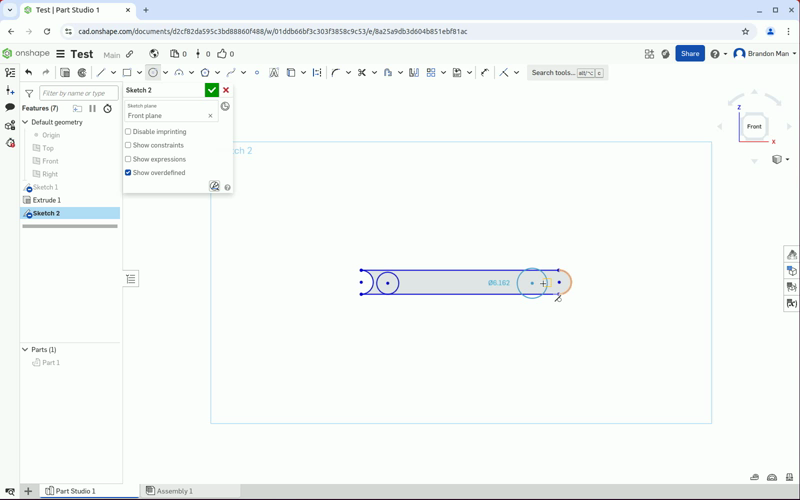
click(543, 283)
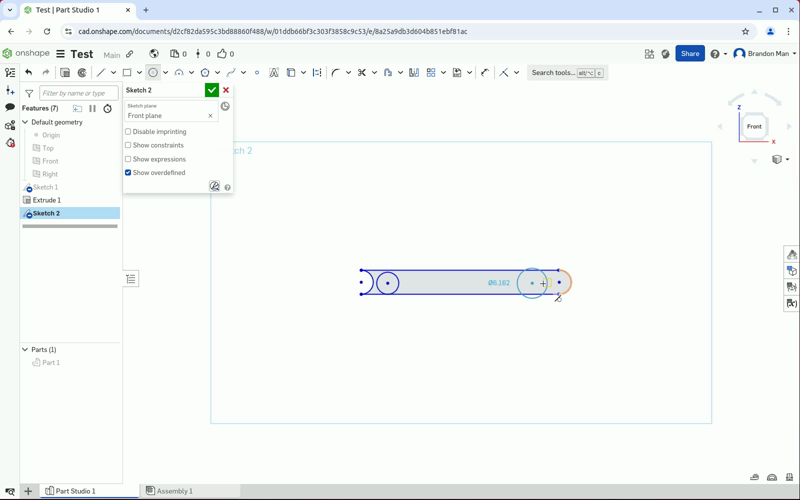
key(esc)
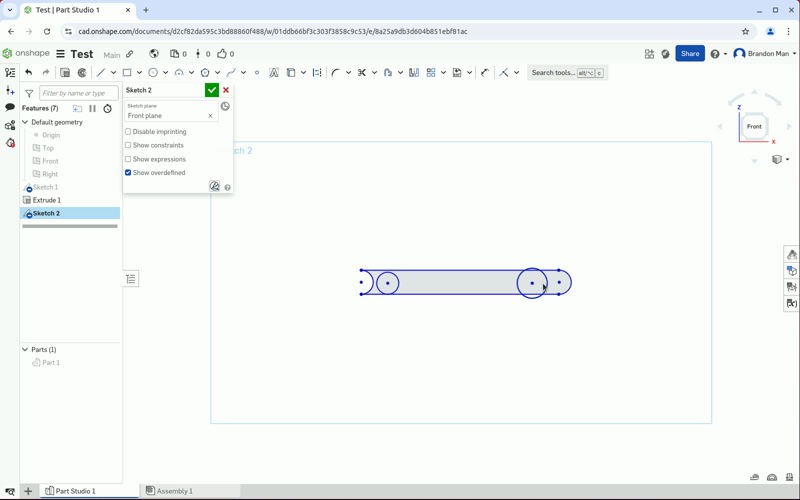
mouse_move(457, 281)
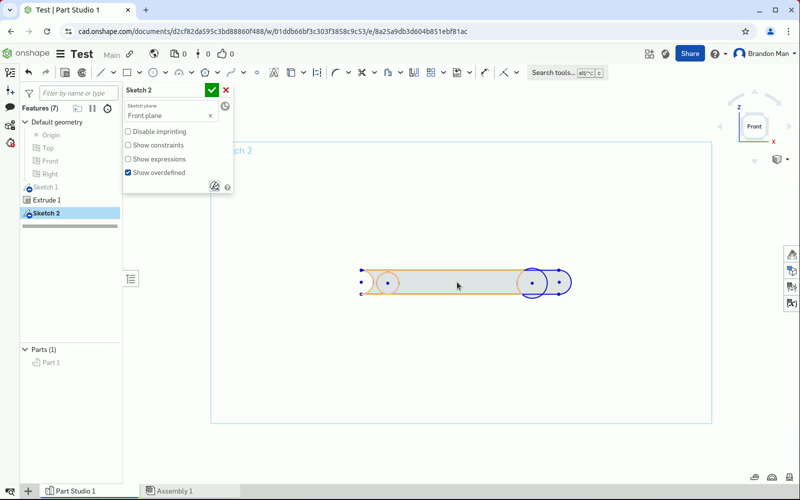
click(457, 281)
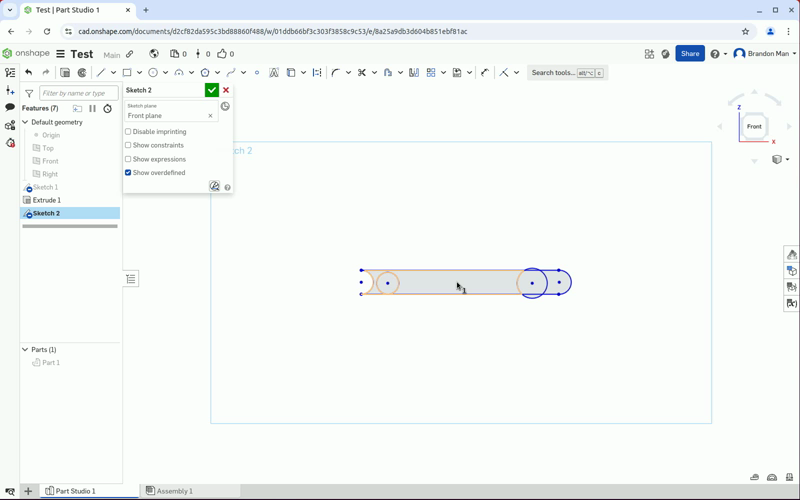
mouse_move(73, 352)
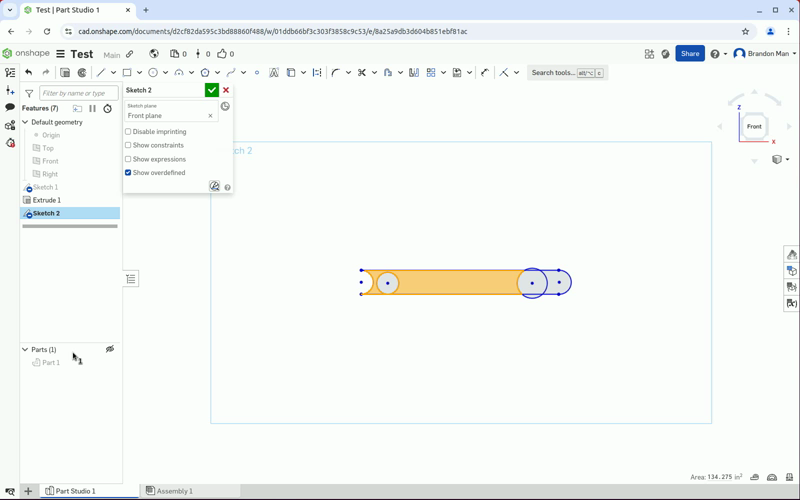
key(shift+y)
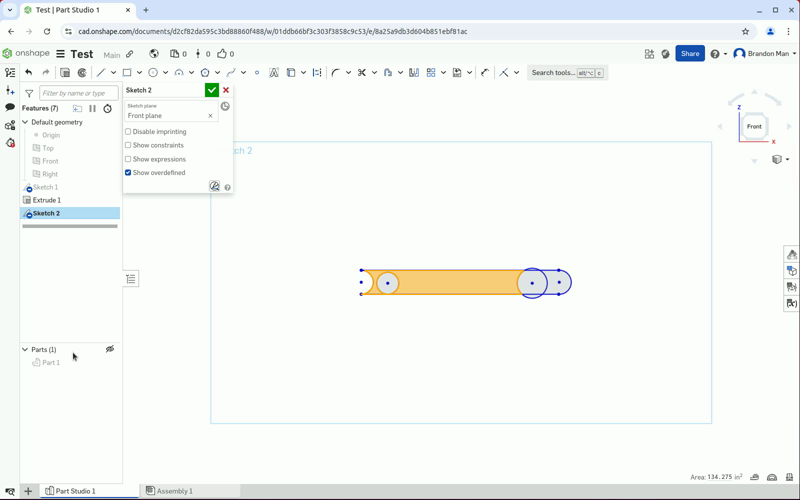
key(shift+e)
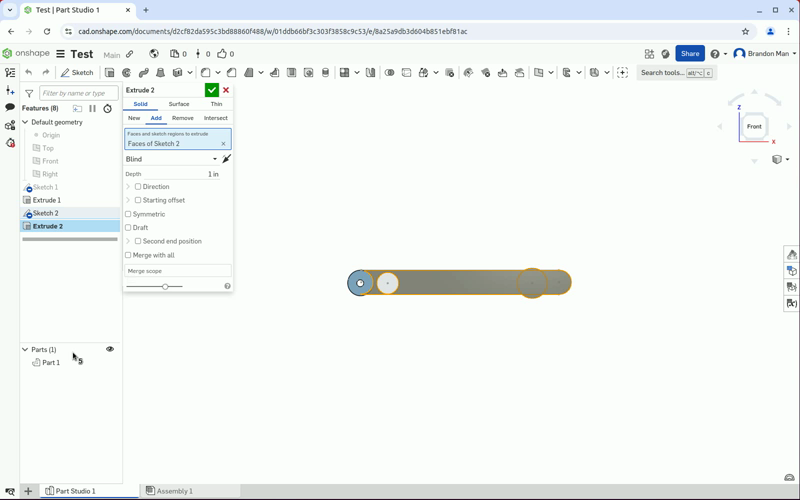
mouse_move(143, 106)
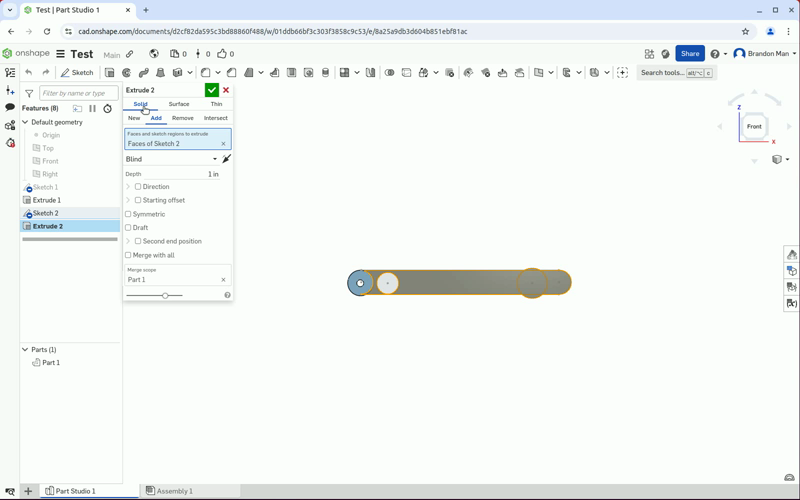
click(143, 106)
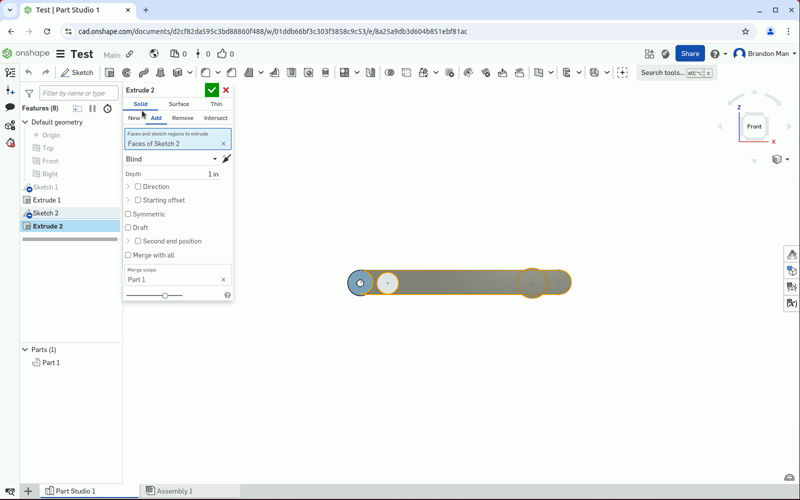
mouse_move(137, 120)
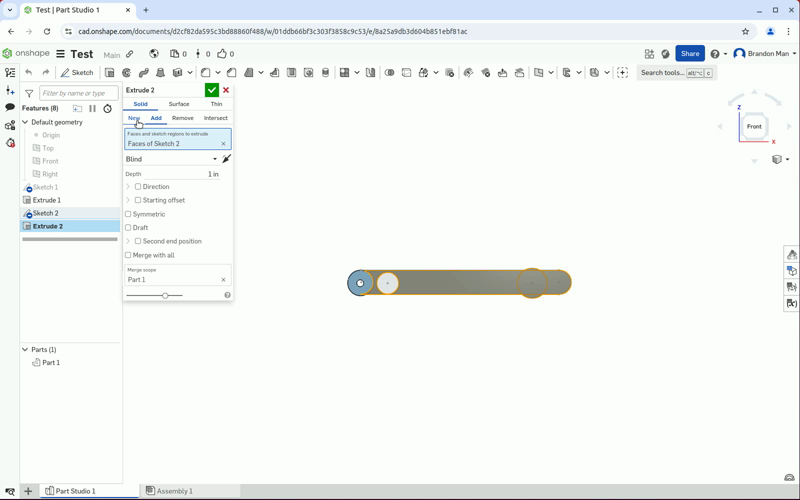
click(137, 120)
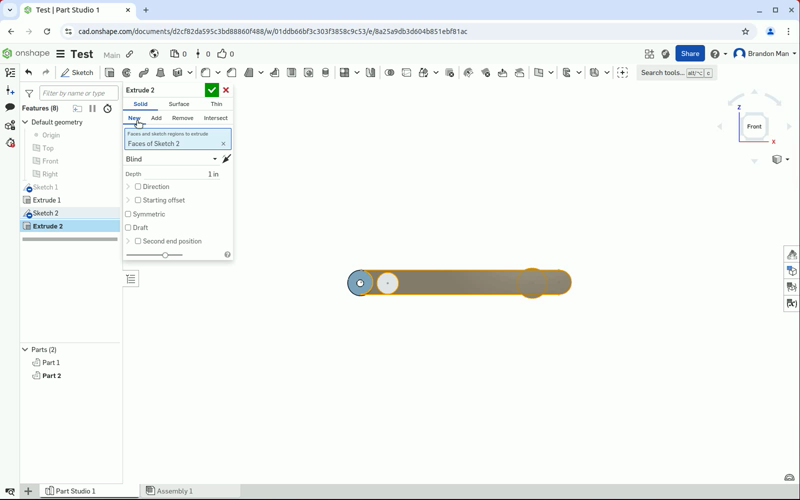
key(tab, 4)
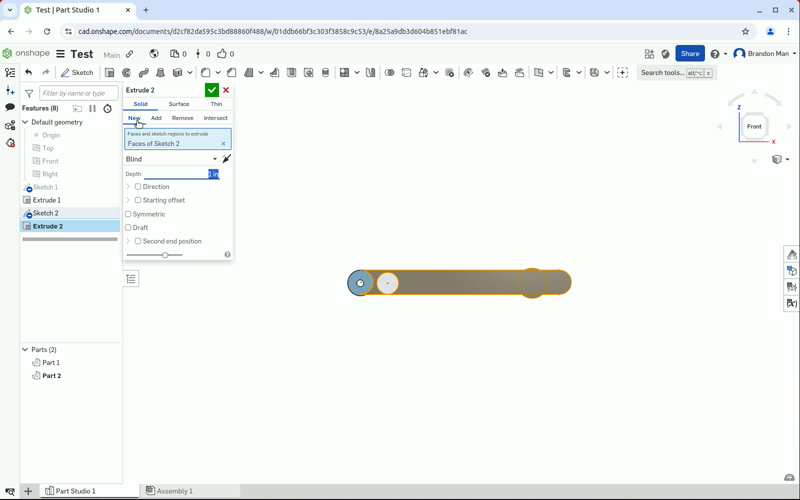
text(0.481)
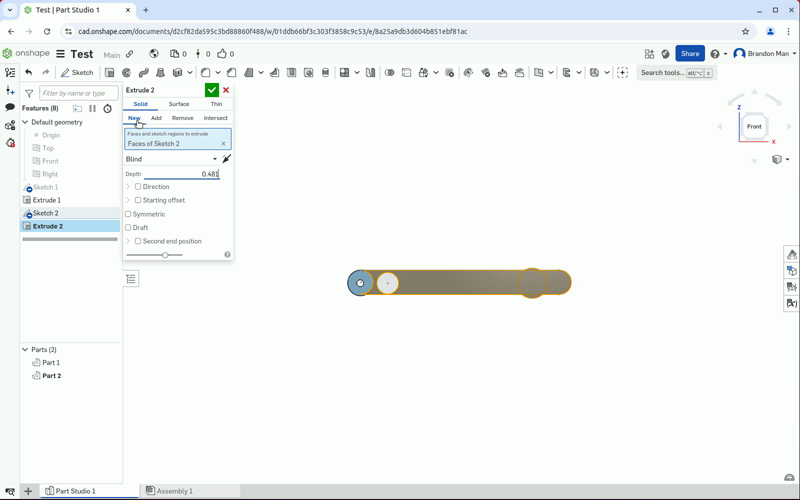
key(enter)
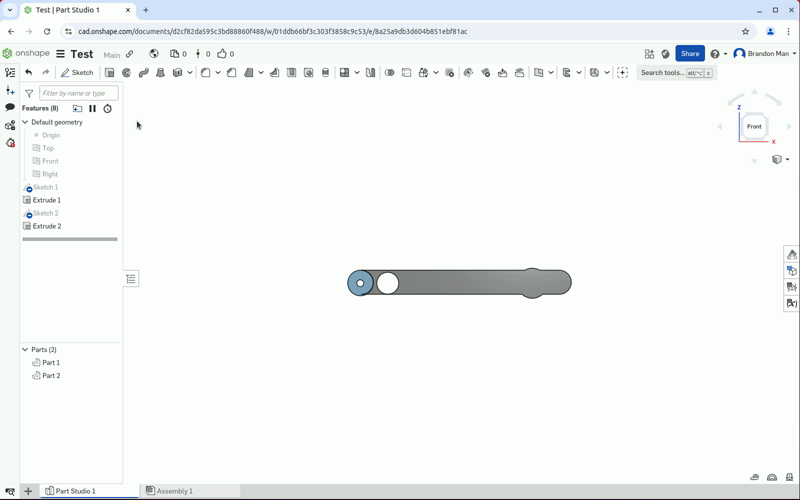
key(shift+h)
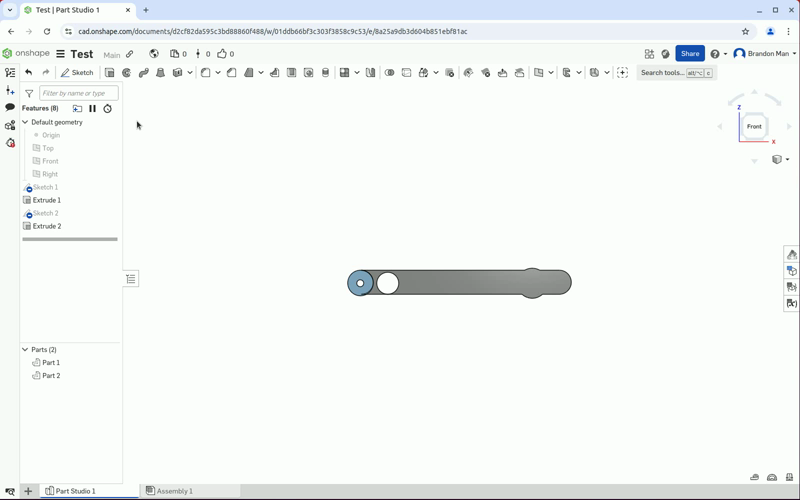
key(shift+h)
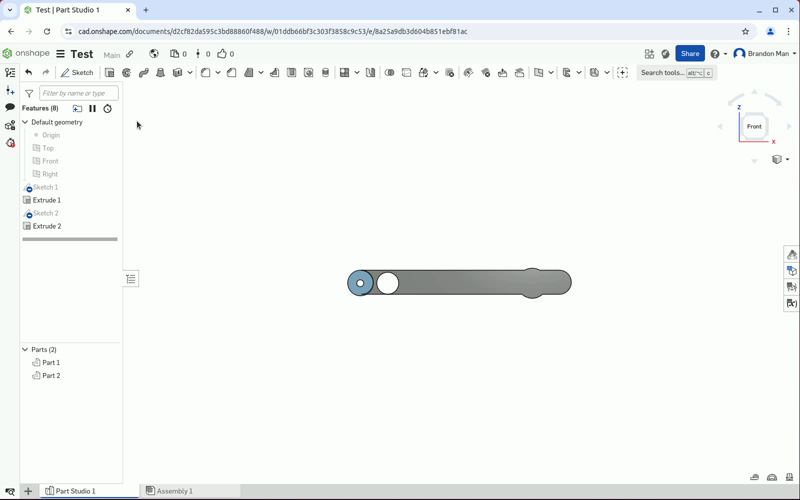
mouse_move(73, 189)
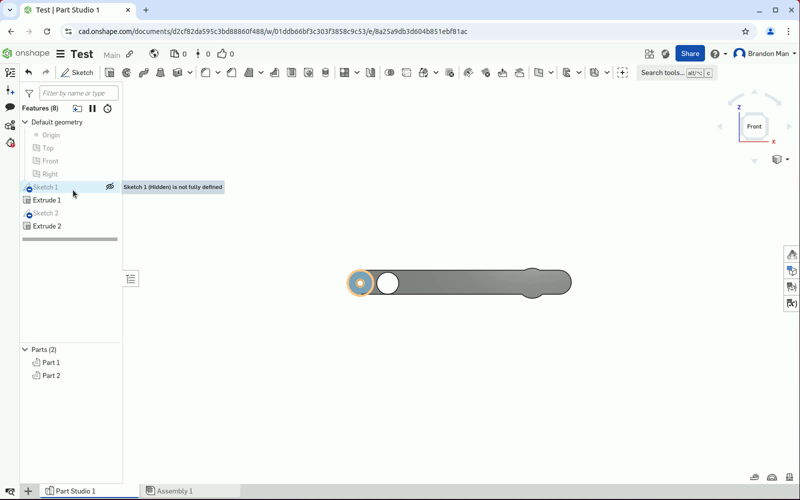
click(73, 189)
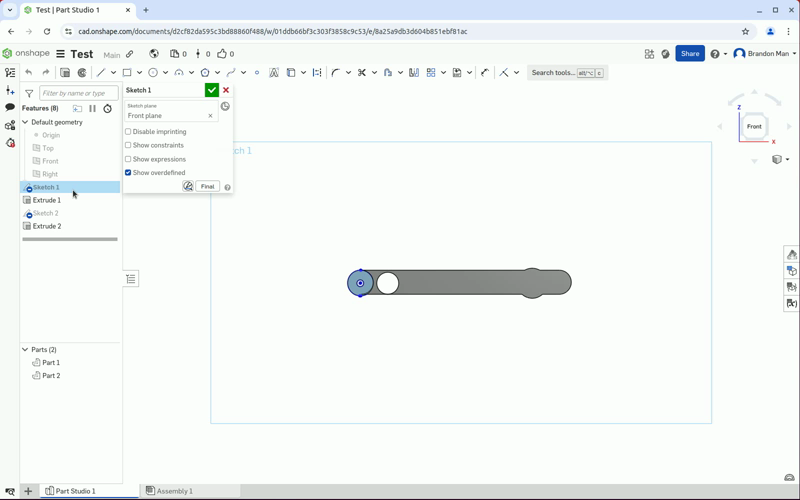
mouse_move(229, 92)
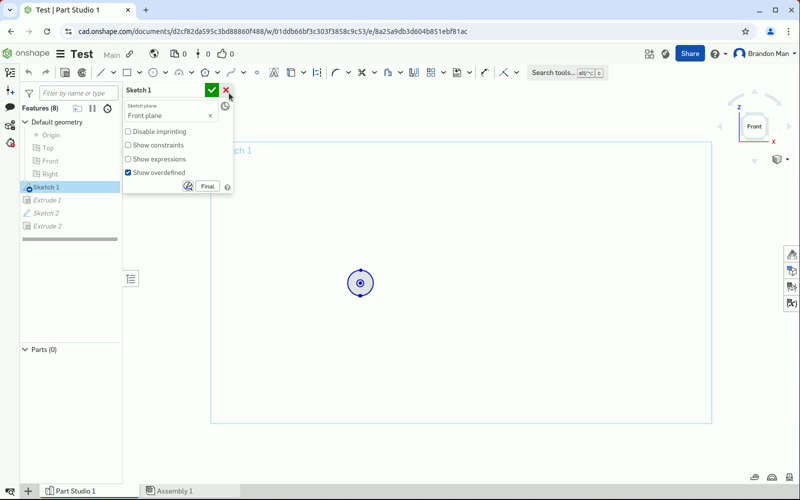
click(229, 92)
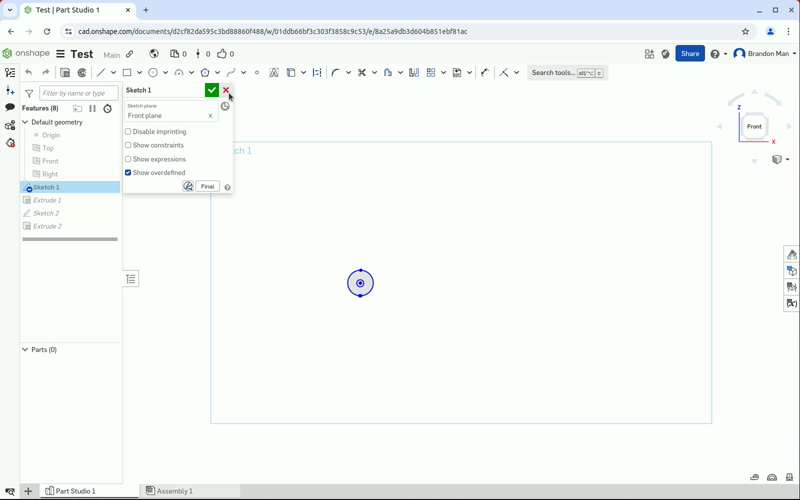
key(shift+s)
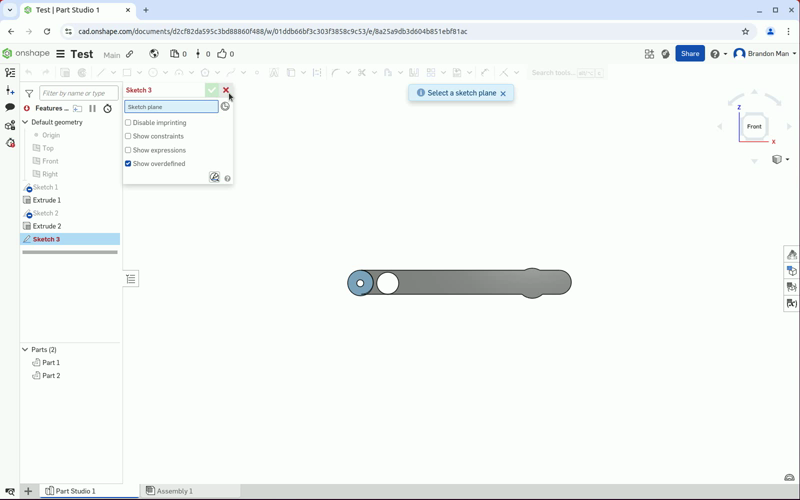
mouse_move(73, 163)
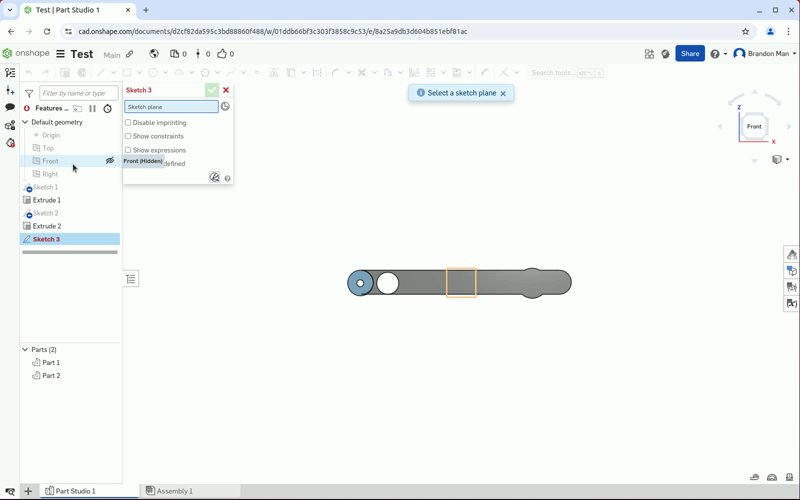
click(73, 163)
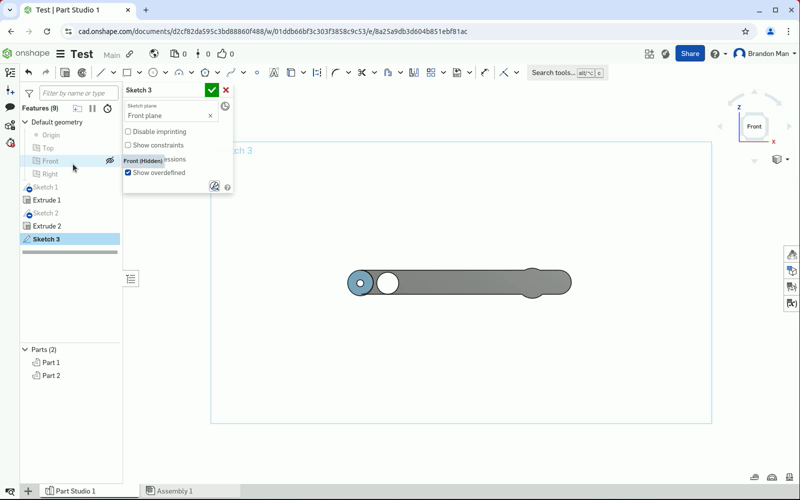
mouse_move(73, 352)
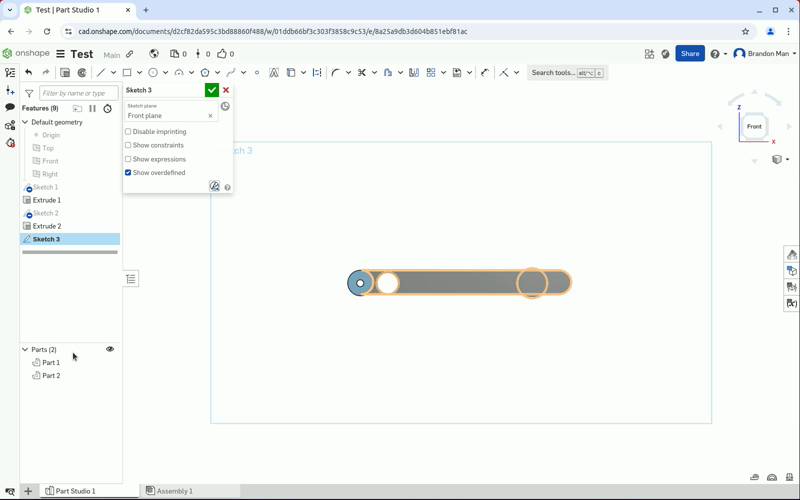
key(y)
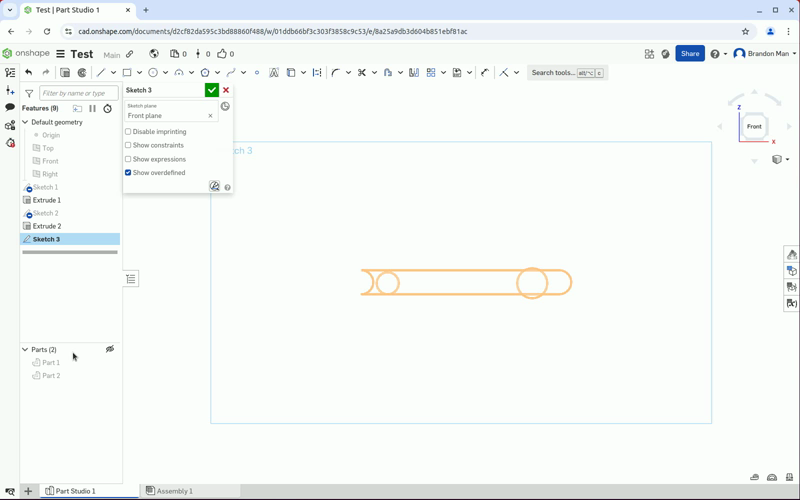
key(c)
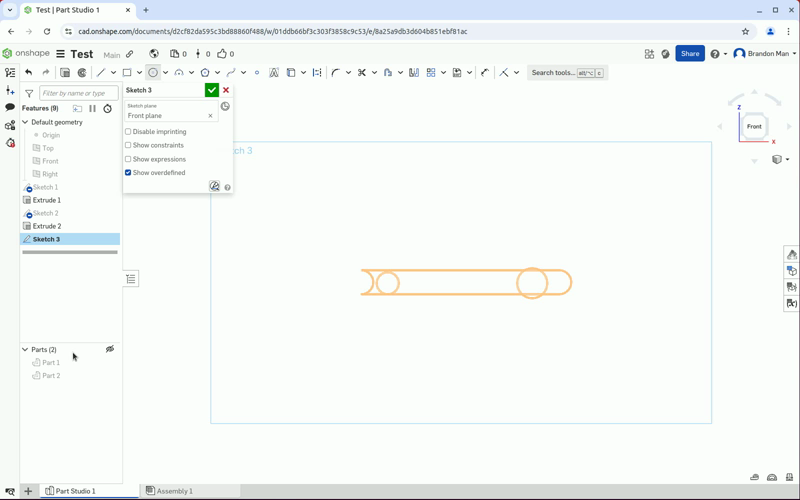
key_down(shift)
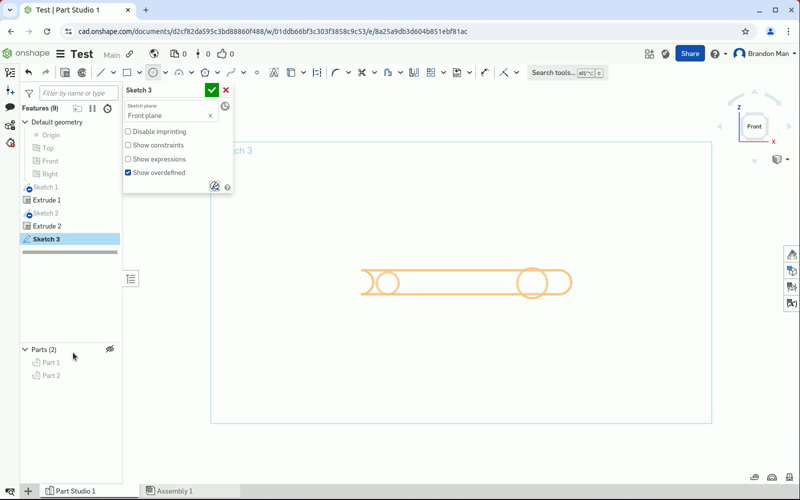
mouse_move(561, 282)
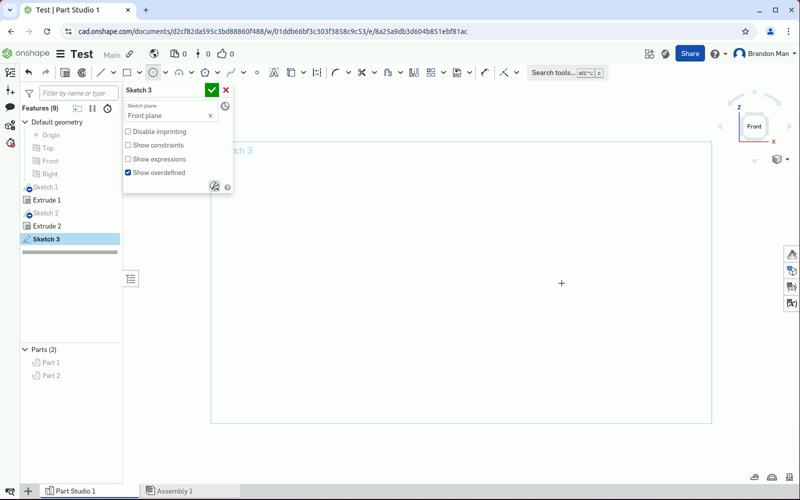
click(561, 282)
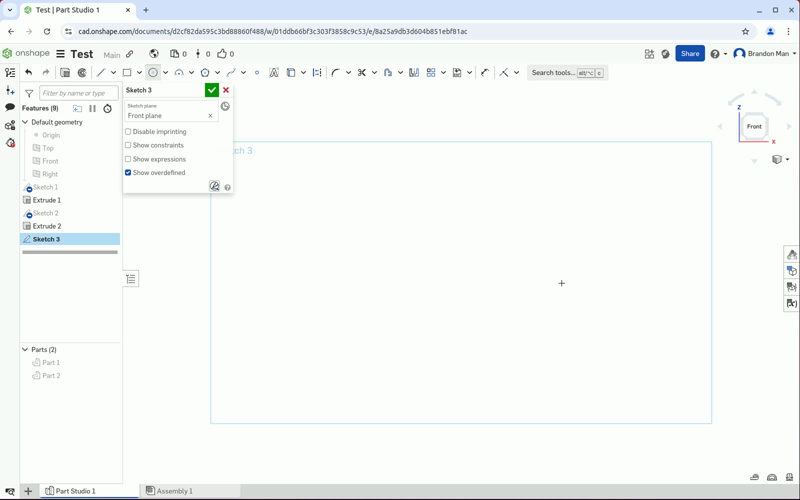
key_up(shift)
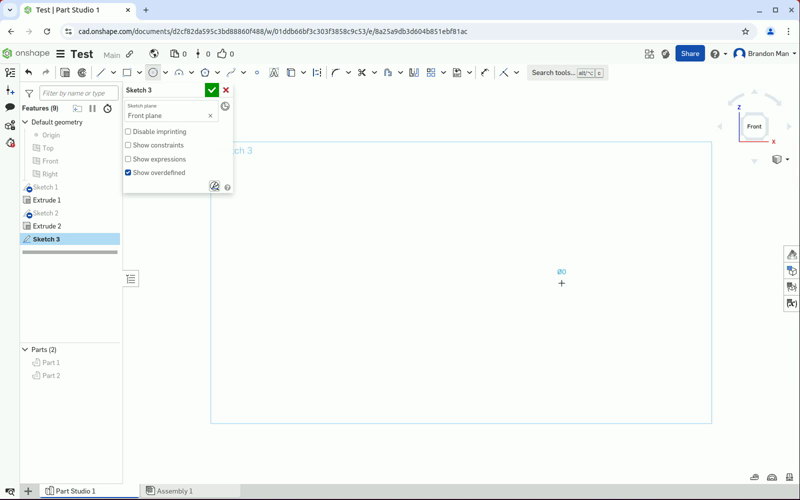
mouse_move(574, 282)
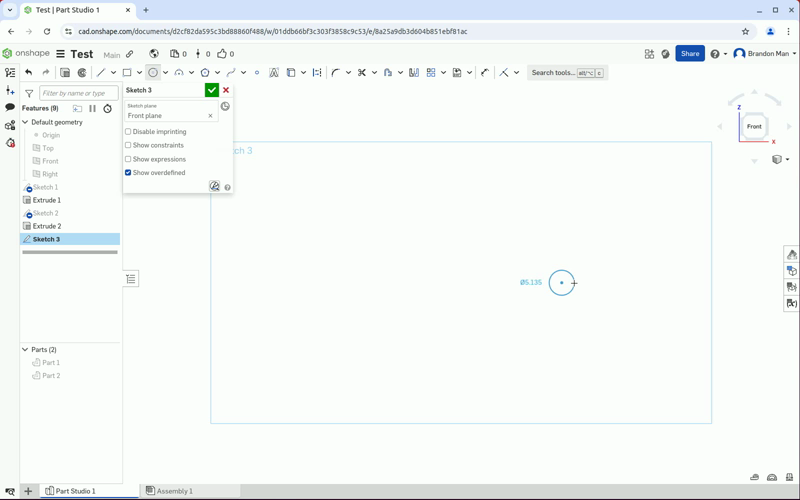
click(574, 282)
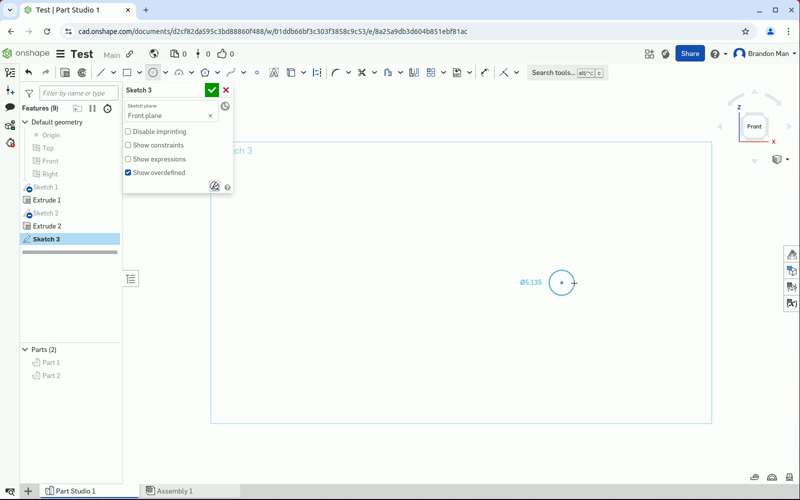
key(esc)
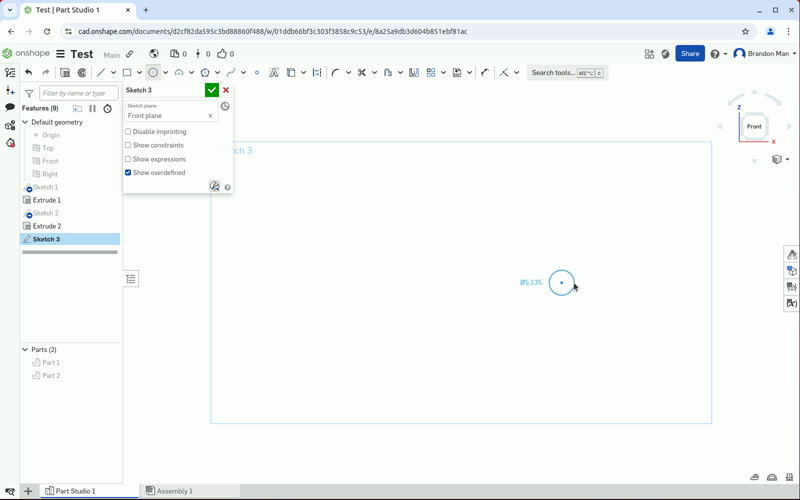
key(c)
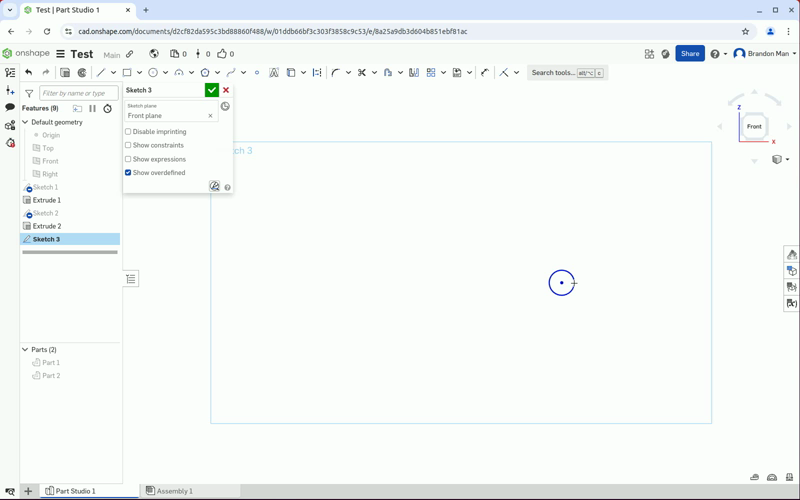
key_down(shift)
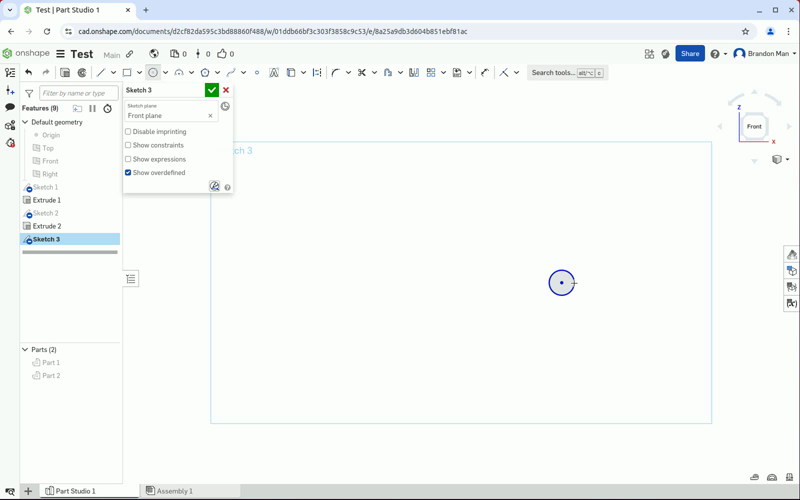
mouse_move(561, 282)
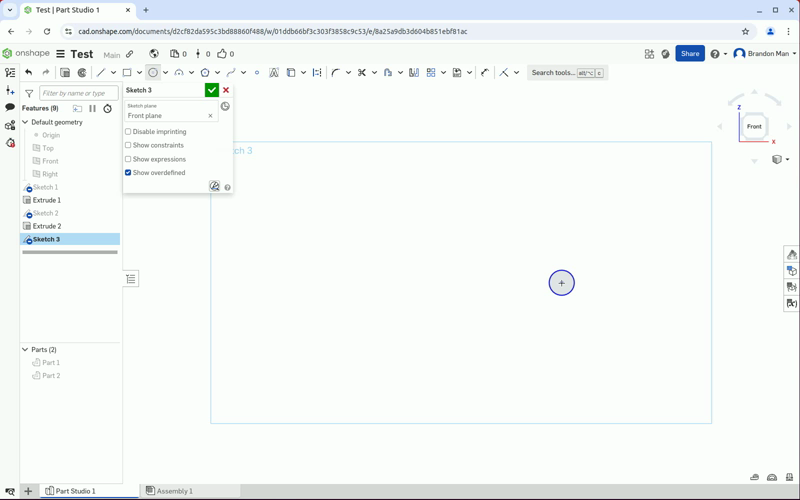
click(561, 282)
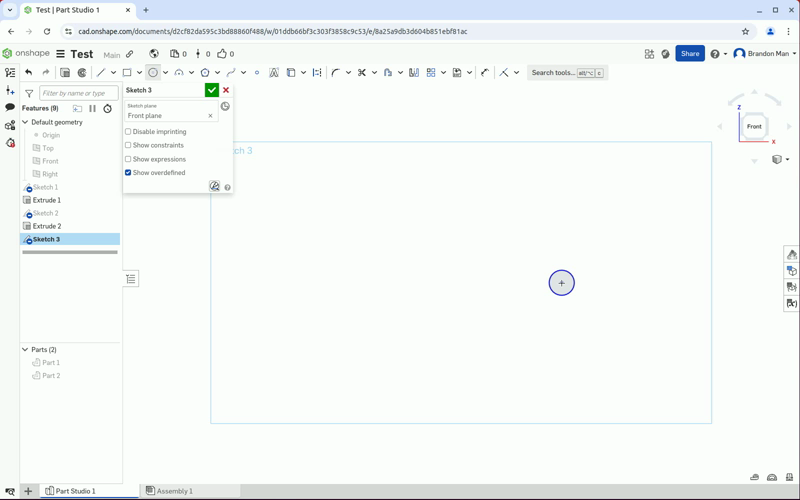
key_up(shift)
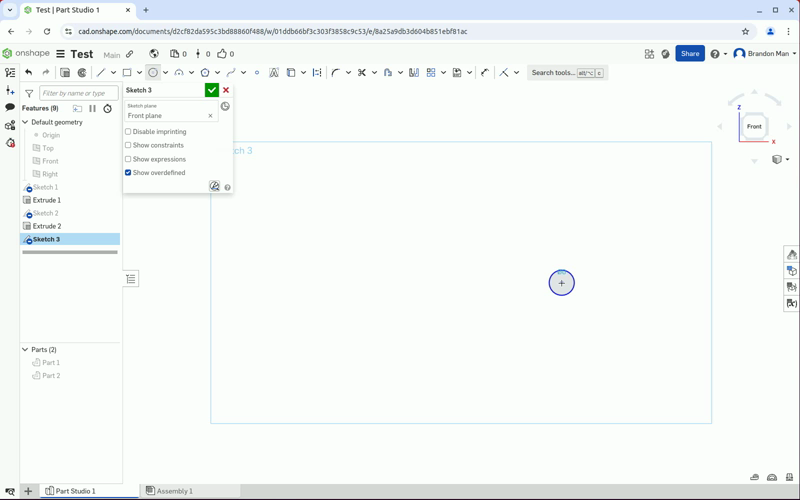
mouse_move(565, 282)
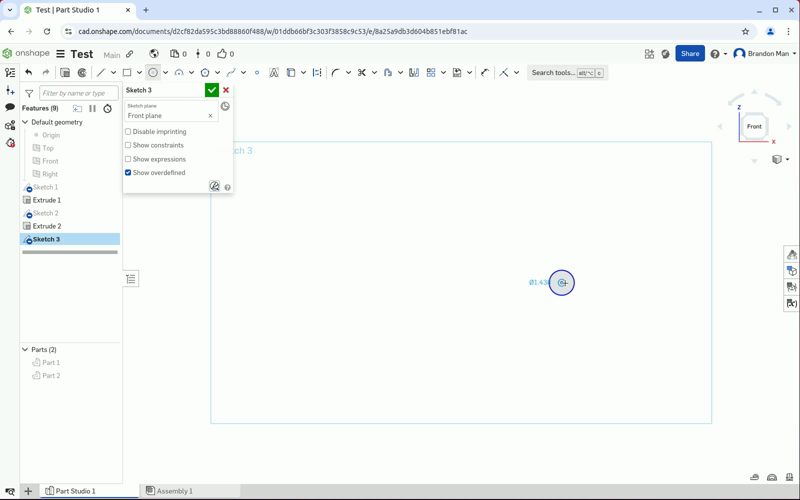
scroll(6)
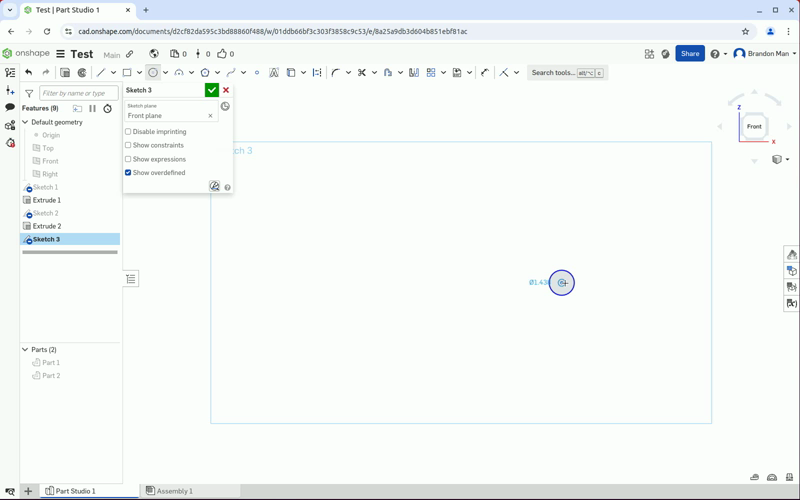
scroll(6)
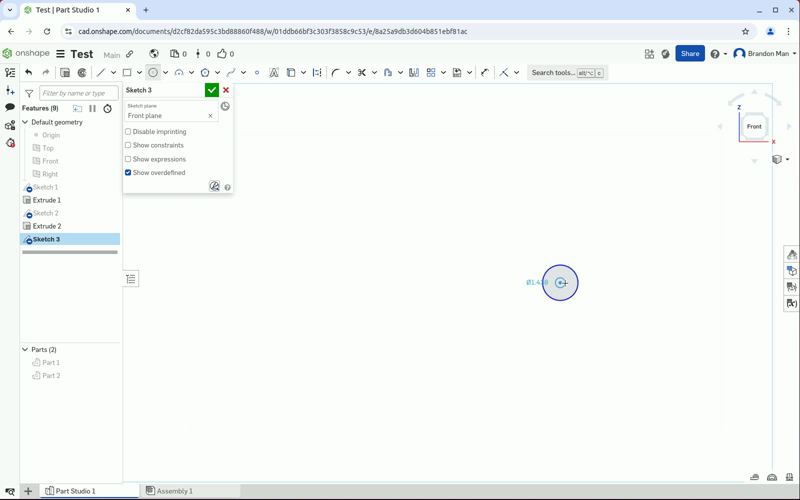
scroll(6)
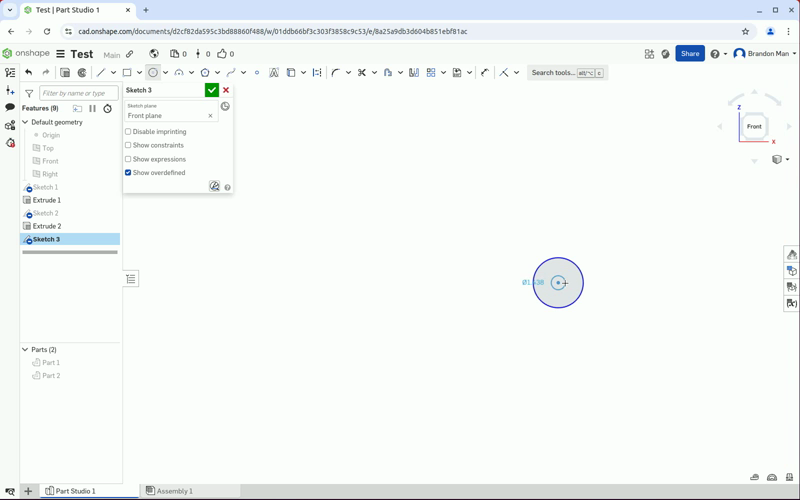
scroll(6)
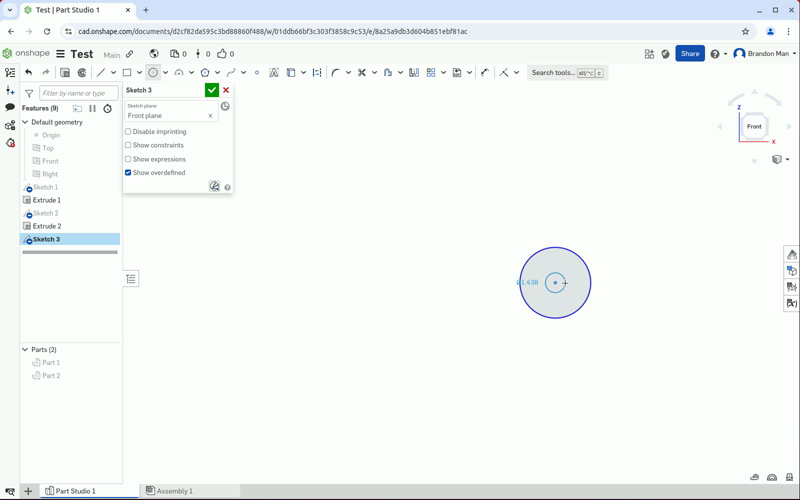
scroll(6)
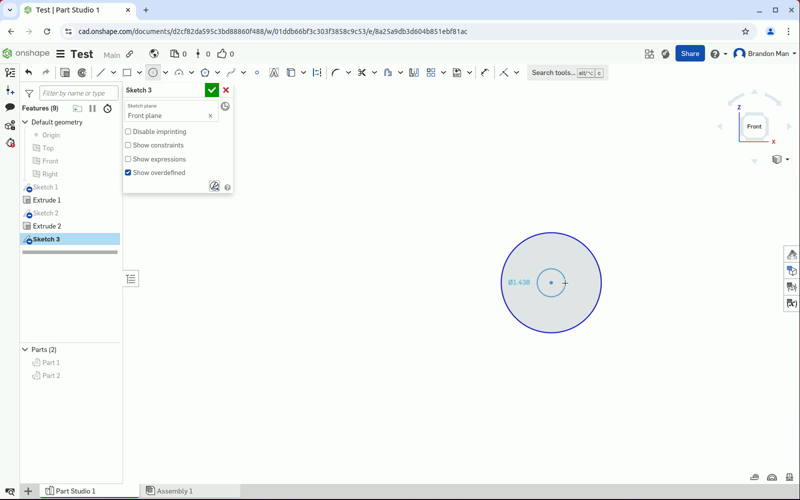
scroll(6)
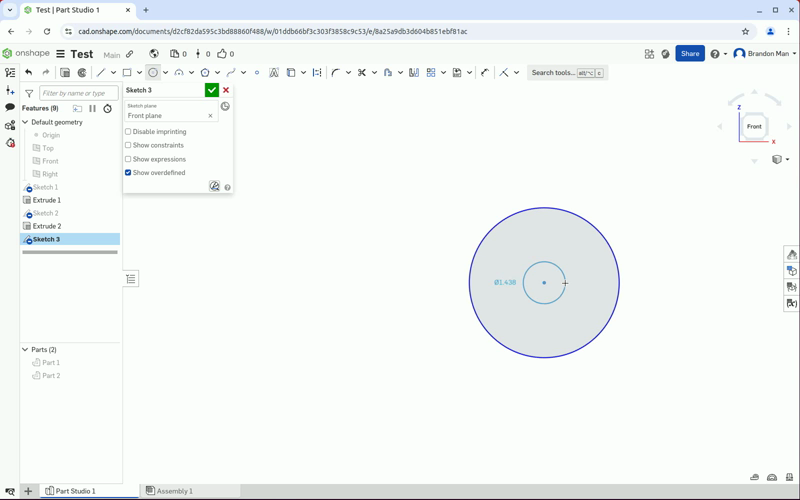
scroll(6)
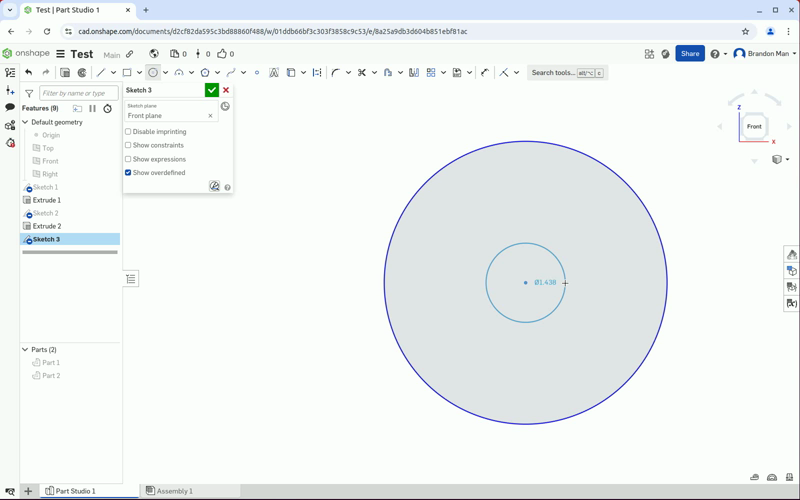
click(565, 282)
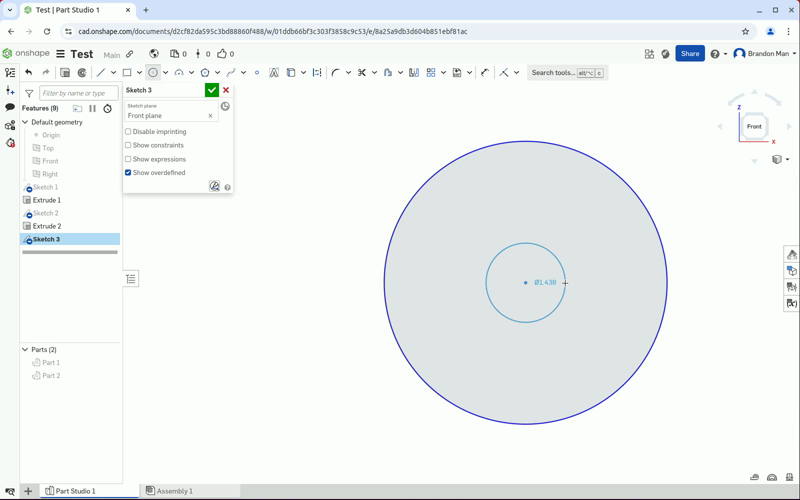
scroll(-6)
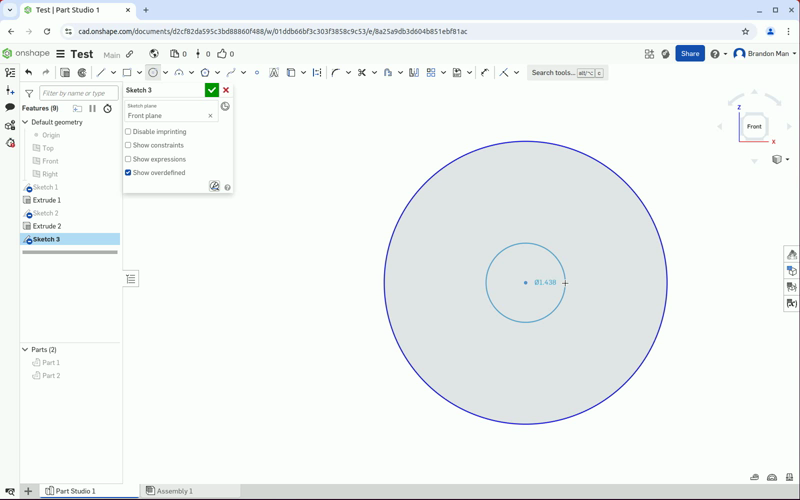
scroll(-6)
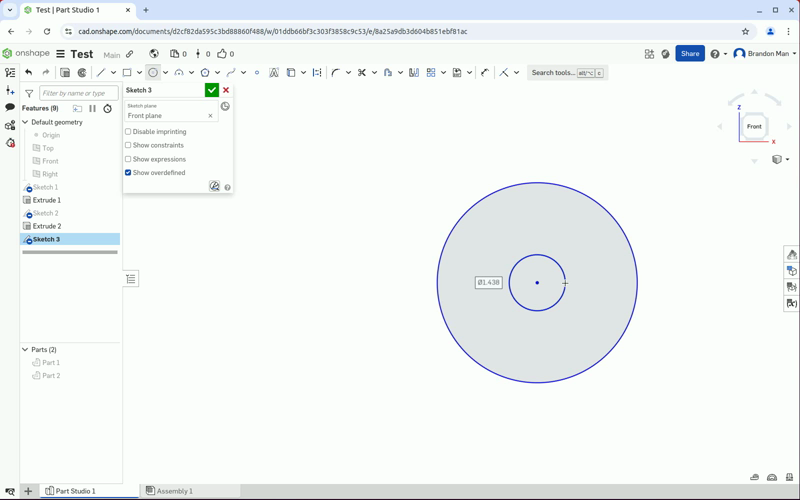
scroll(-6)
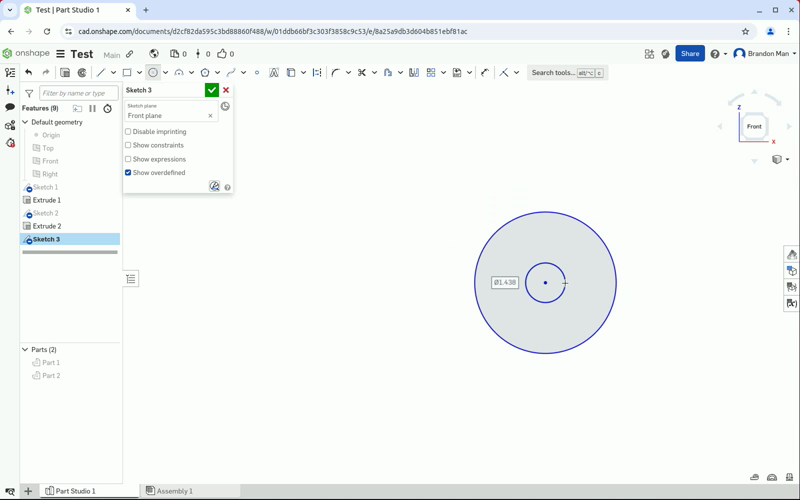
scroll(-6)
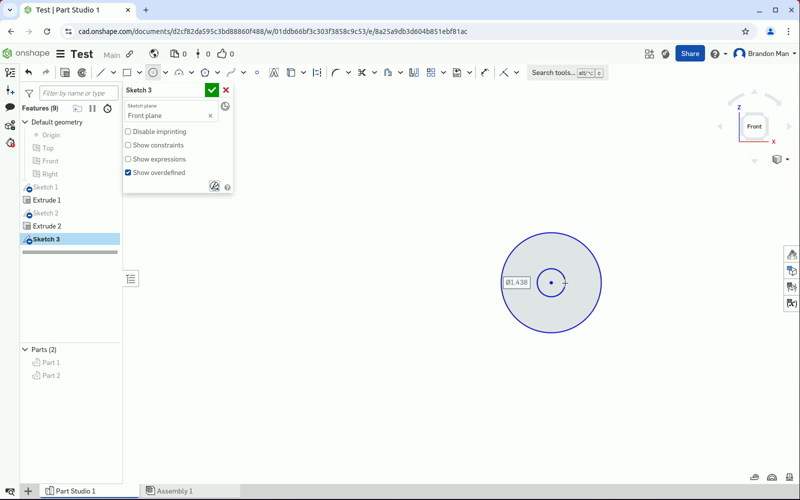
scroll(-6)
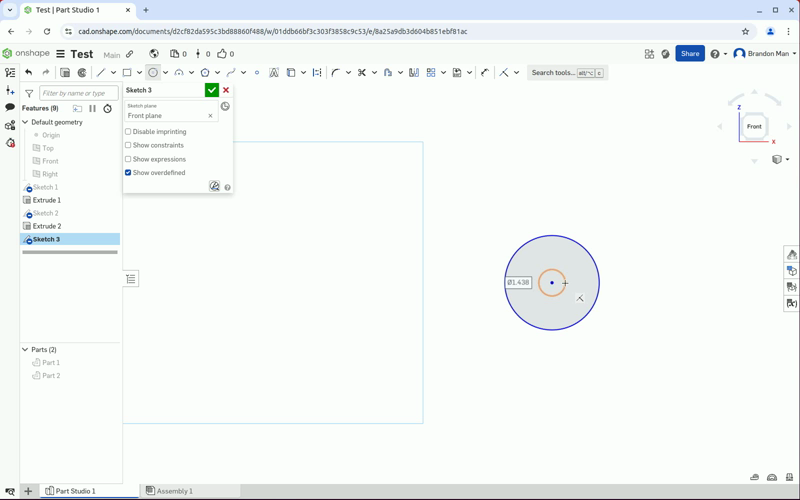
scroll(-6)
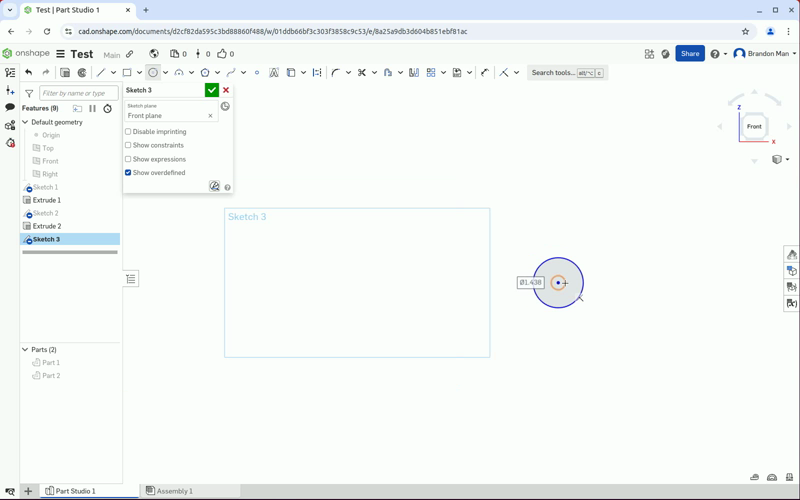
scroll(-6)
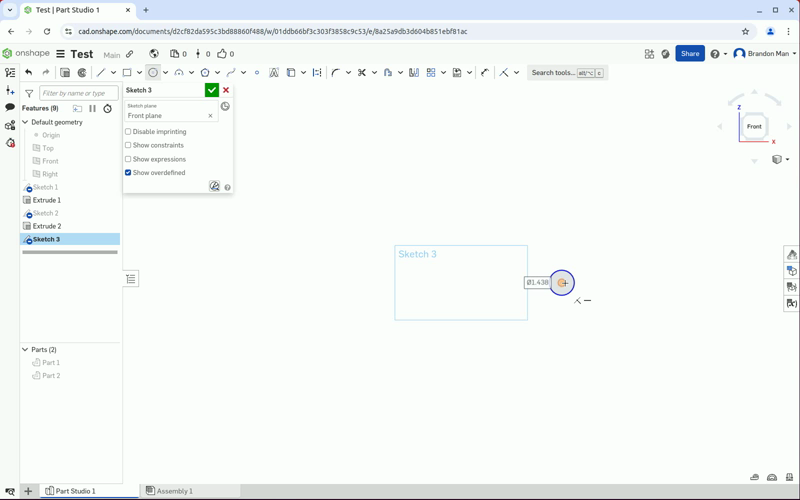
key(esc)
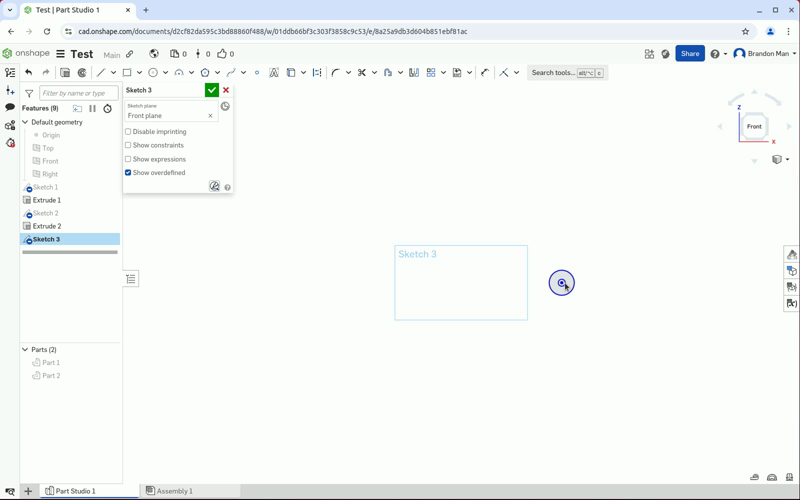
mouse_move(557, 281)
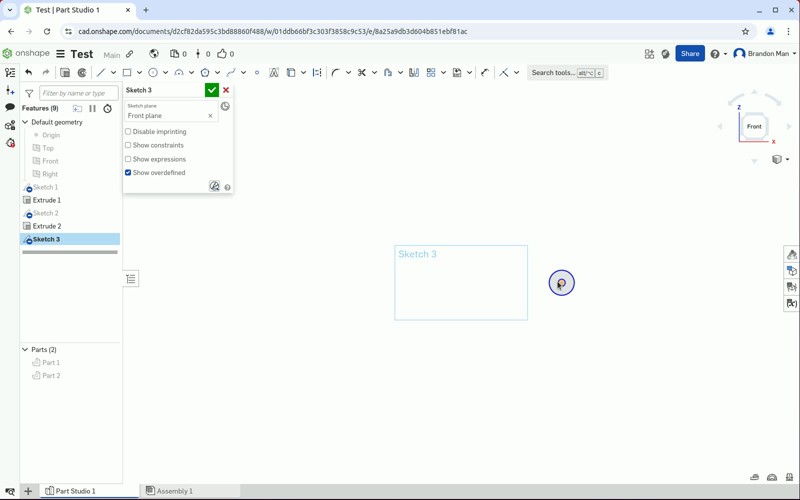
scroll(6)
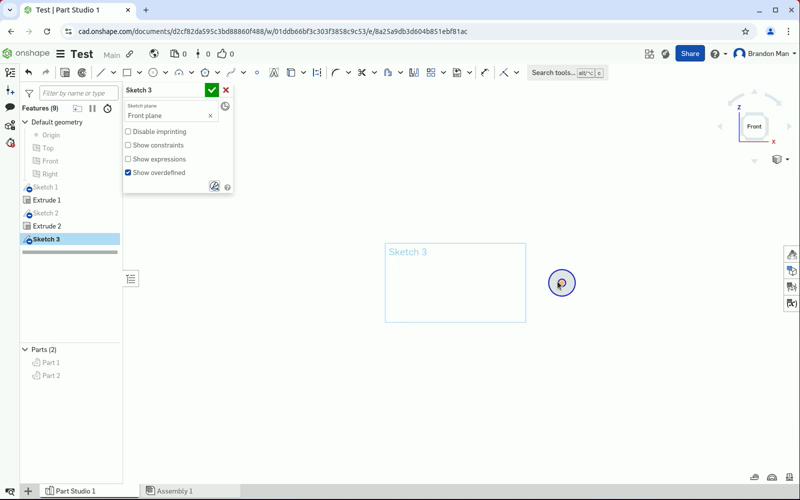
scroll(6)
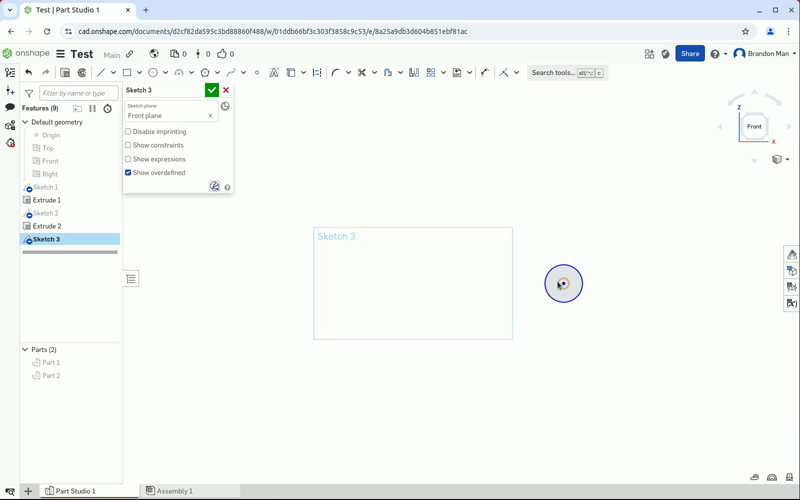
scroll(6)
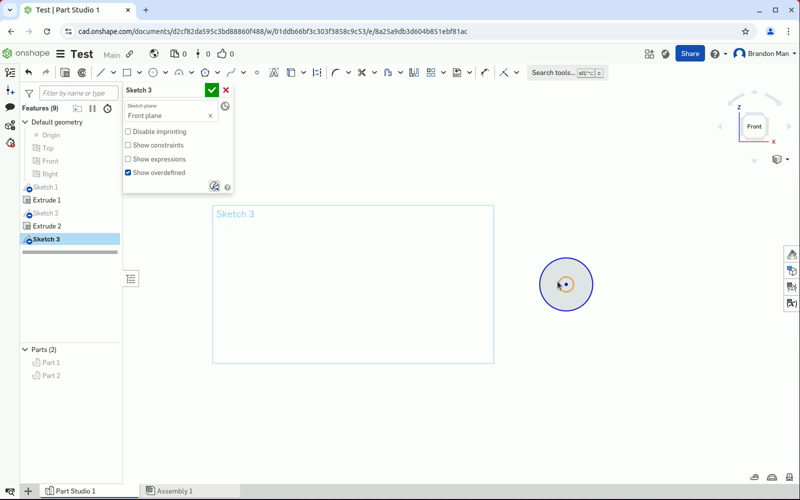
scroll(6)
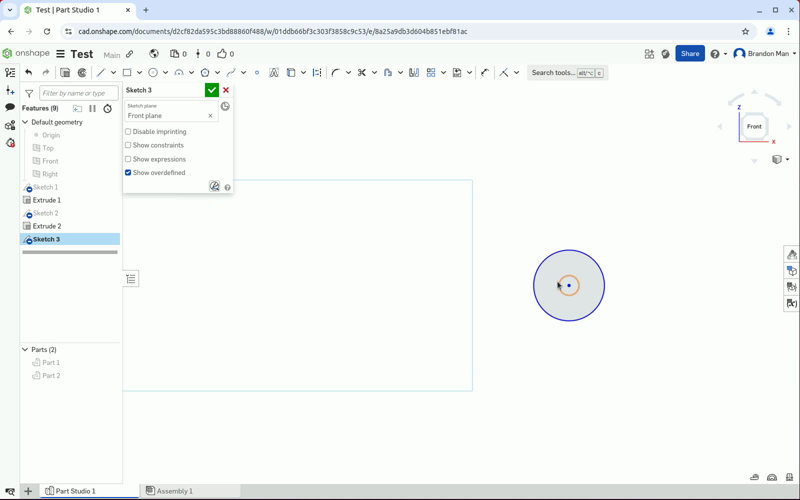
scroll(6)
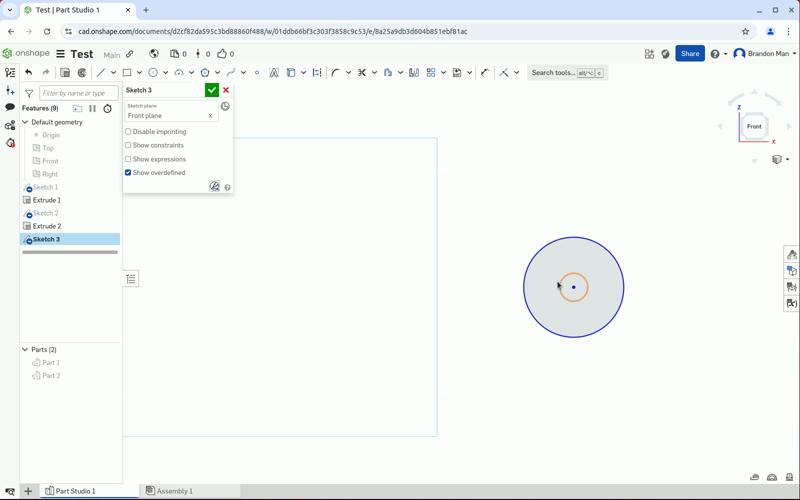
scroll(6)
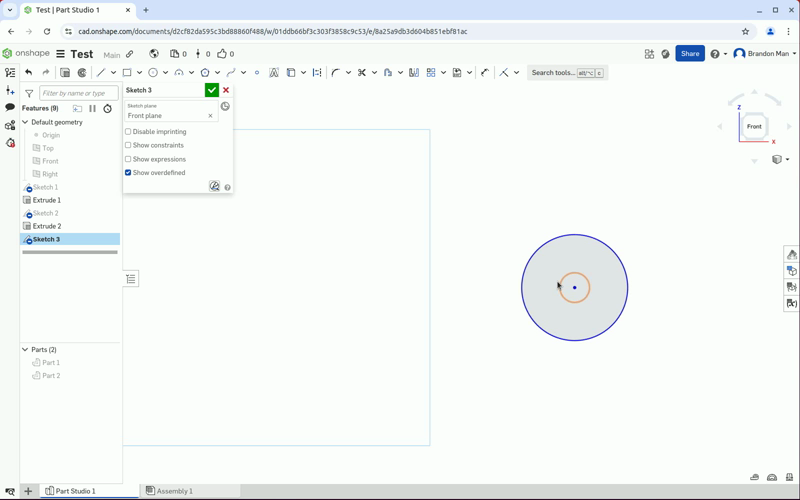
scroll(6)
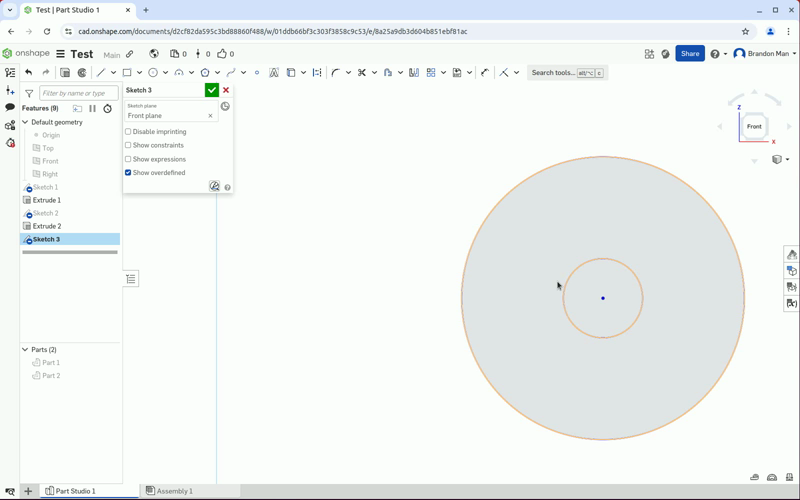
click(557, 281)
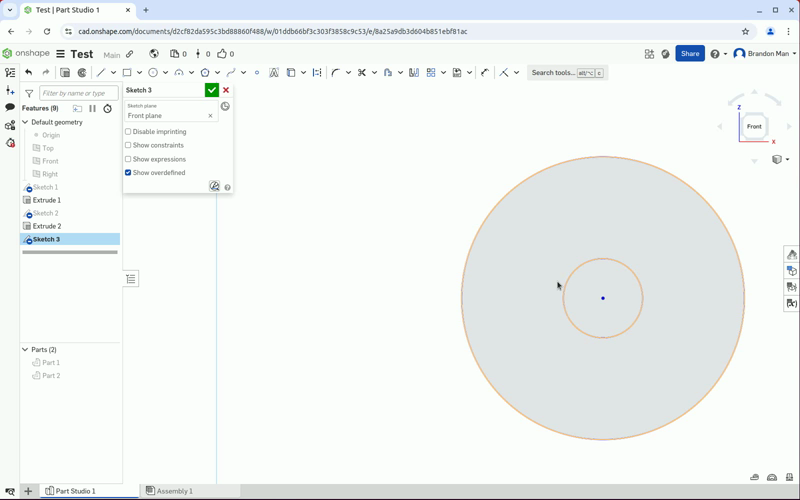
scroll(-6)
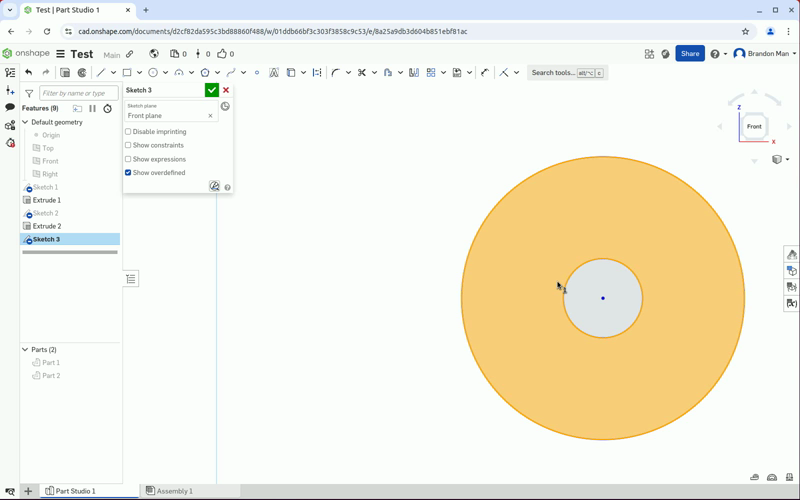
scroll(-6)
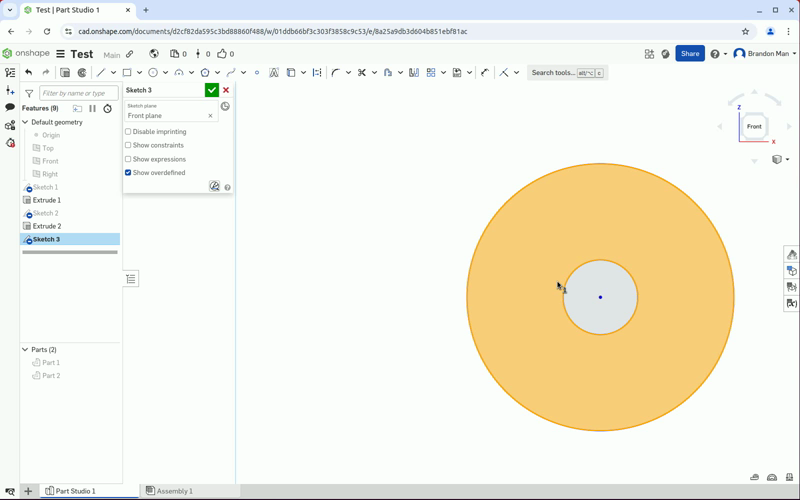
scroll(-6)
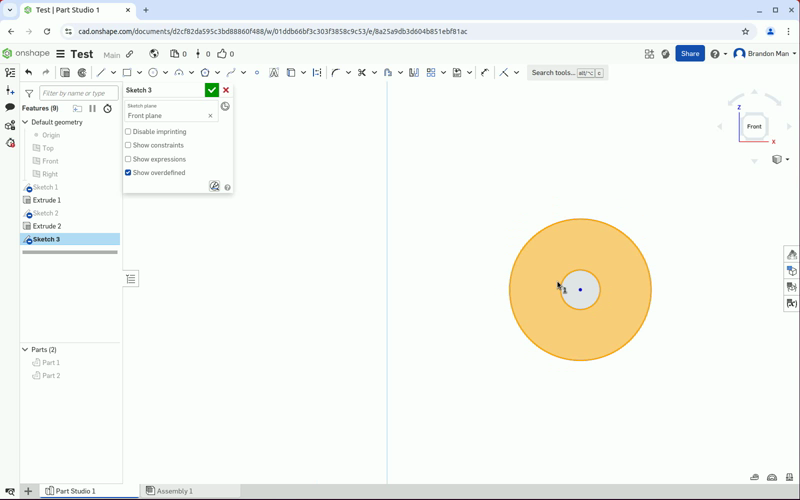
scroll(-6)
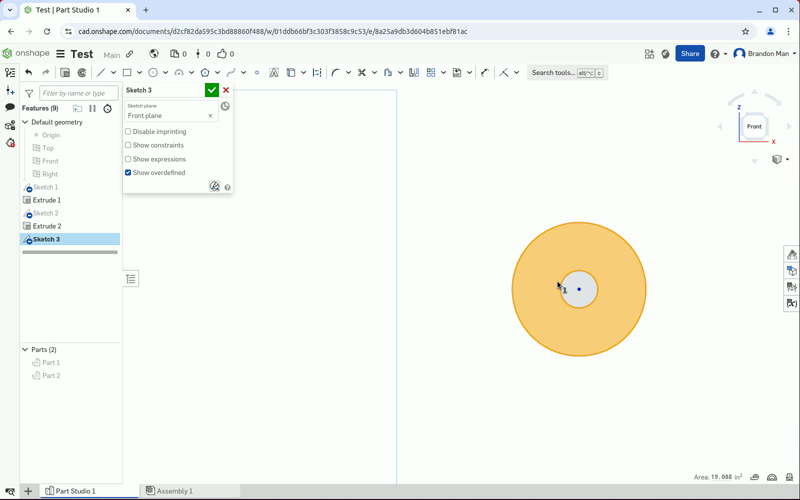
scroll(-6)
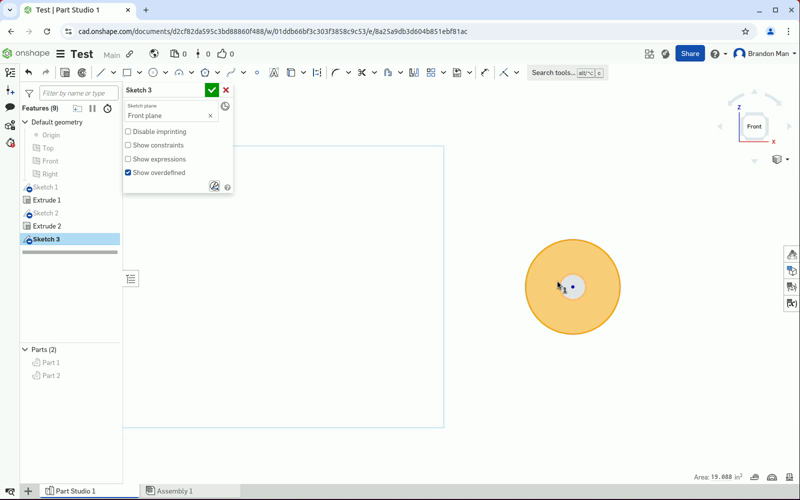
scroll(-6)
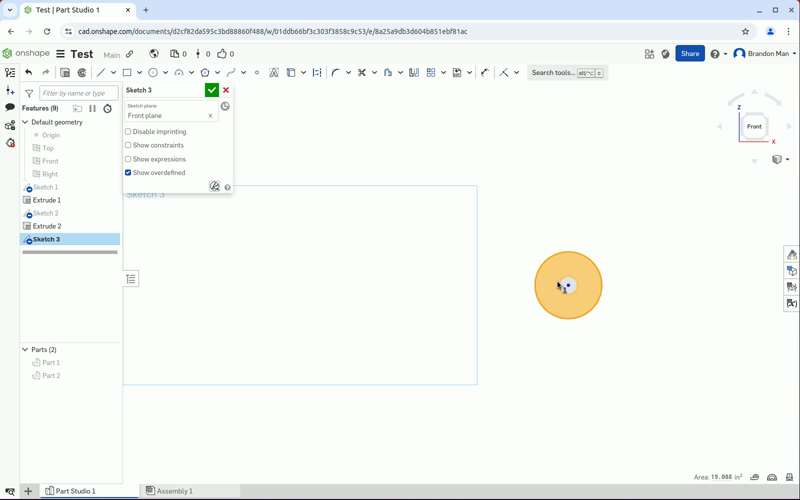
scroll(-6)
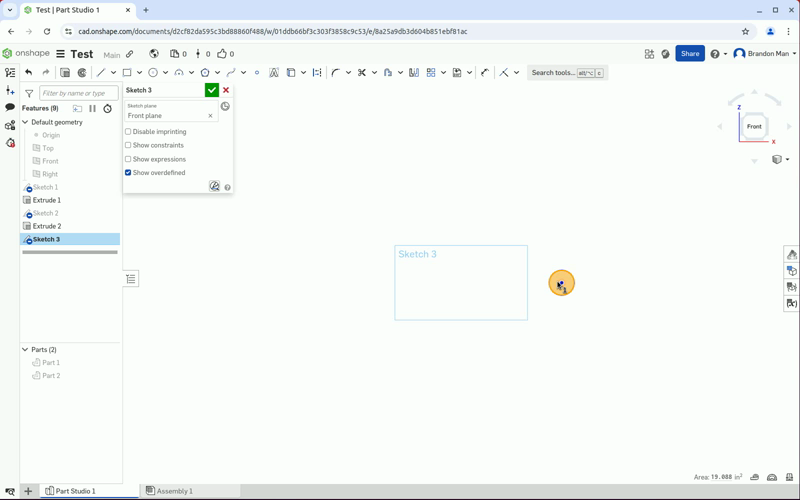
mouse_move(73, 352)
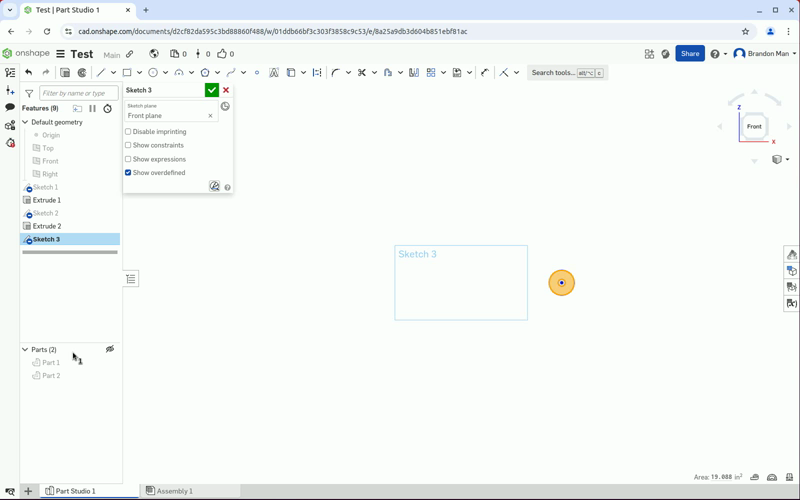
key(shift+y)
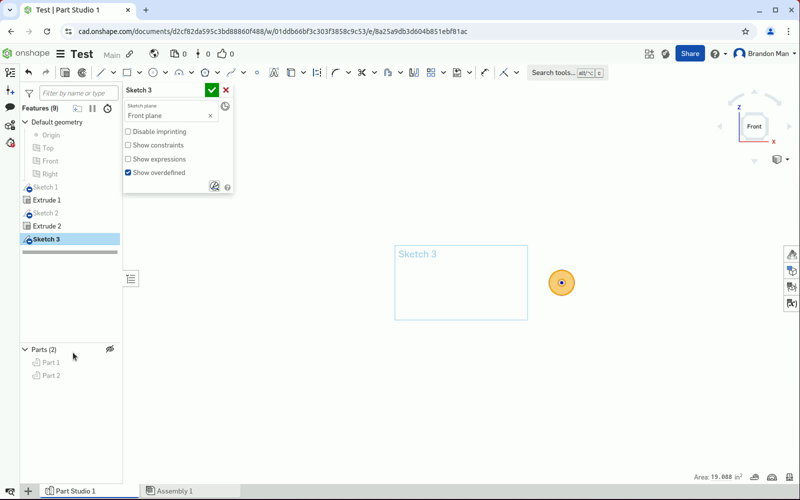
key(shift+e)
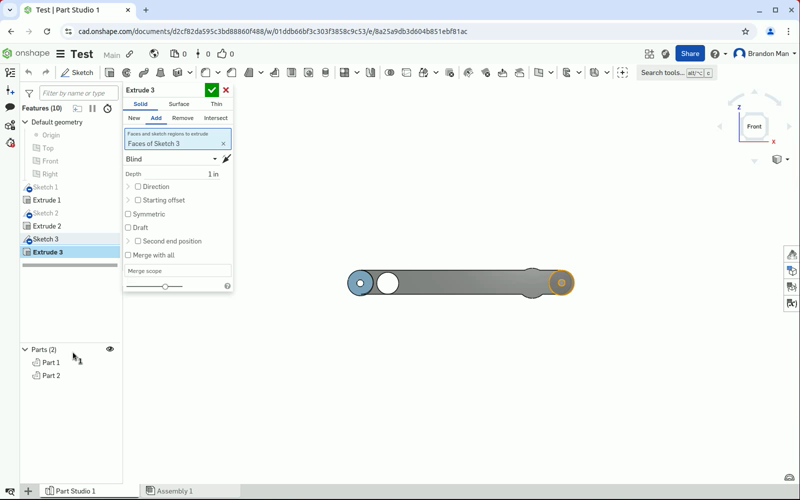
mouse_move(143, 106)
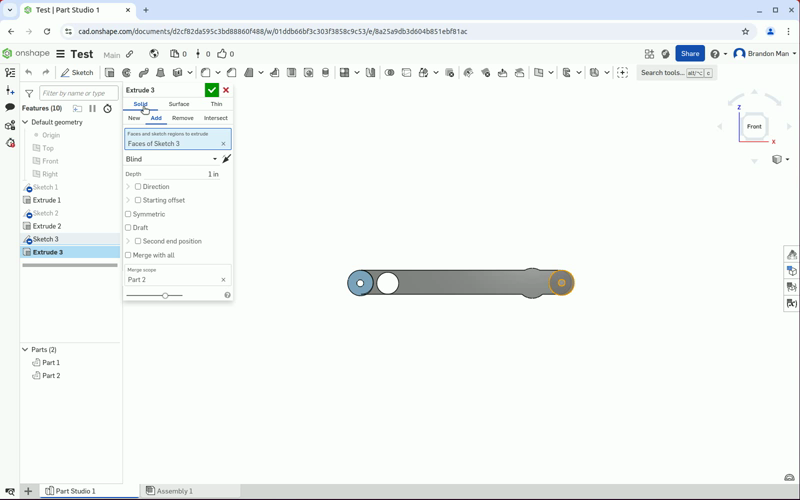
click(143, 106)
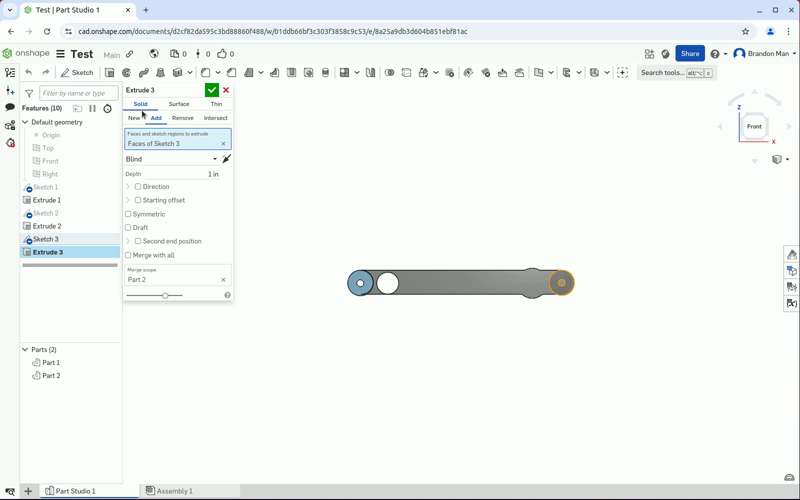
mouse_move(137, 120)
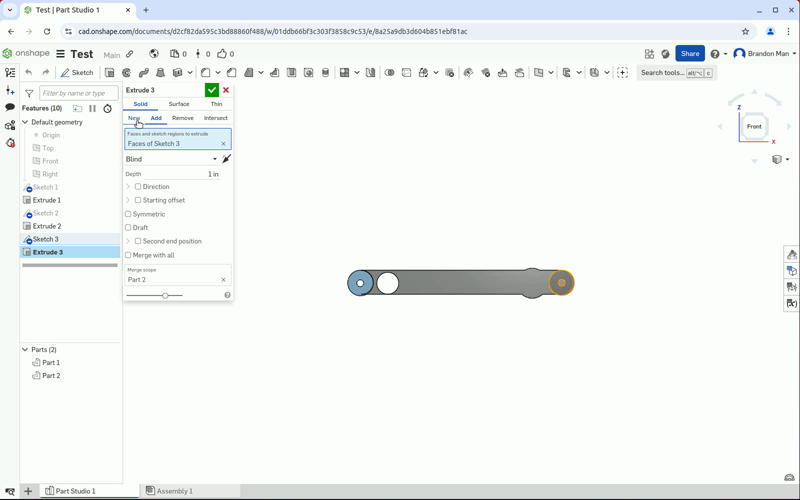
click(137, 120)
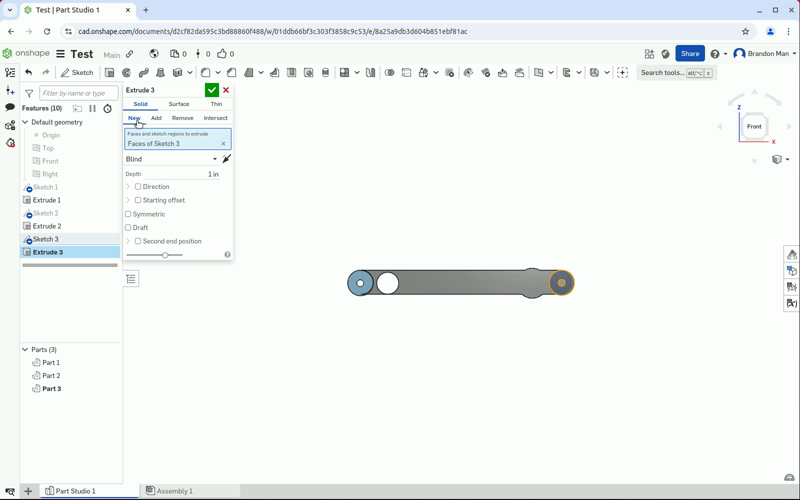
key(tab, 4)
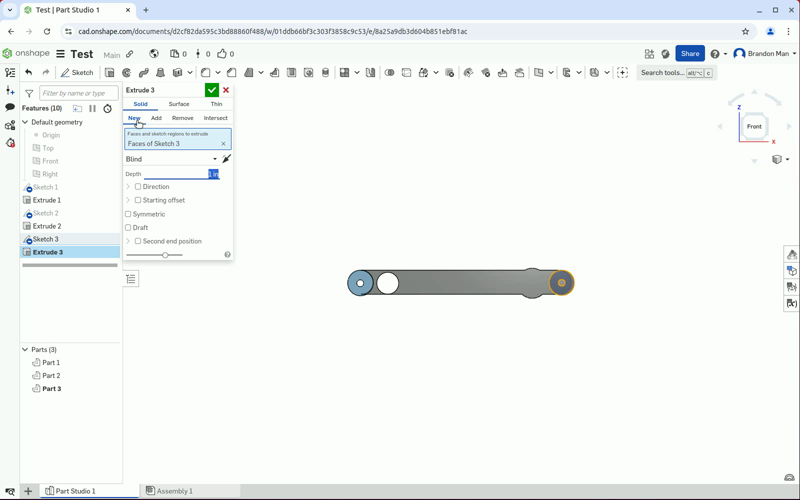
text(0.481)
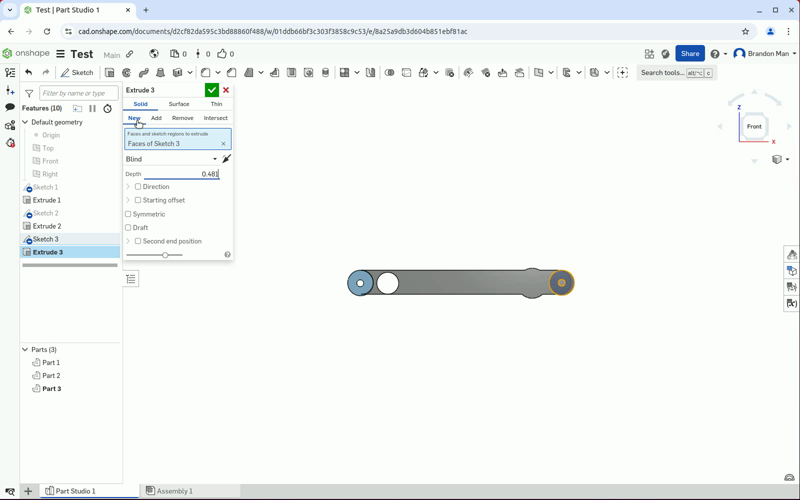
key(enter)
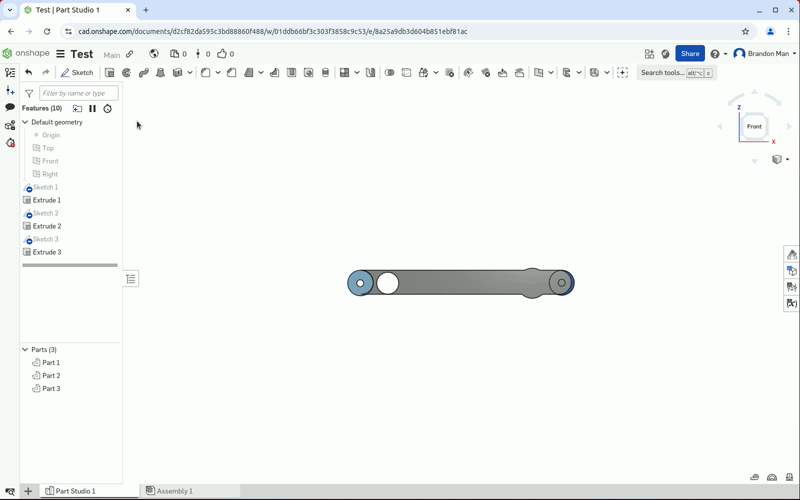
key(shift+h)
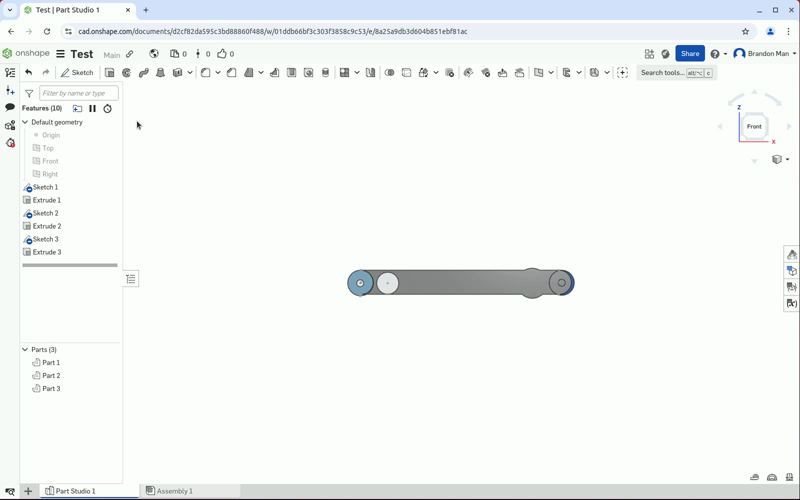
key(shift+h)
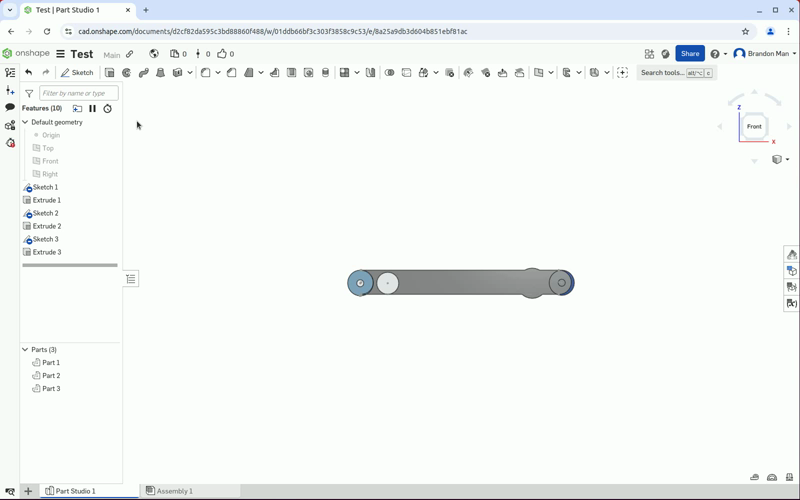
key(shift+7)
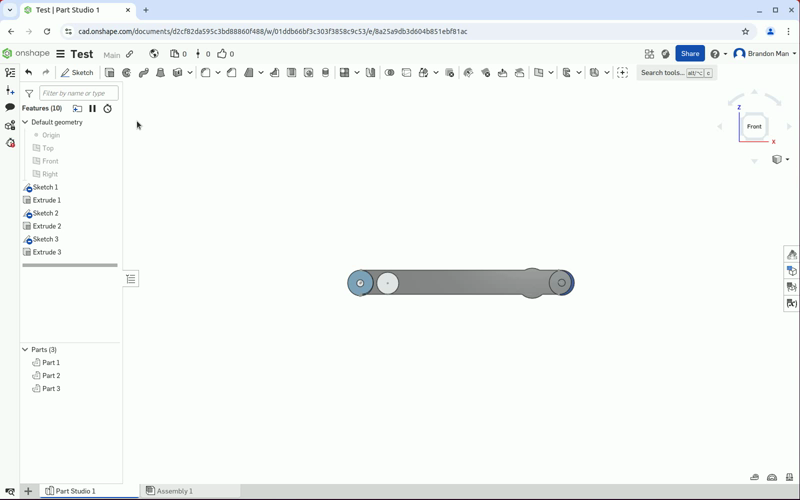
key(left, 2)
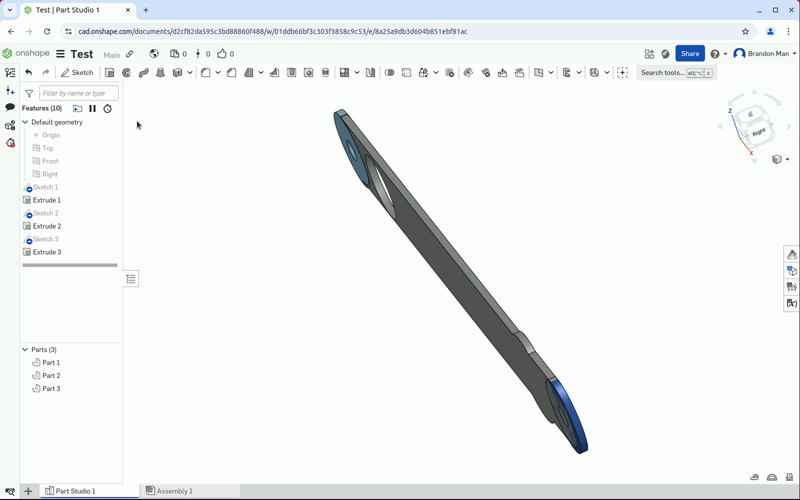
key(down, 2)
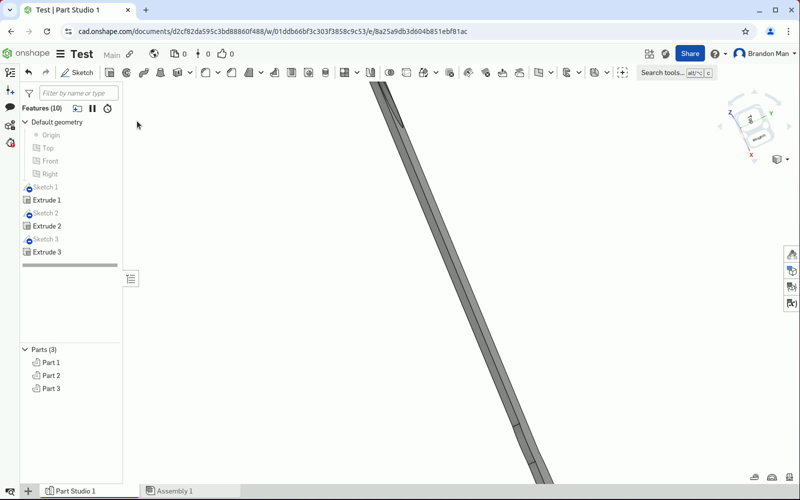
key(up, 2)
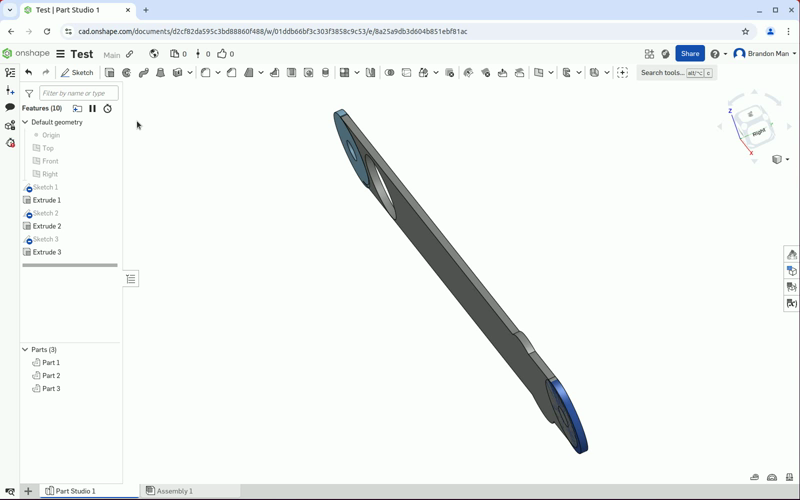
key(right, 2)
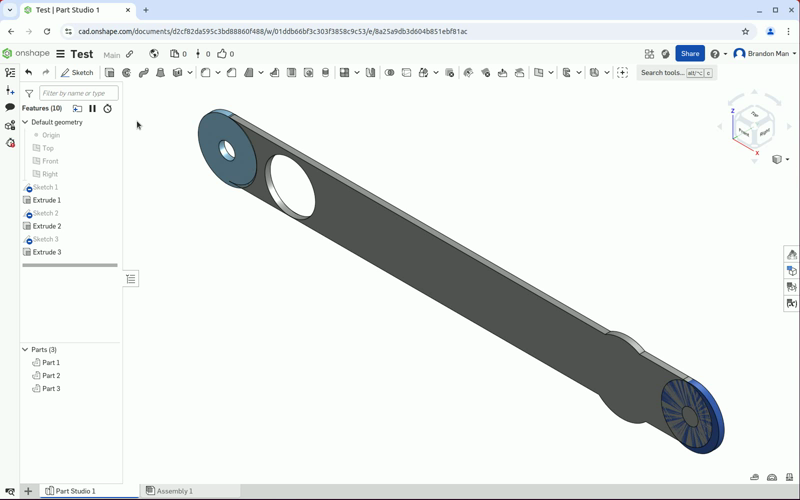
mouse_move(73, 189)
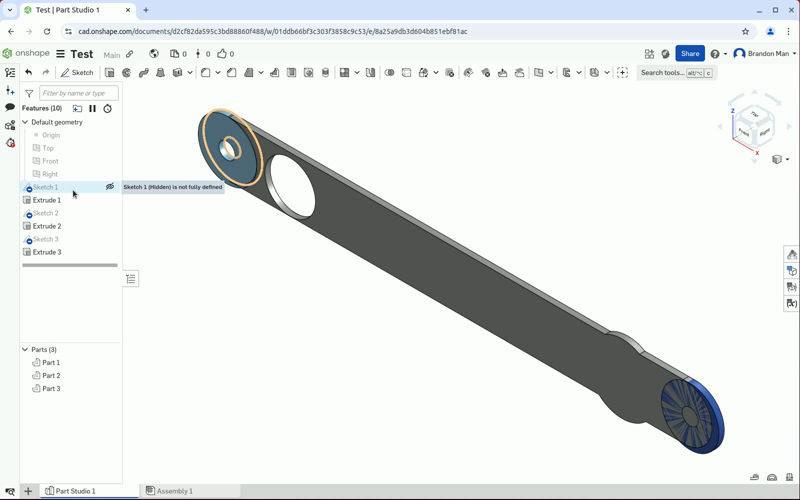
click(73, 189)